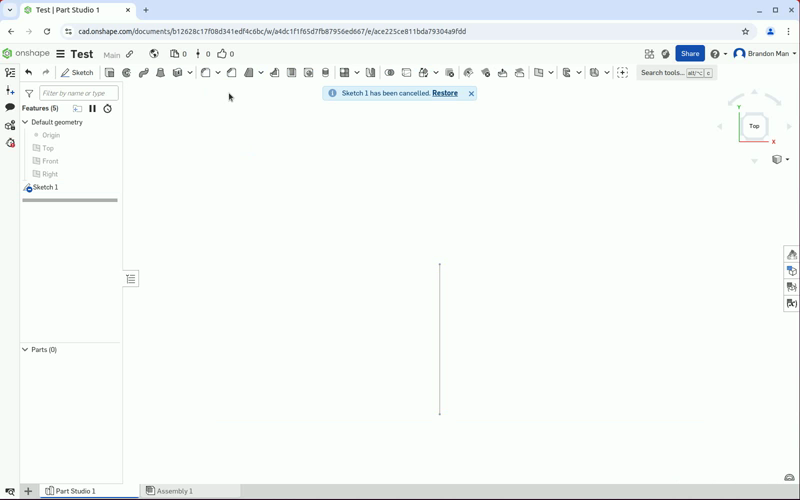
key(shift+h)
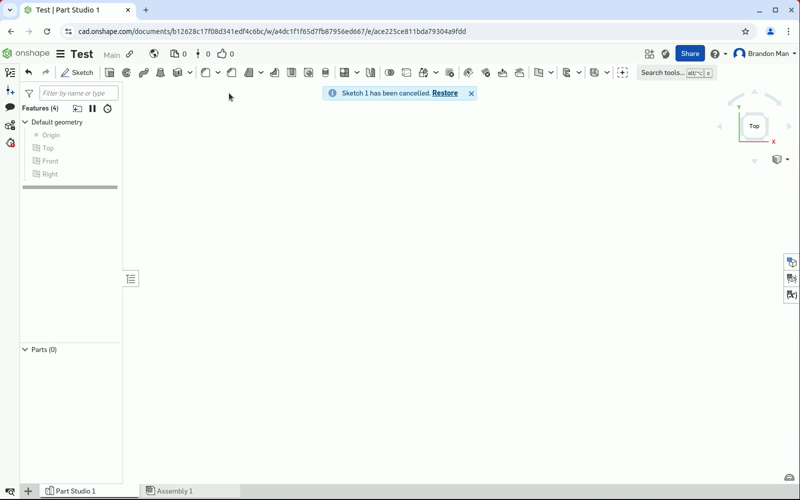
mouse_move(73, 352)
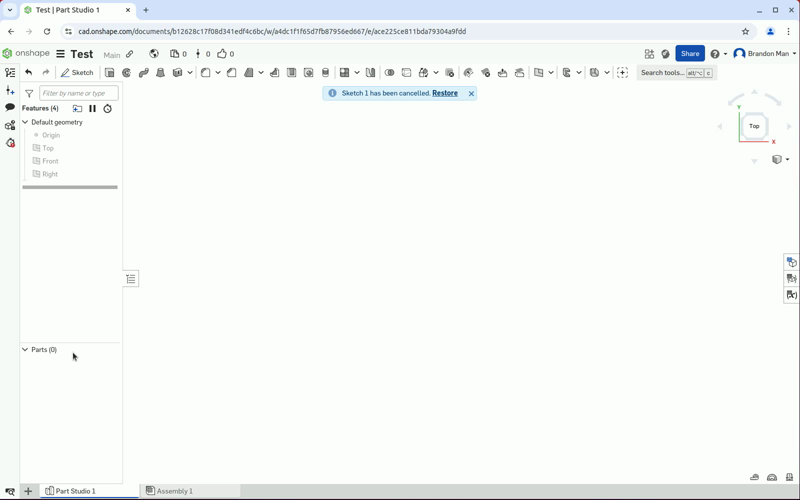
key(y)
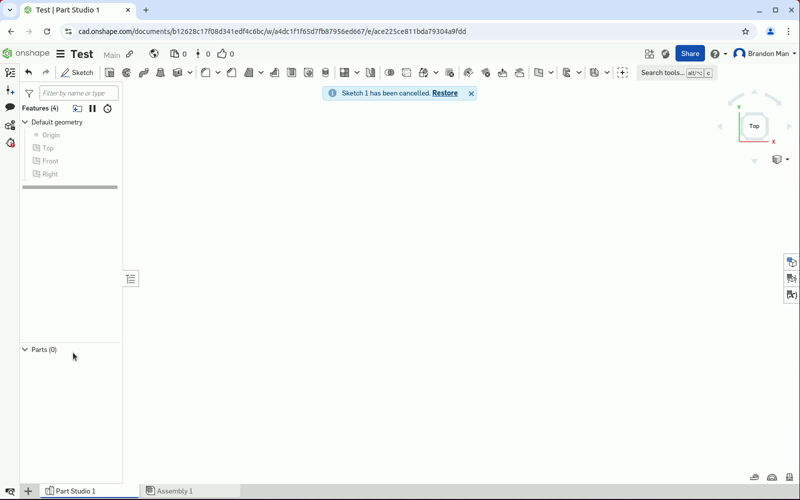
key(shift+p)
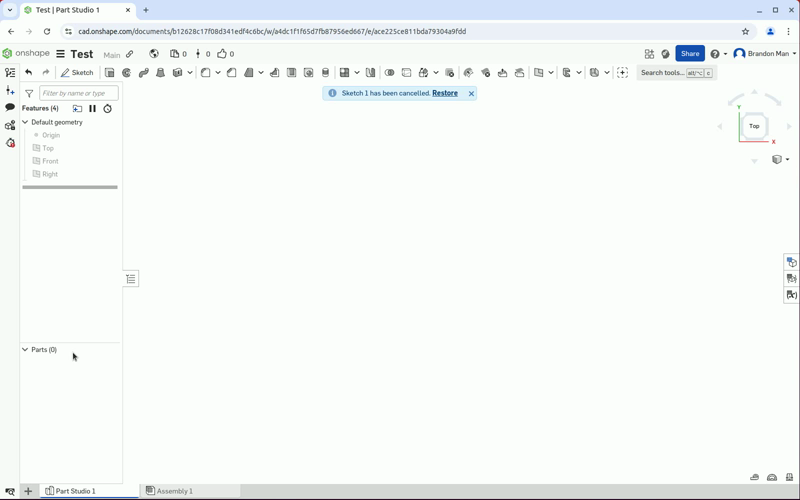
key(space)
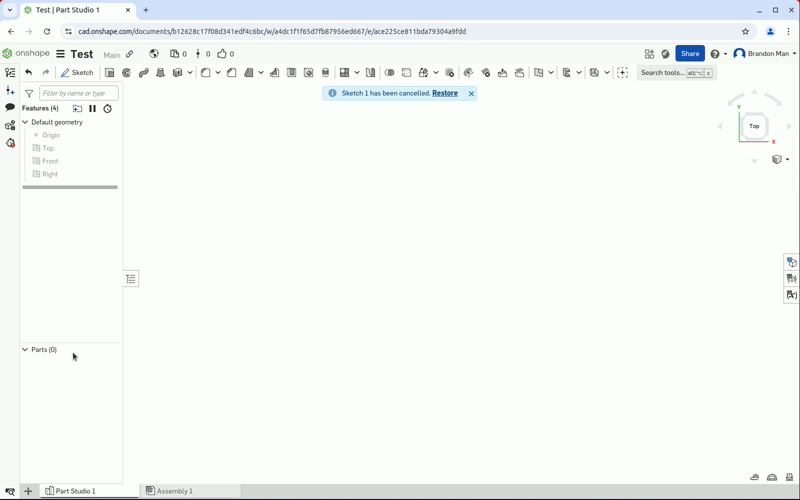
key_down(shift)
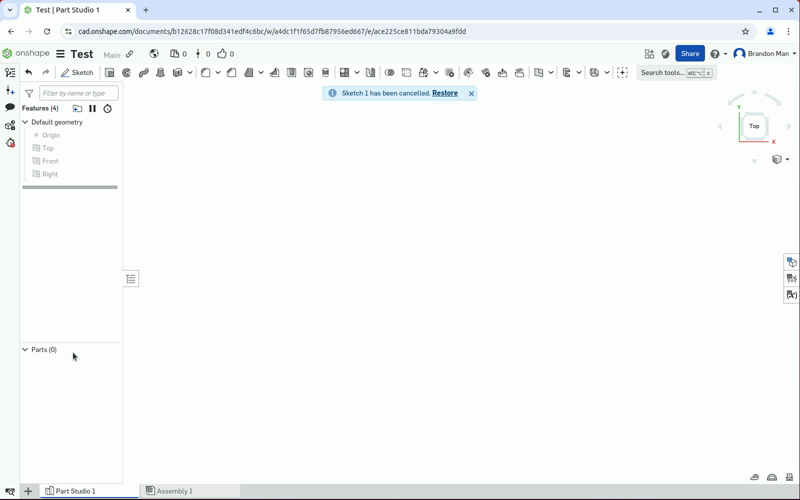
key(up)
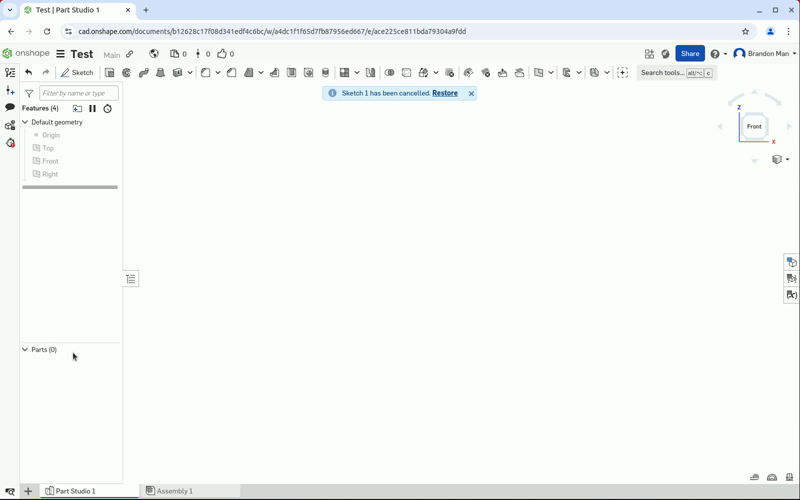
key_up(shift)
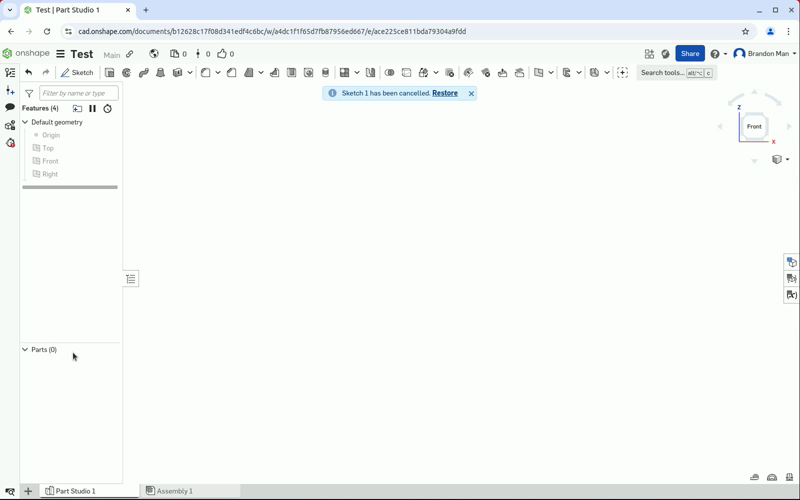
mouse_move(73, 352)
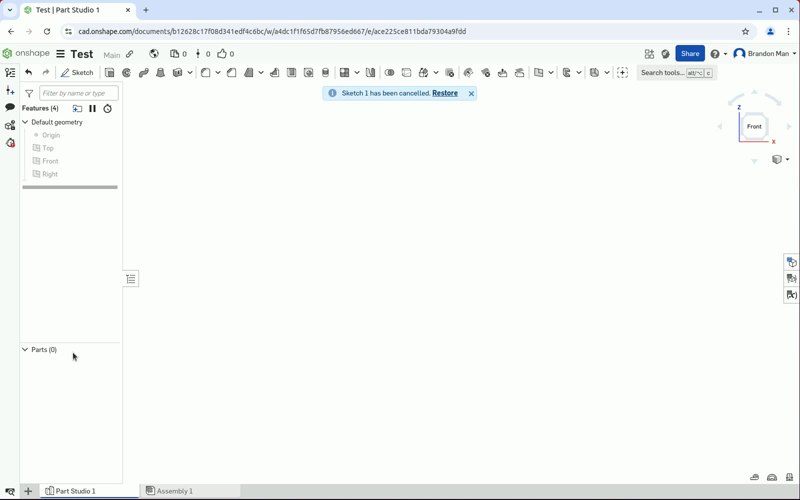
key(shift+y)
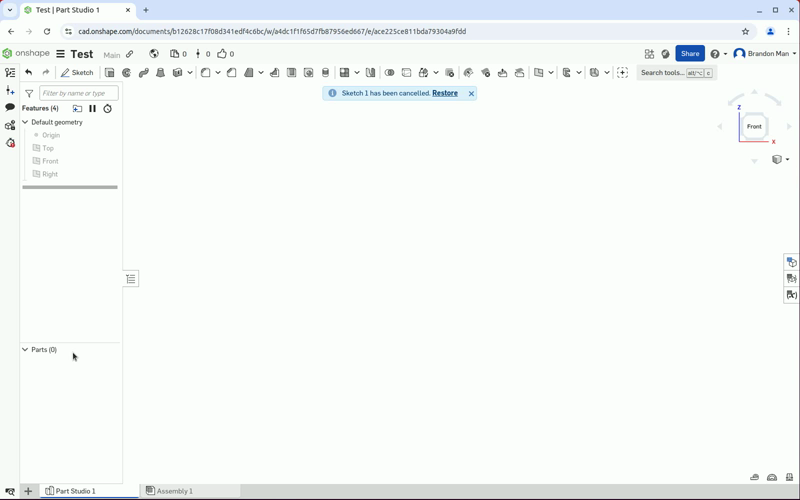
key(shift+s)
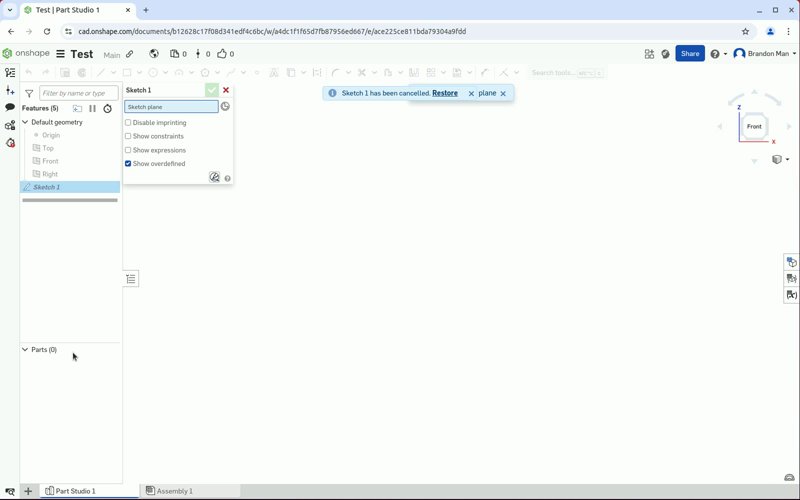
mouse_move(73, 163)
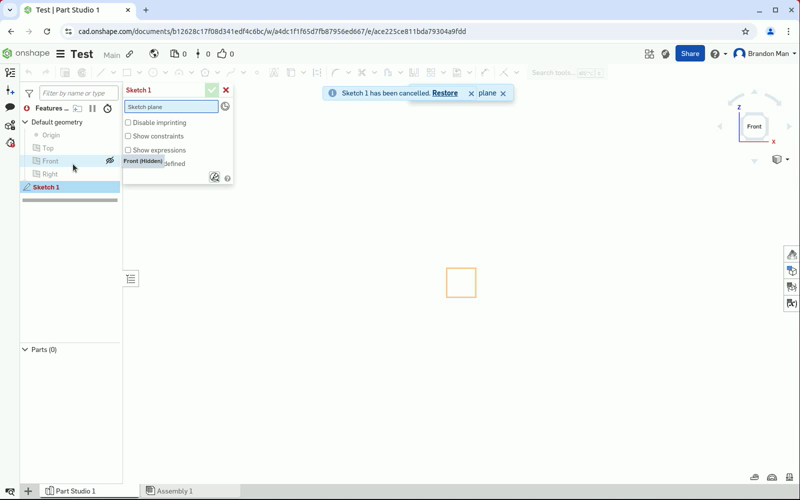
click(73, 163)
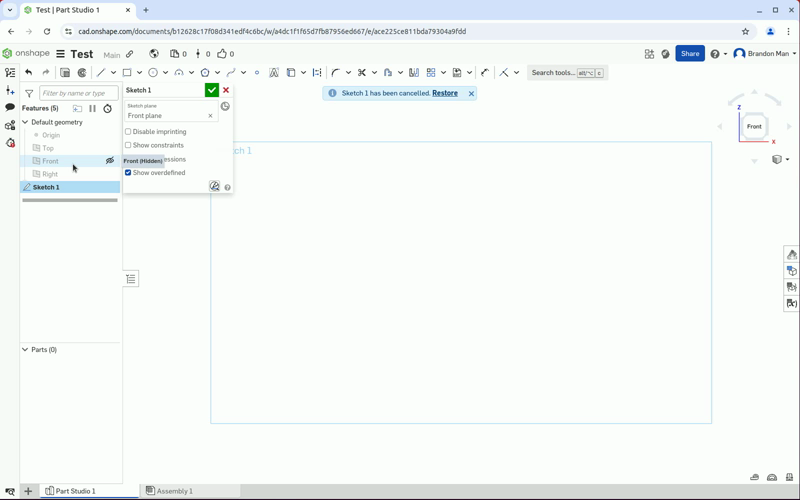
mouse_move(73, 352)
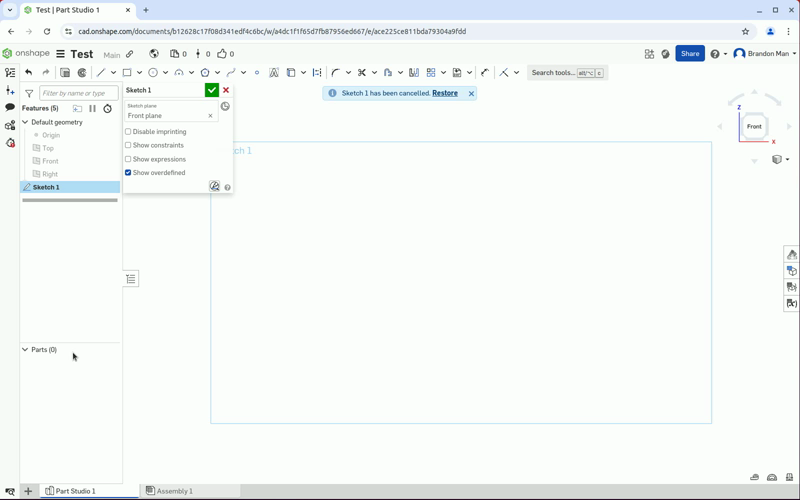
key(y)
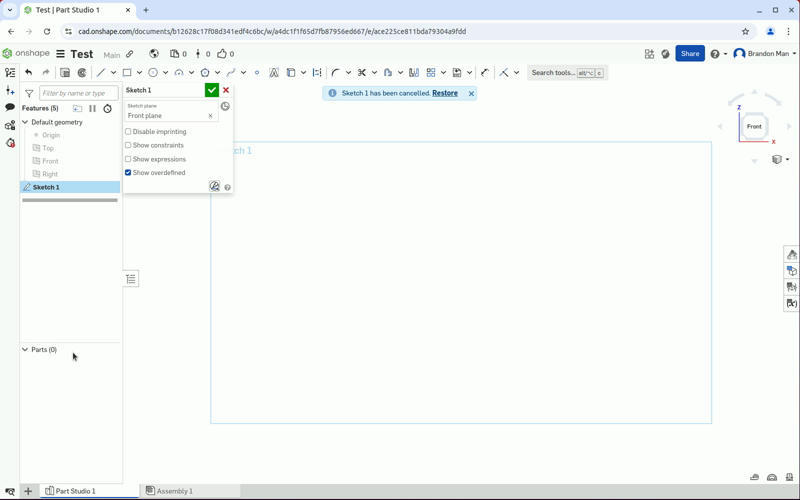
key(l)
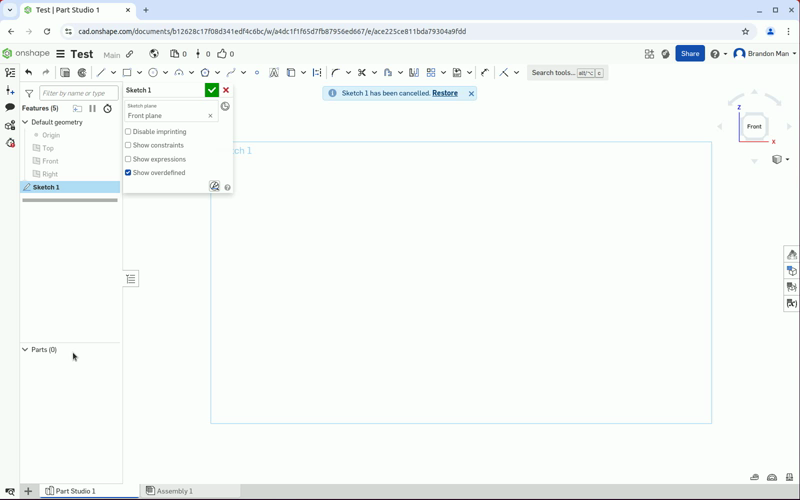
key_down(shift)
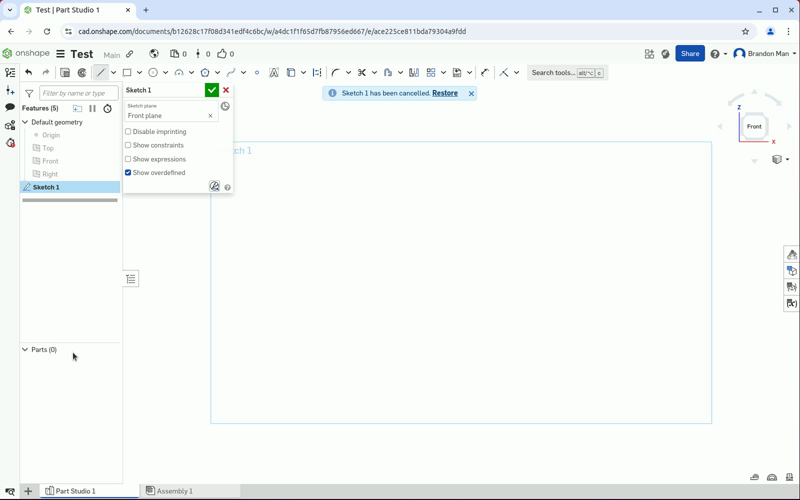
mouse_move(452, 352)
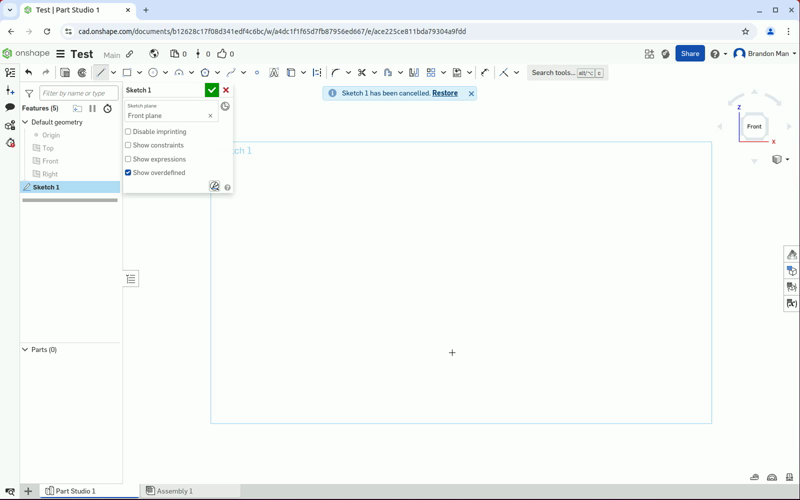
click(452, 352)
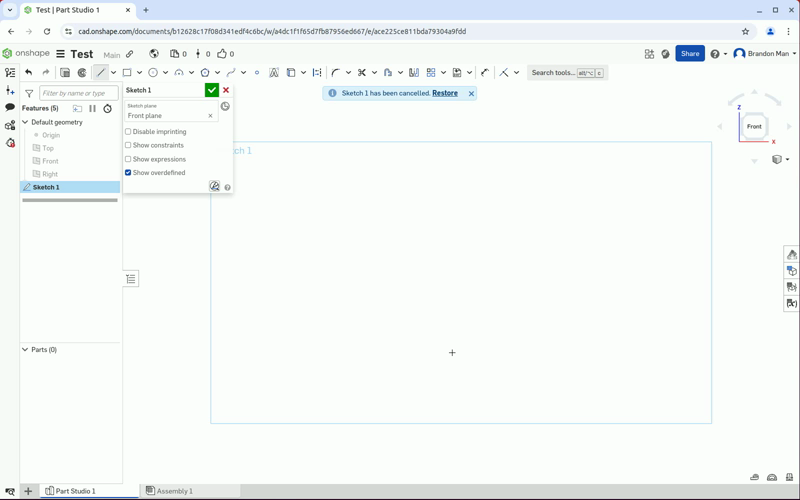
key_up(shift)
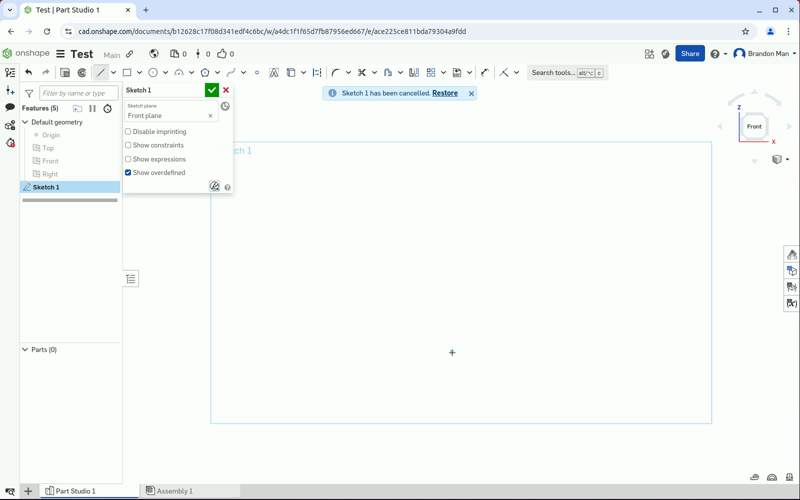
key_down(shift)
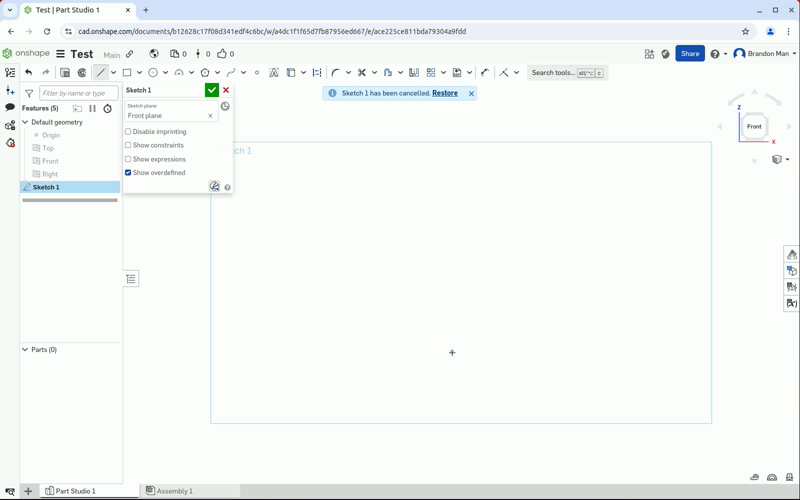
mouse_move(482, 352)
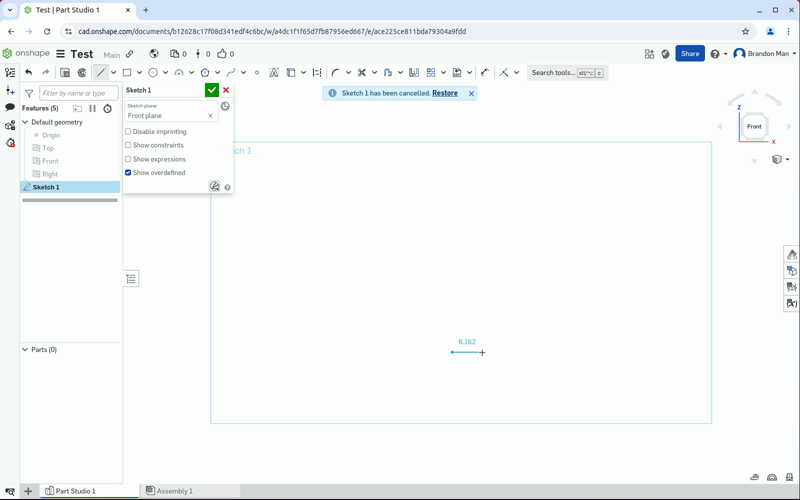
mouse_move(470, 352)
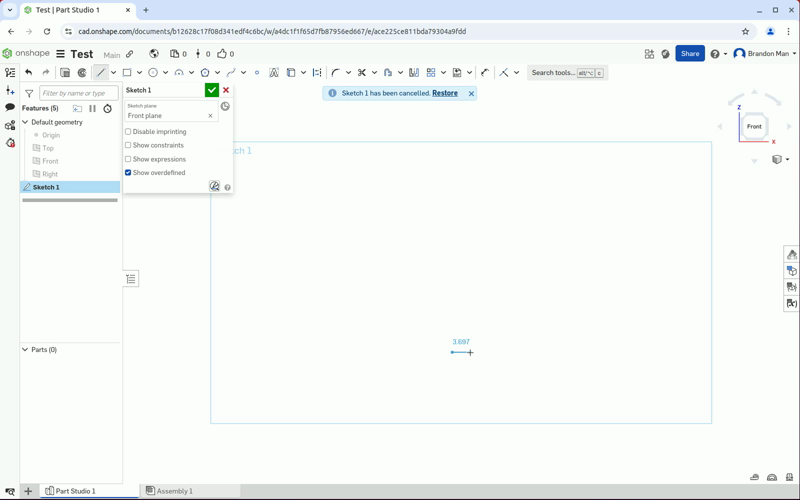
click(470, 352)
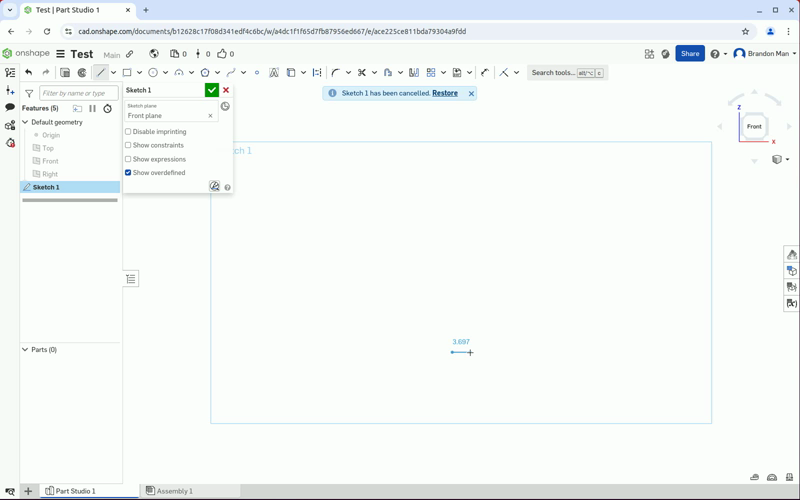
key_up(shift)
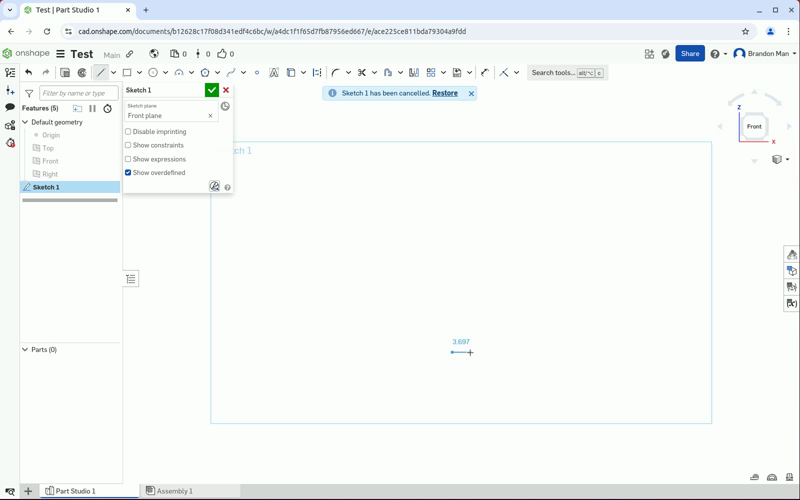
key_down(shift)
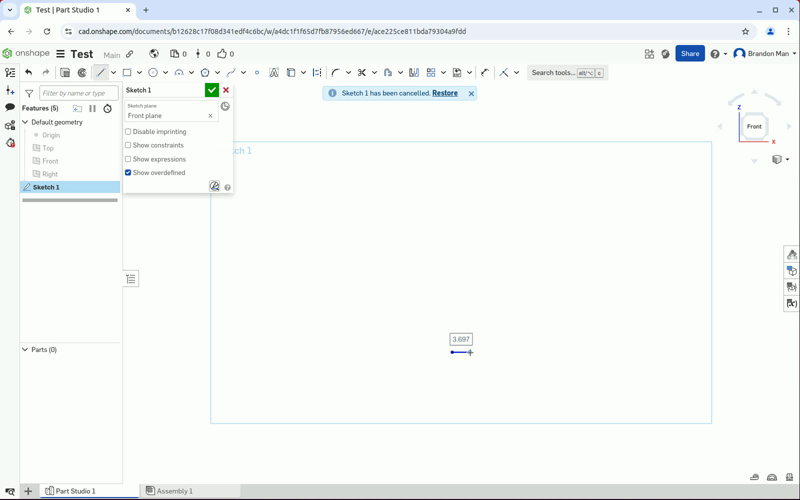
mouse_move(470, 213)
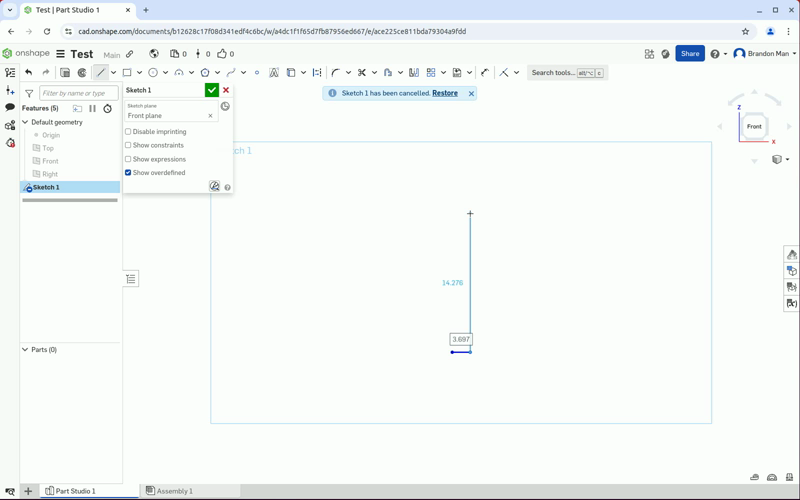
click(470, 213)
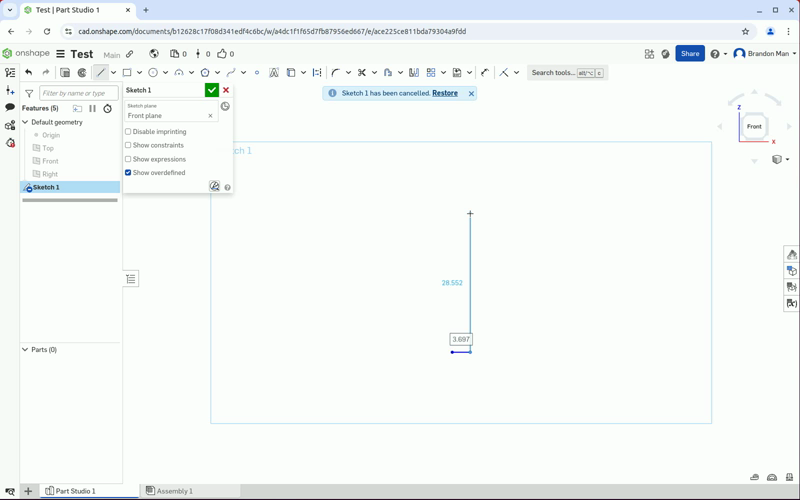
key_up(shift)
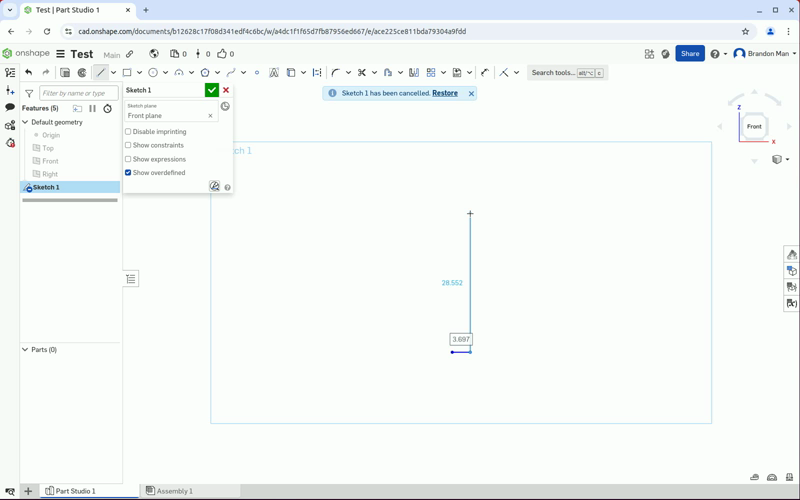
key_down(shift)
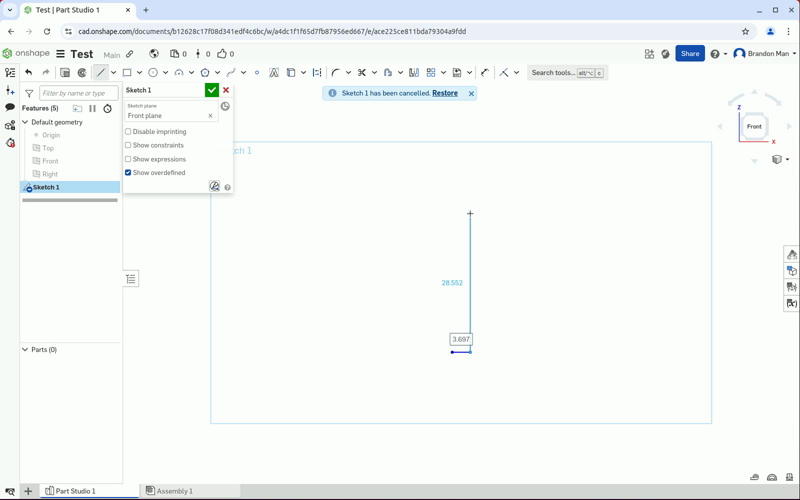
mouse_move(500, 213)
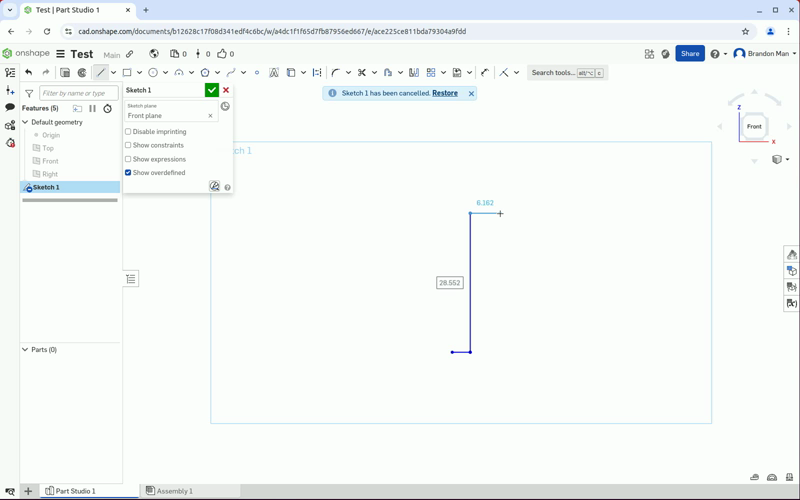
mouse_move(452, 213)
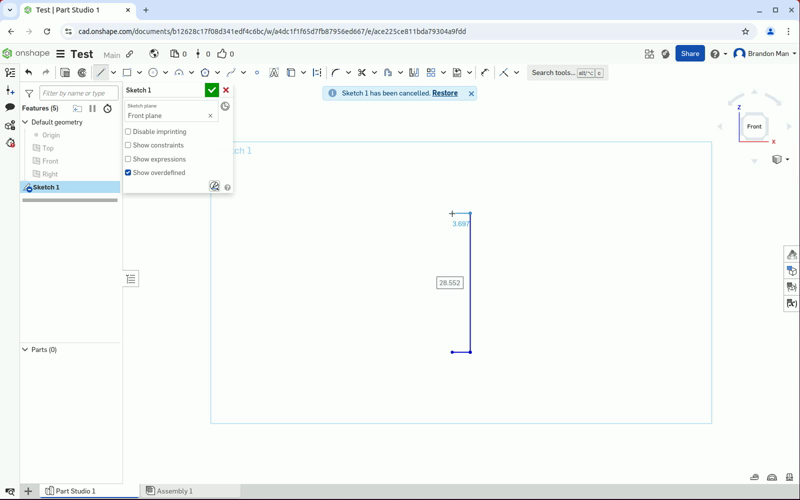
click(452, 213)
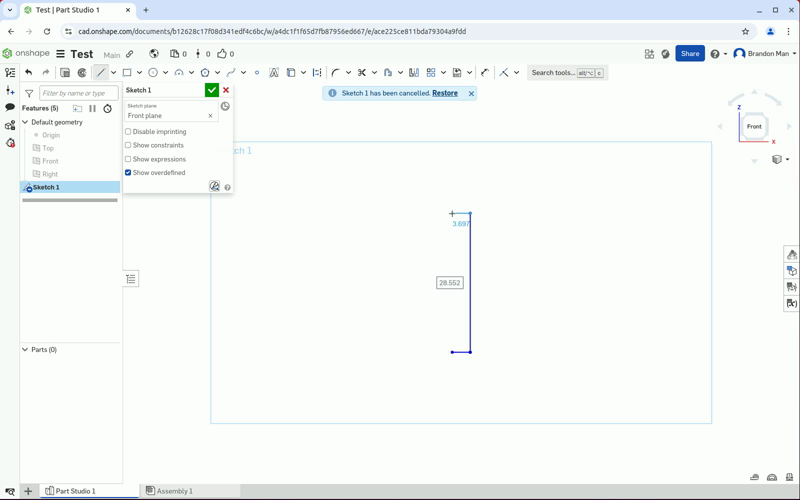
key_up(shift)
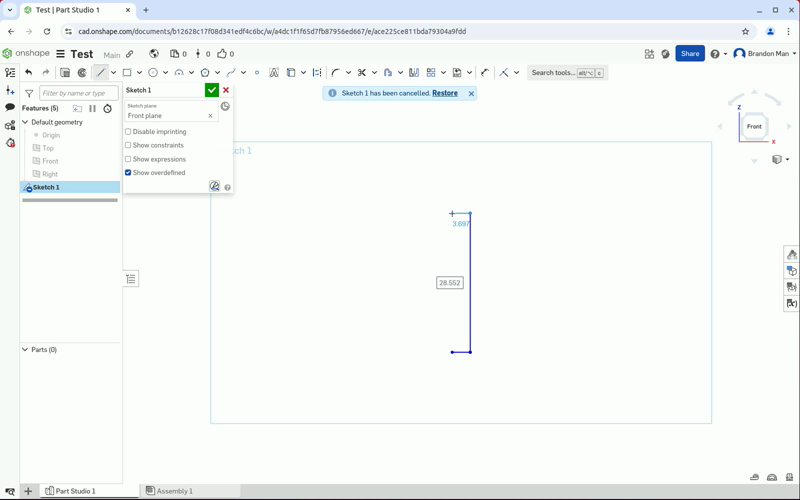
key_down(shift)
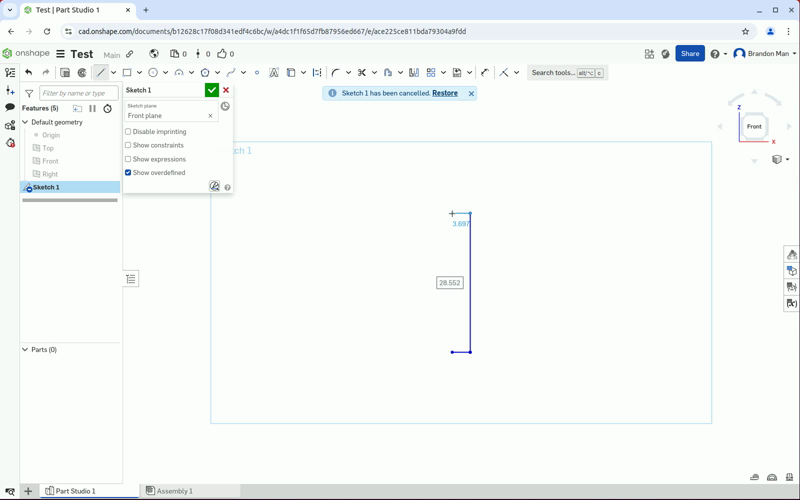
mouse_move(452, 352)
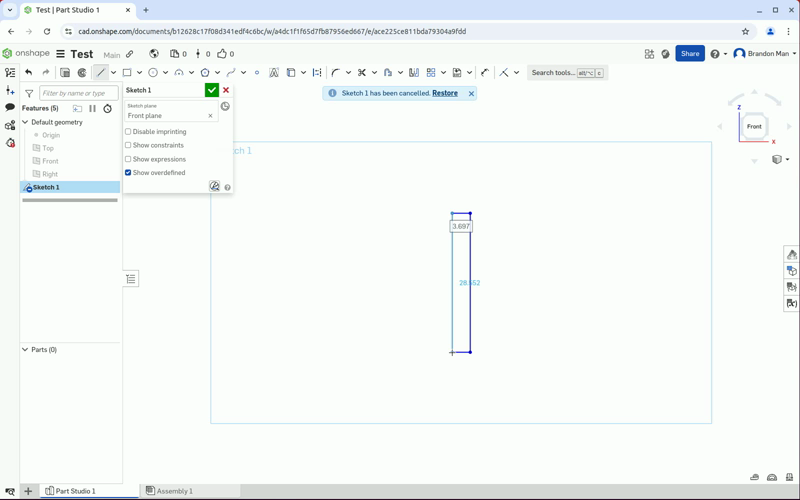
key_up(shift)
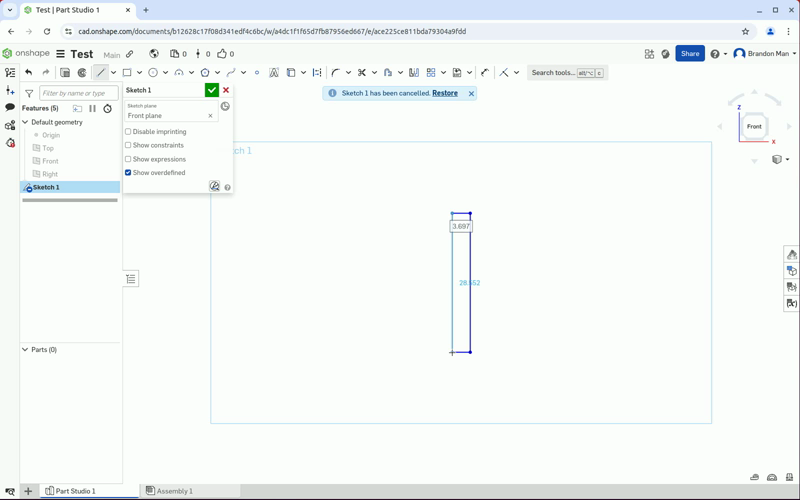
click(452, 352)
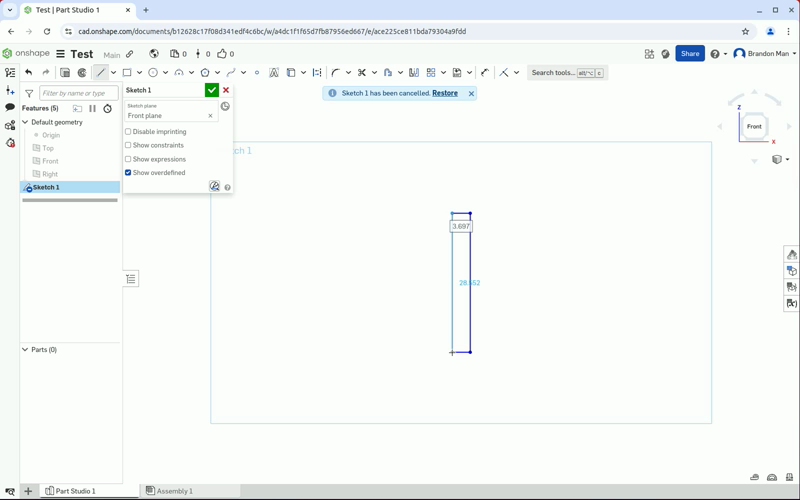
key(esc)
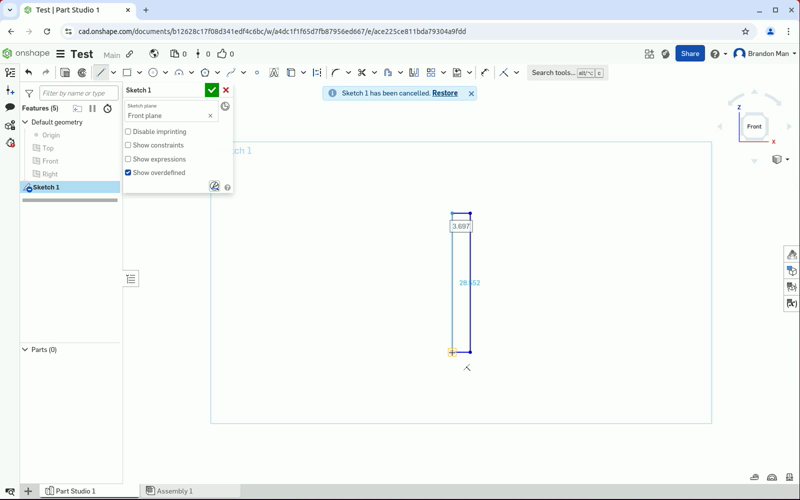
mouse_move(456, 274)
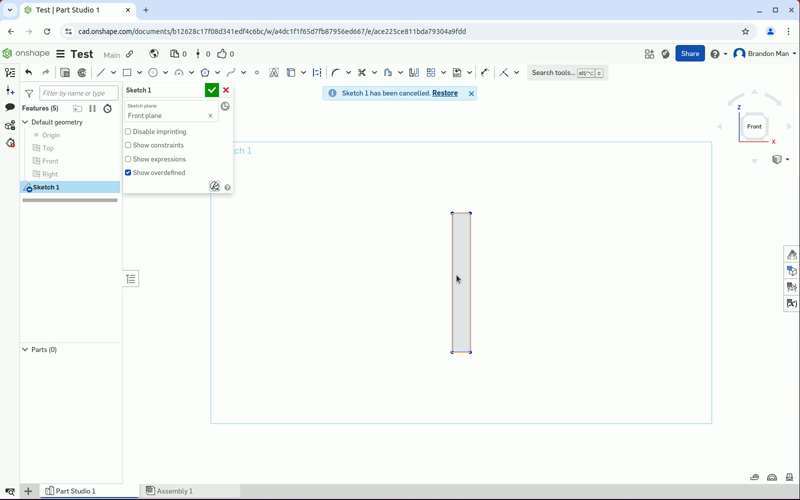
click(456, 274)
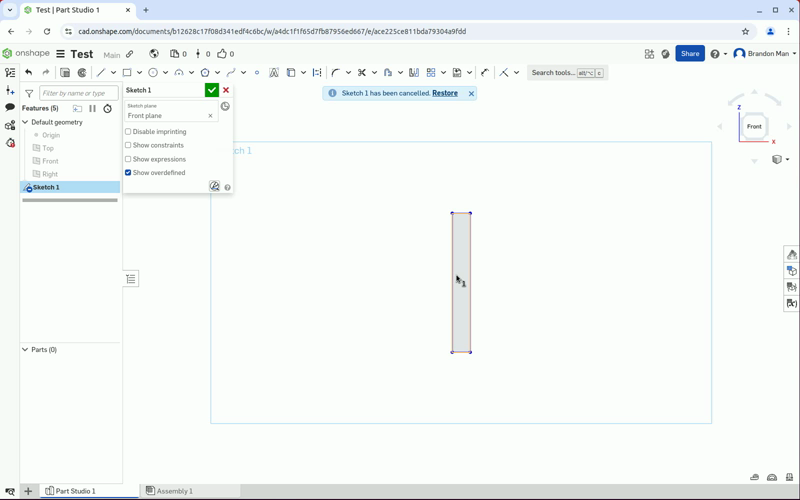
mouse_move(73, 352)
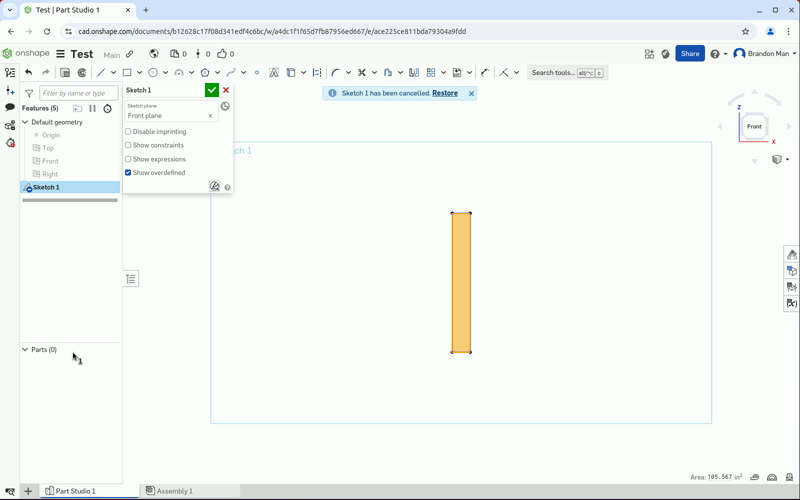
key(shift+y)
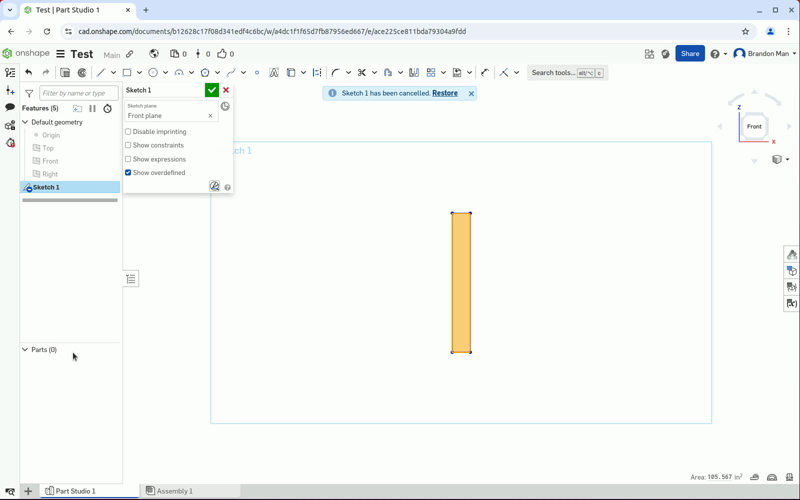
key(shift+e)
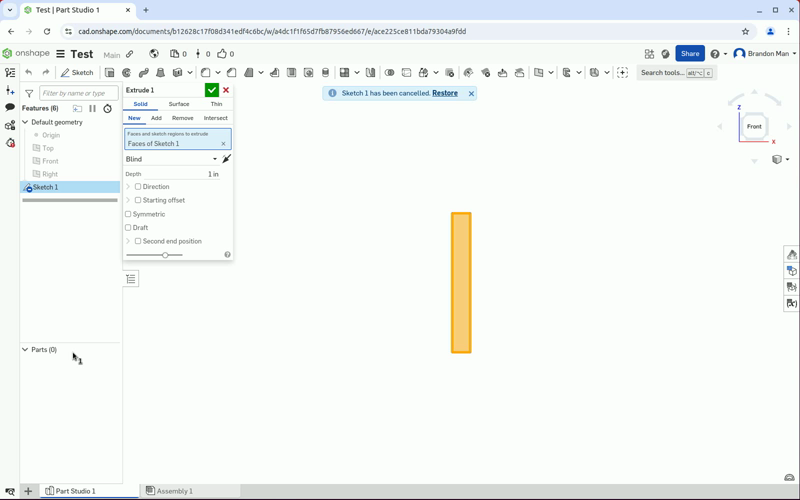
mouse_move(143, 106)
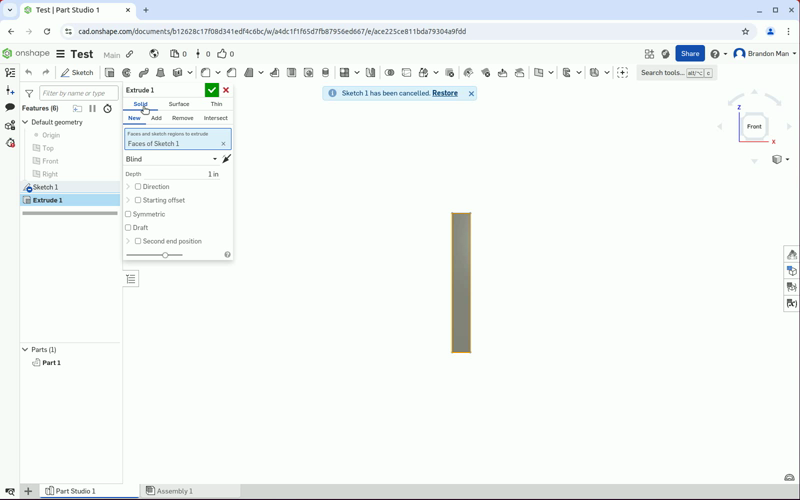
click(143, 106)
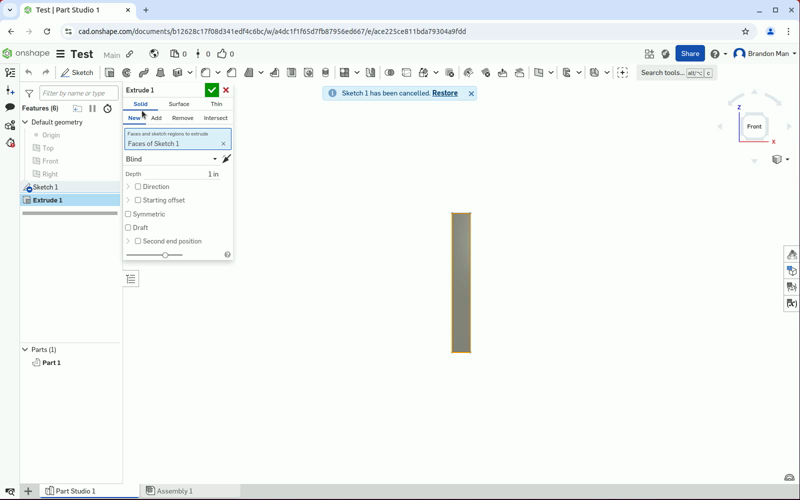
mouse_move(137, 120)
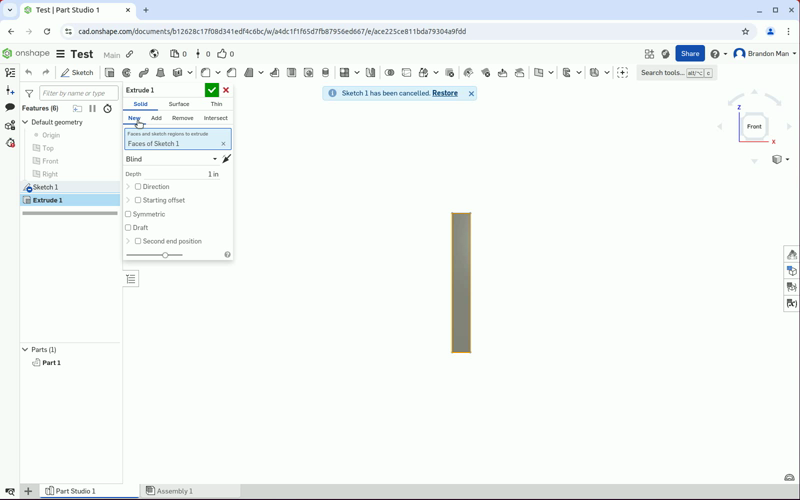
click(137, 120)
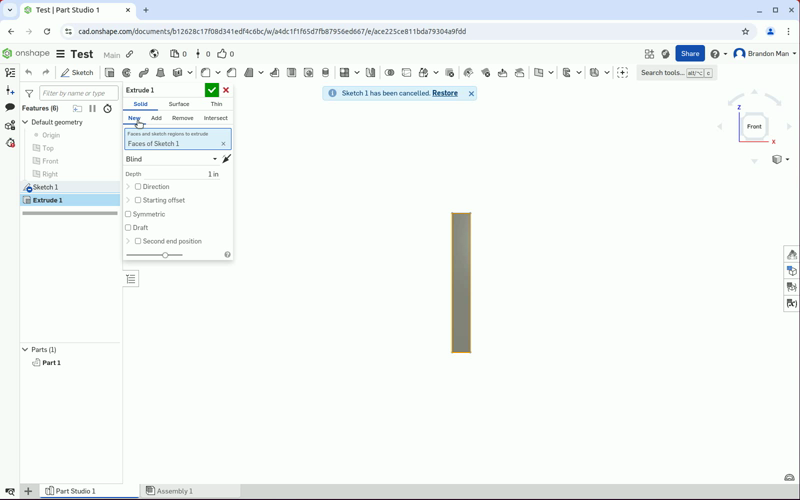
key(tab, 4)
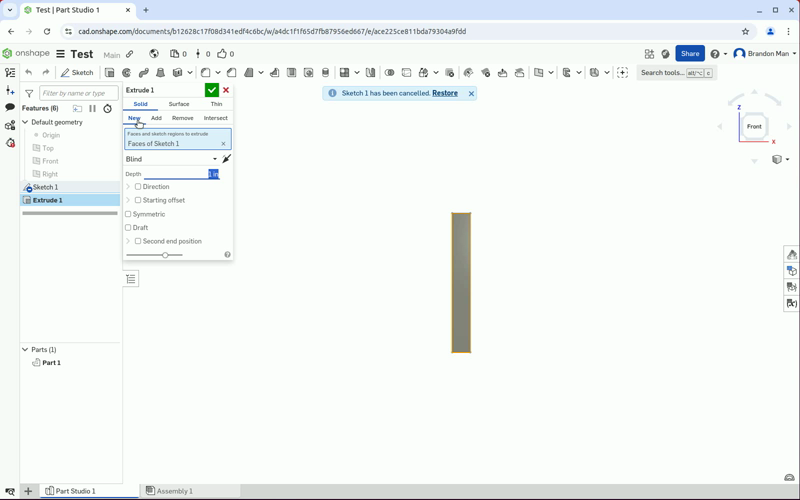
text(21.423)
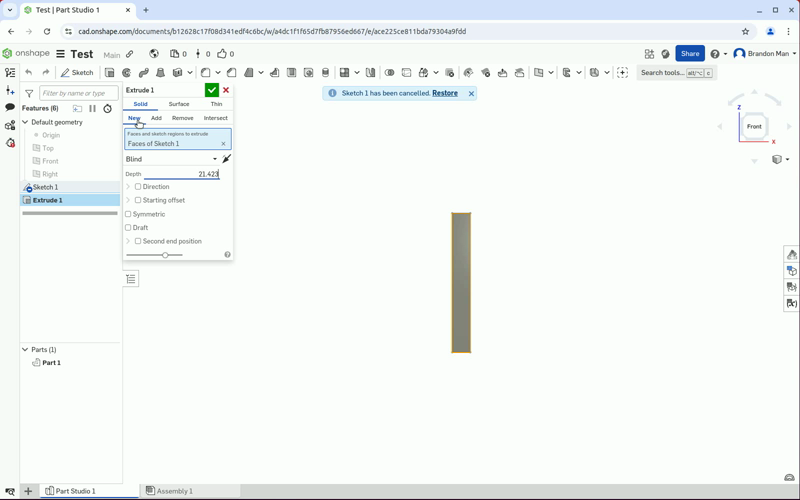
key(enter)
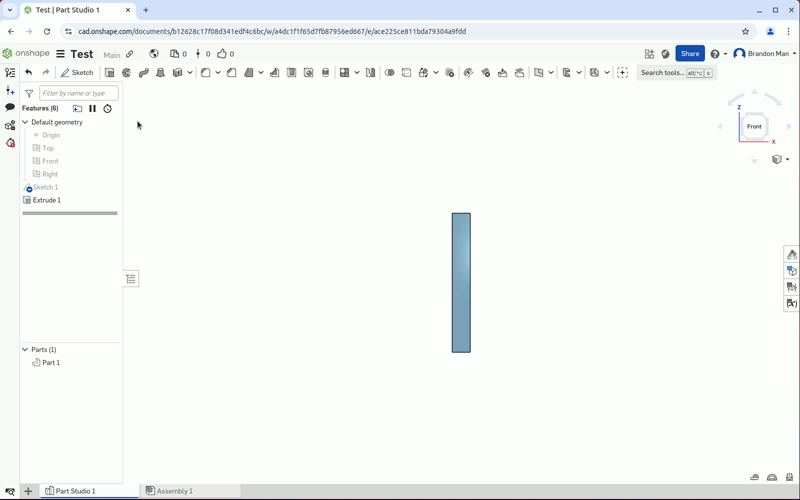
key(shift+h)
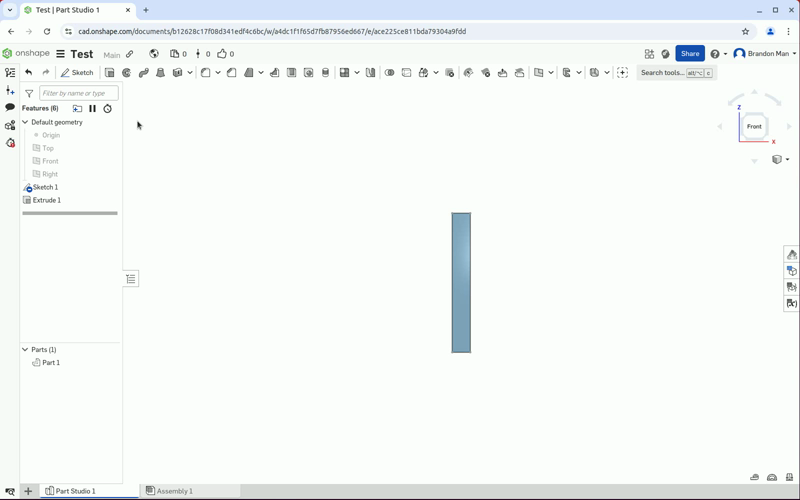
key(shift+h)
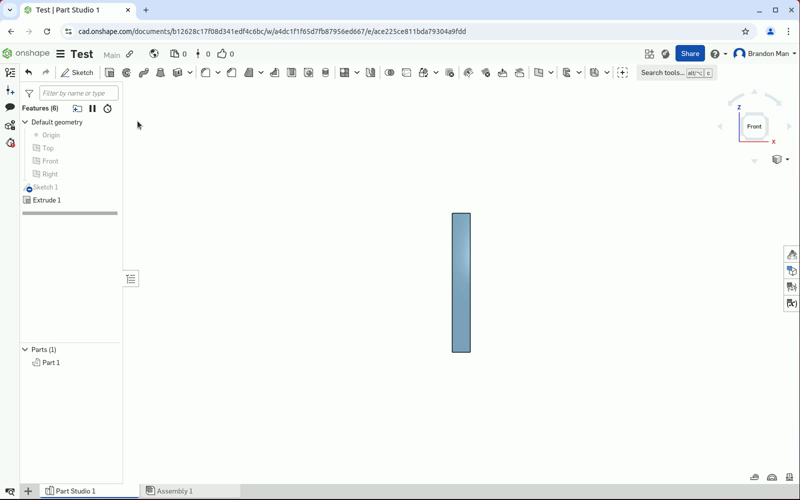
mouse_move(73, 189)
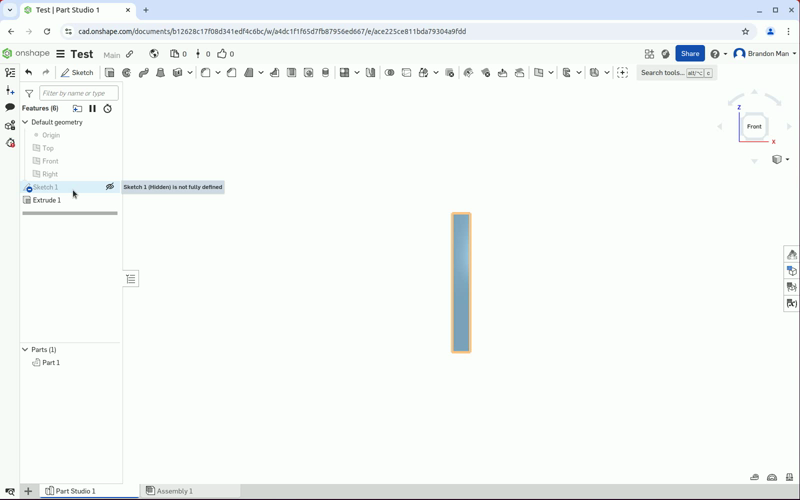
click(73, 189)
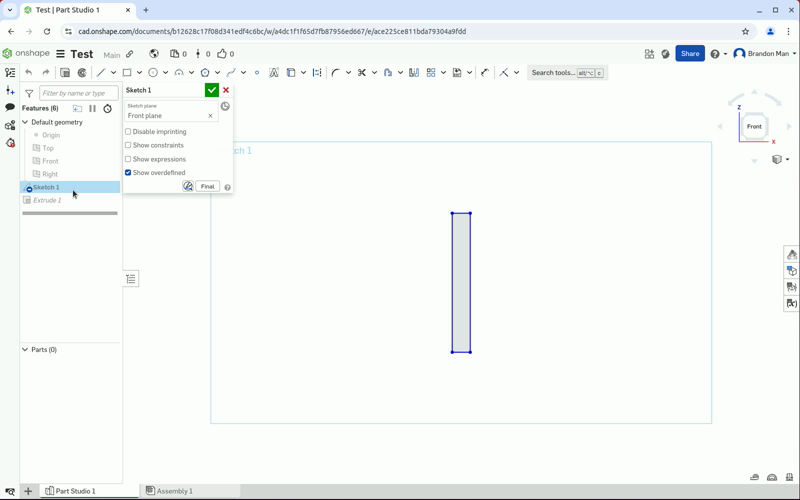
mouse_move(229, 92)
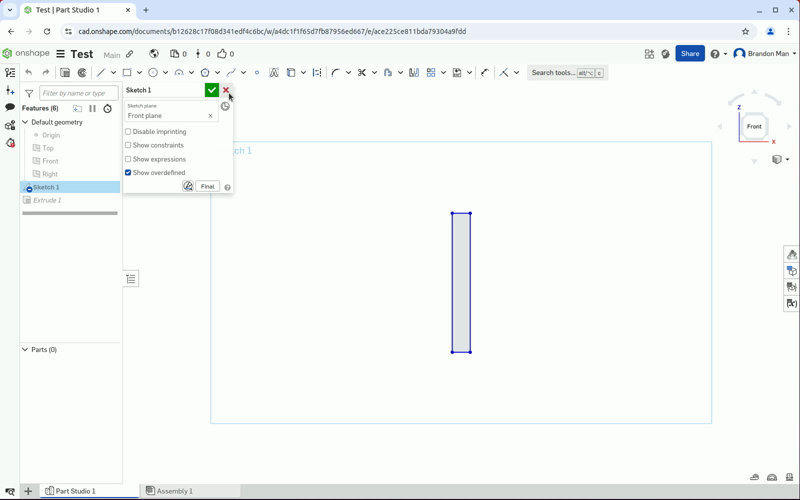
click(229, 92)
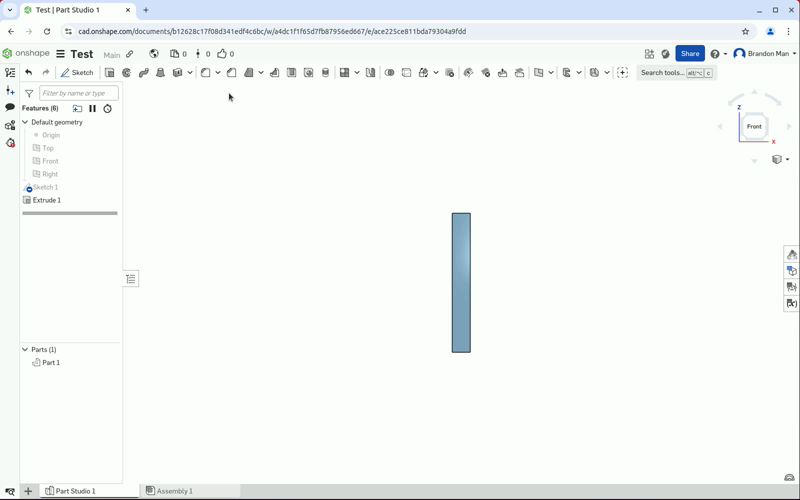
mouse_move(73, 352)
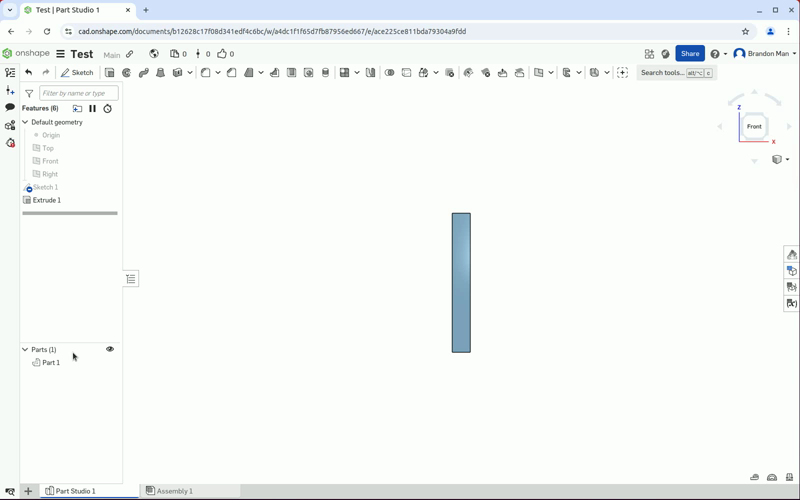
key(y)
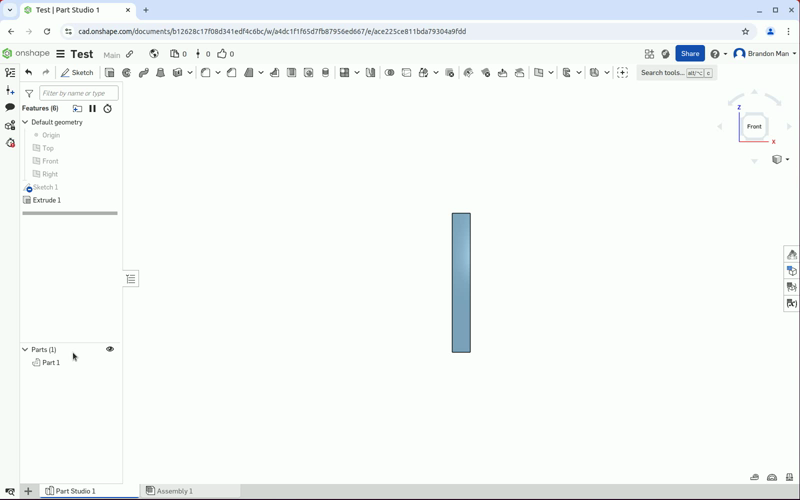
key(shift+p)
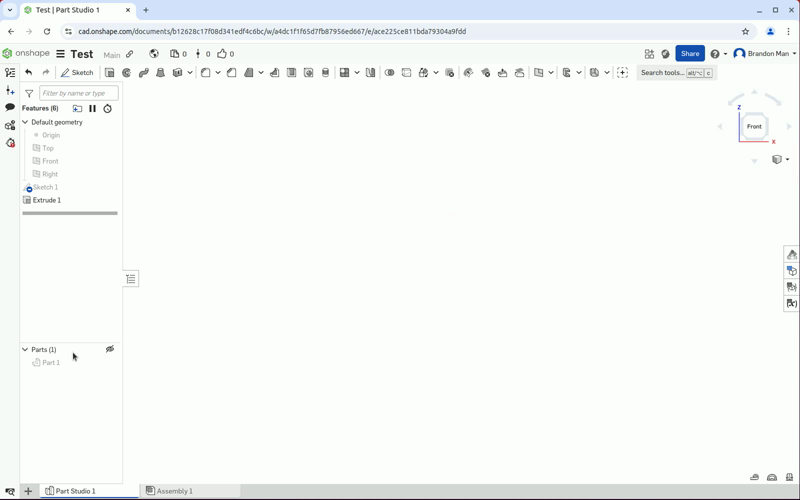
key(space)
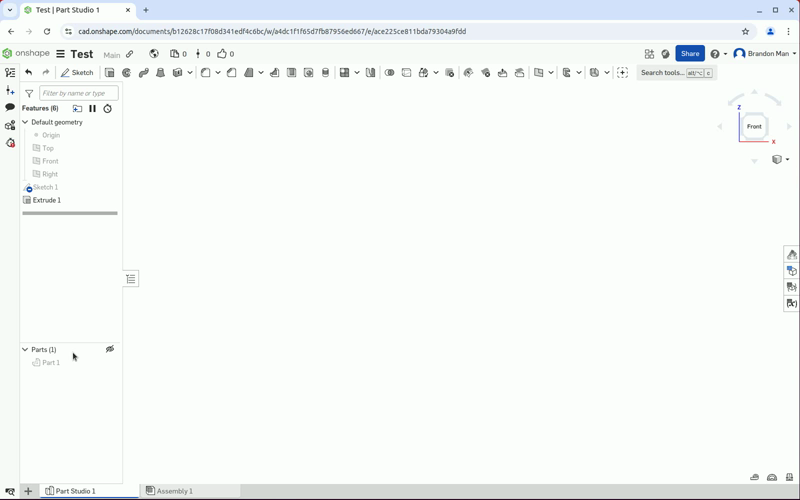
key_down(shift)
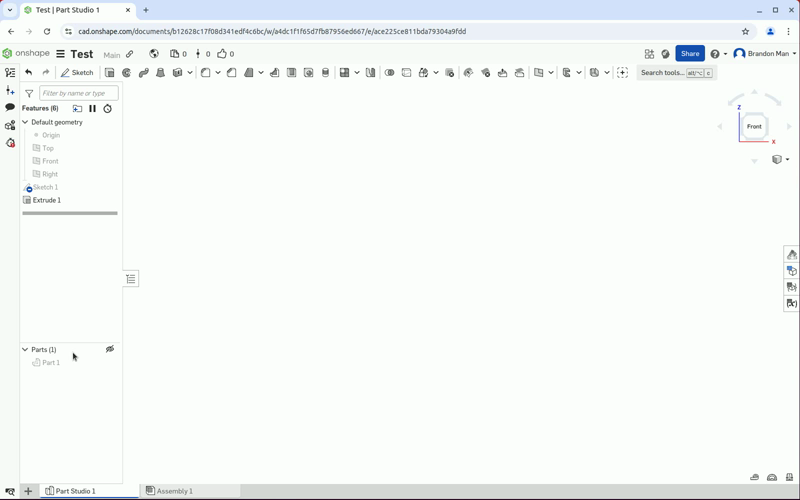
key(left)
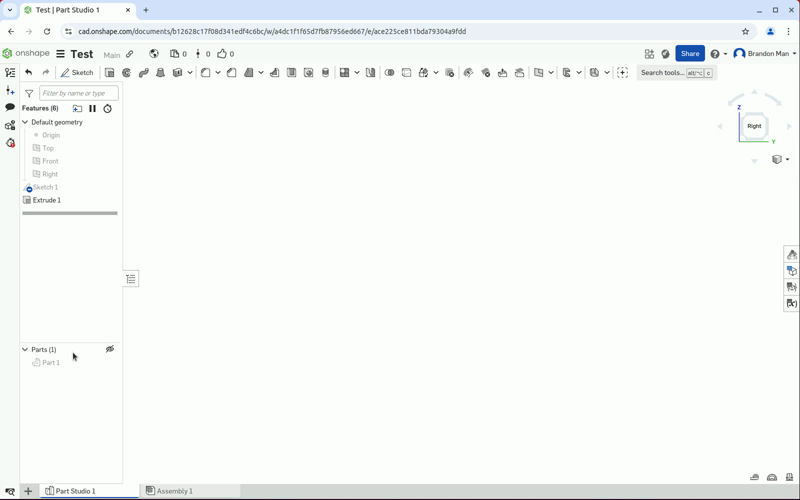
key_up(shift)
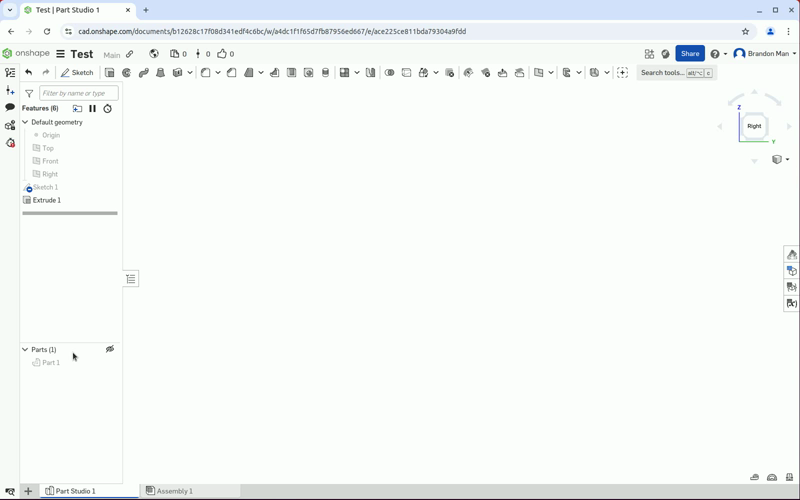
mouse_move(73, 352)
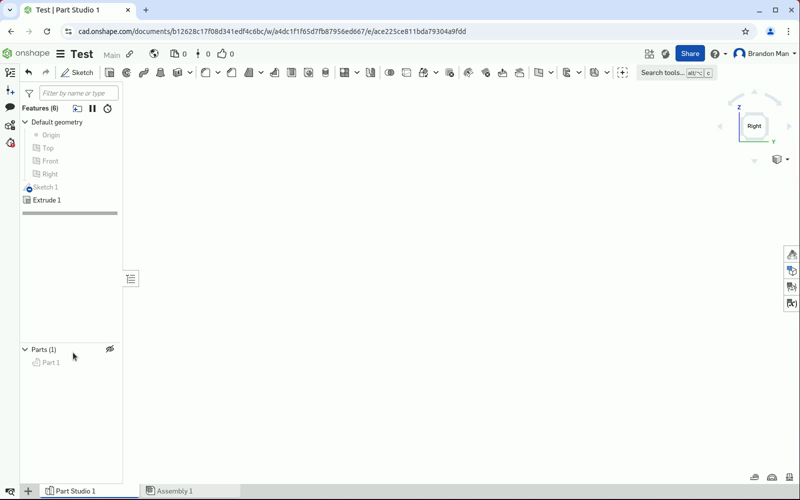
key(shift+y)
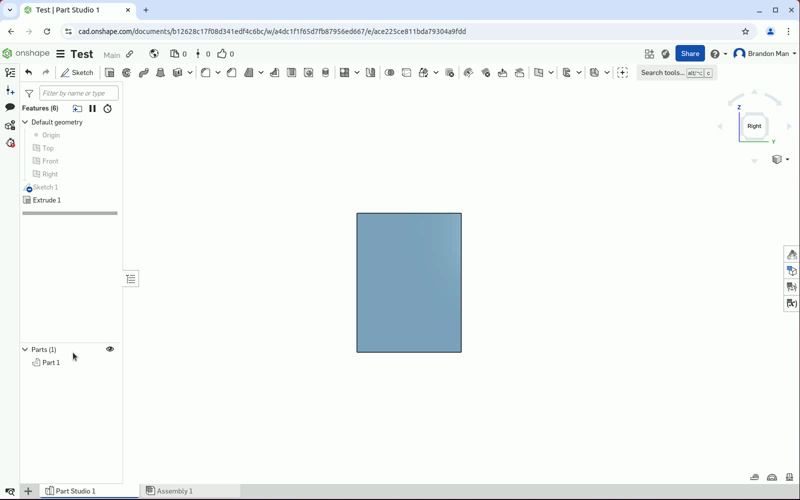
mouse_move(541, 75)
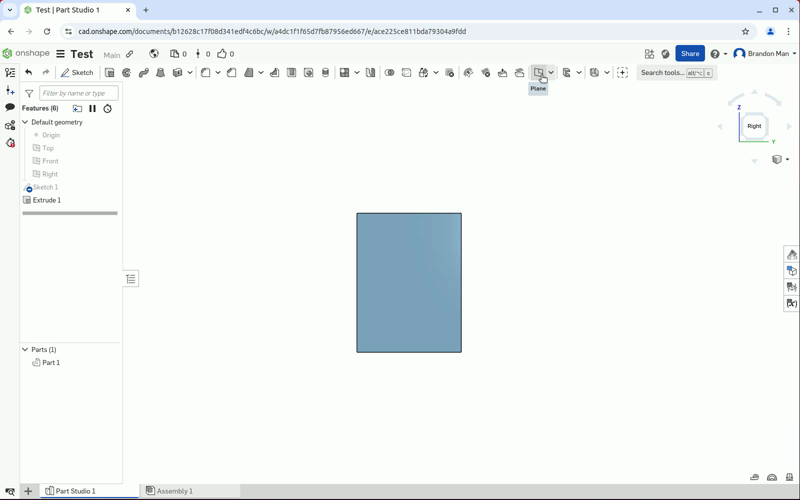
click(541, 75)
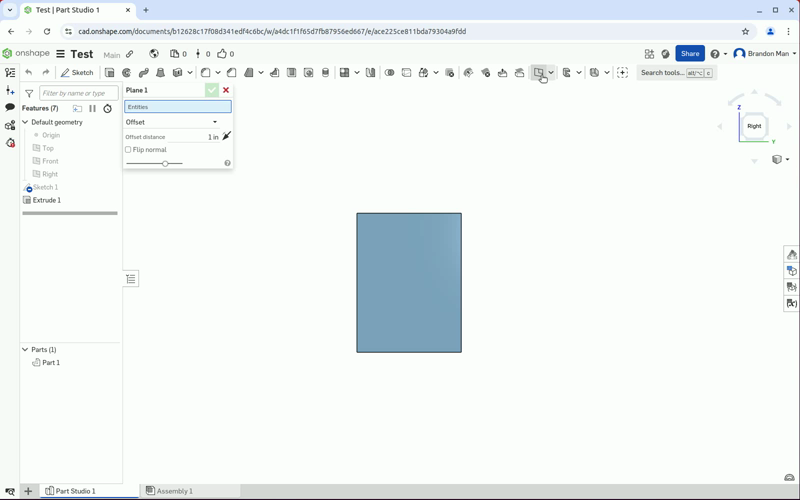
mouse_move(73, 176)
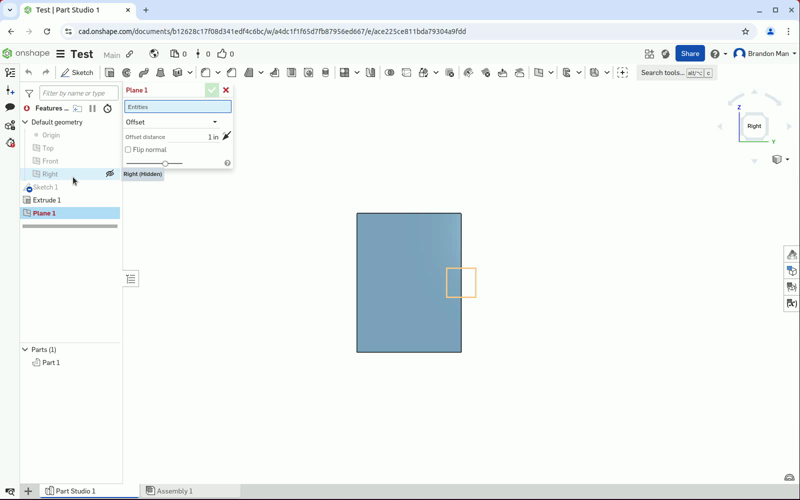
click(73, 176)
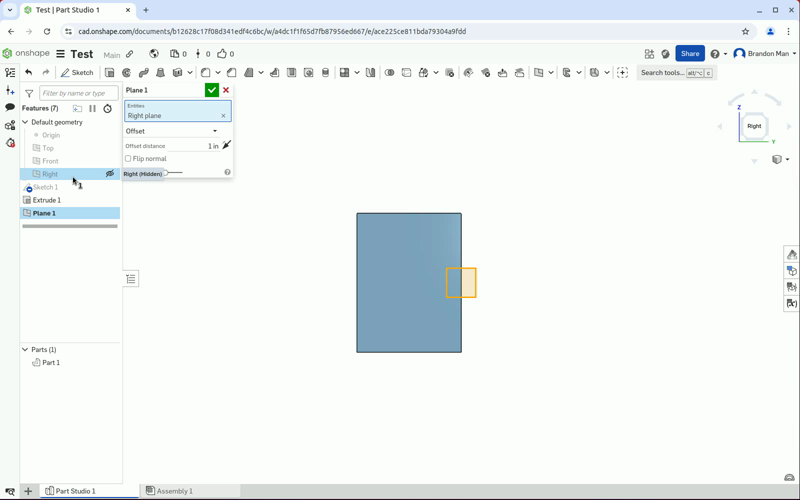
key(tab, 2)
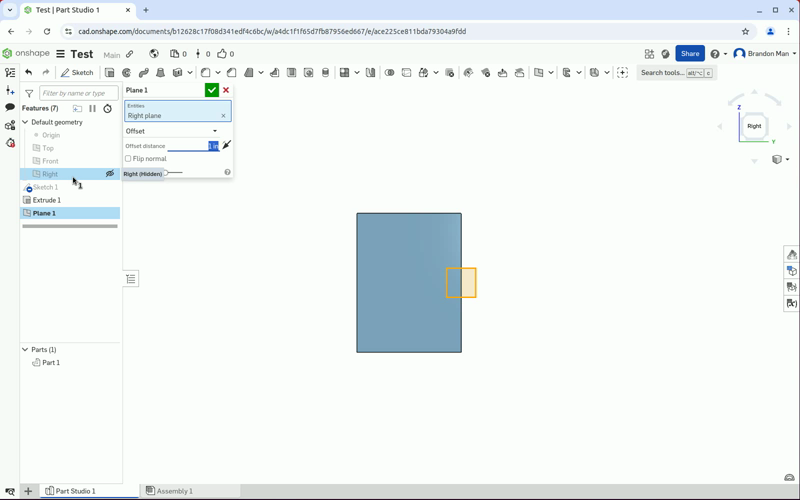
text(1.695)
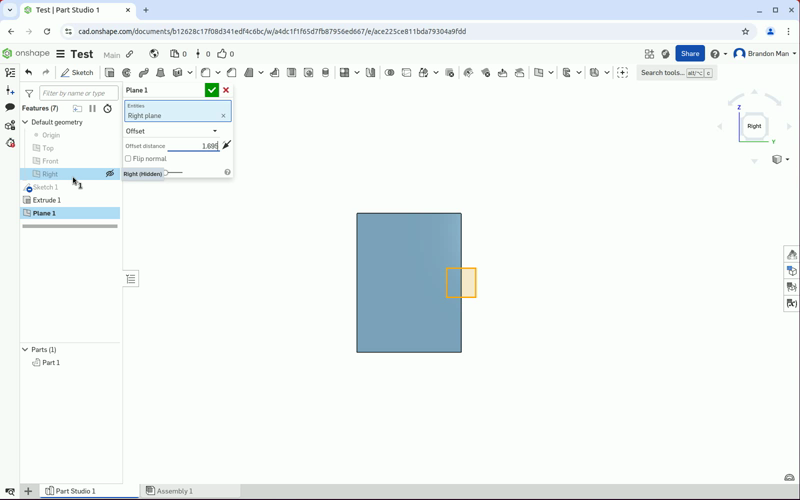
key(enter, 2)
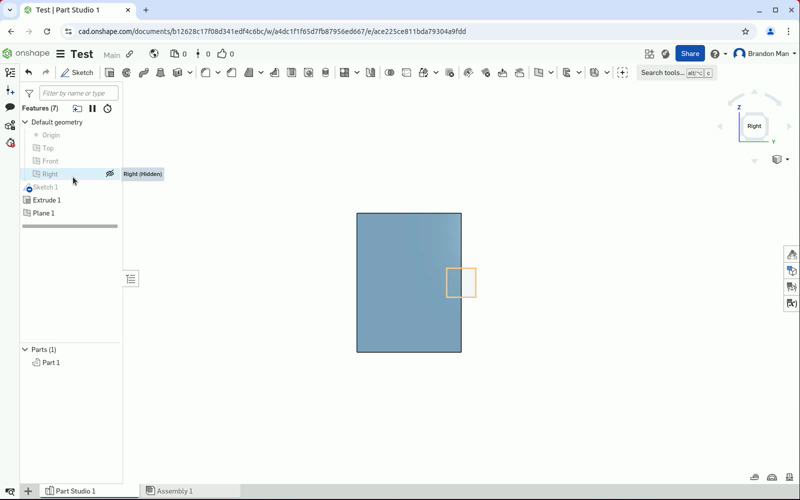
key(shift+s)
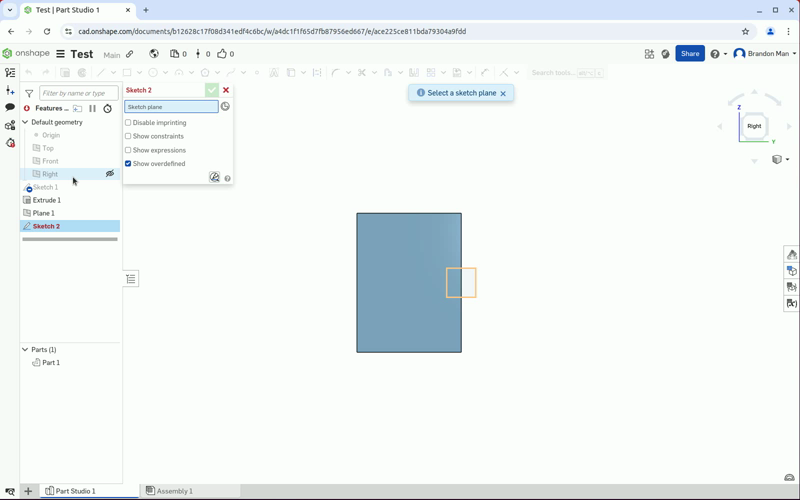
mouse_move(73, 215)
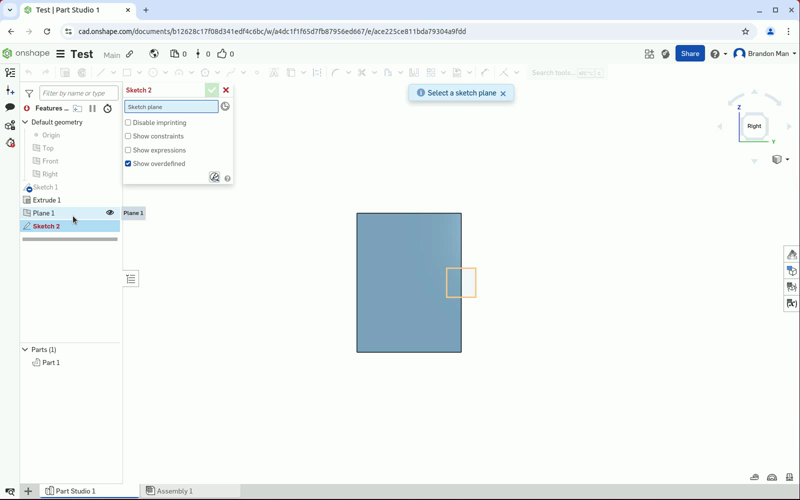
click(73, 215)
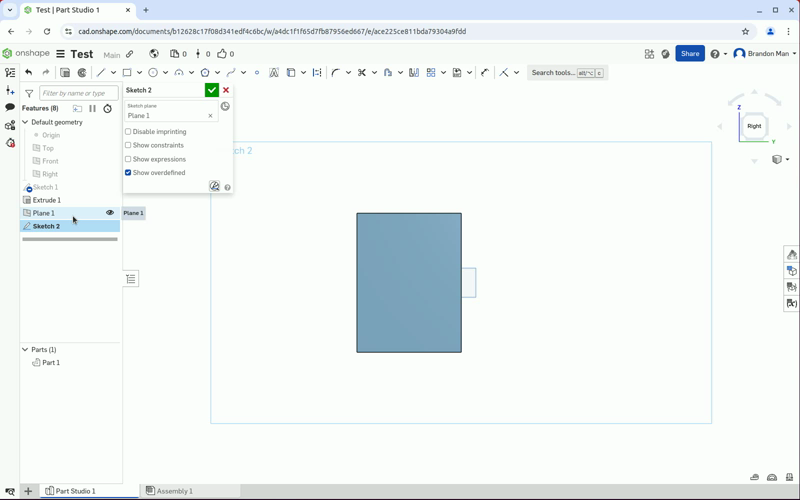
mouse_move(73, 352)
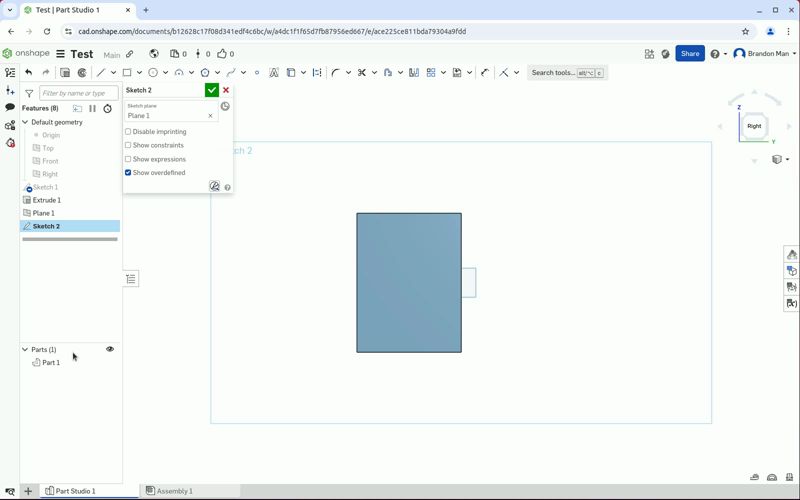
key(y)
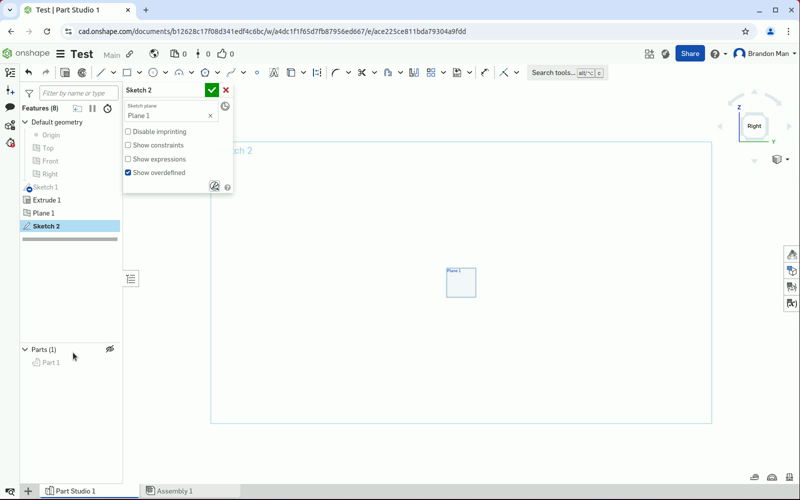
key(a)
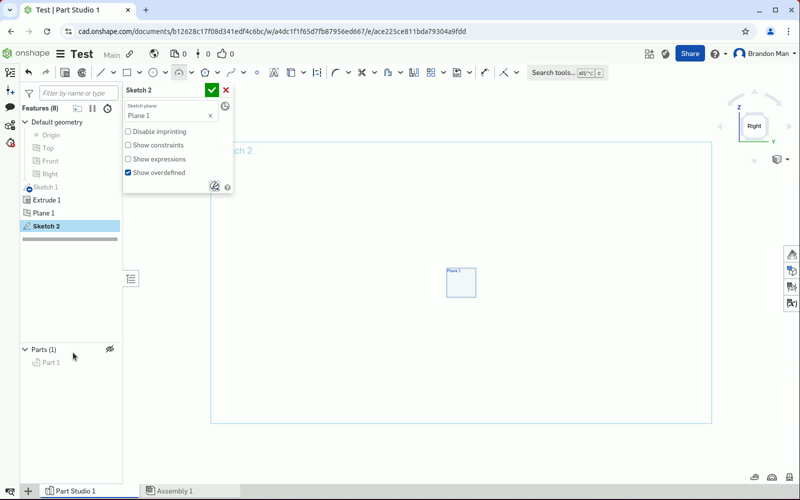
key_down(shift)
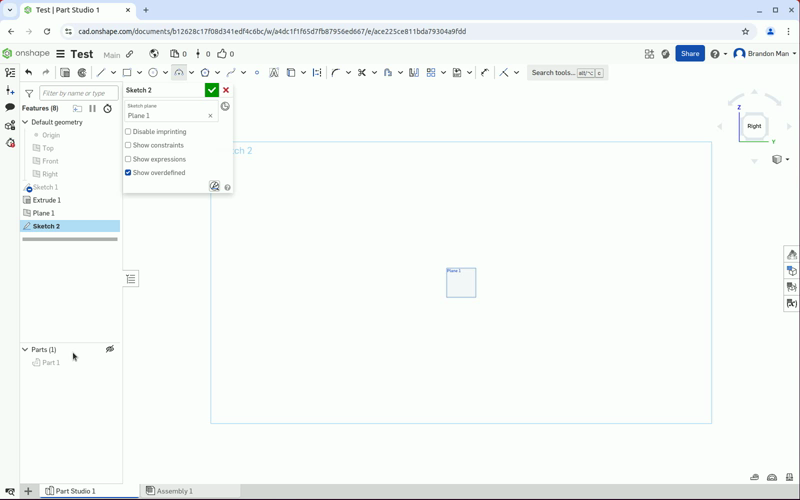
mouse_move(356, 247)
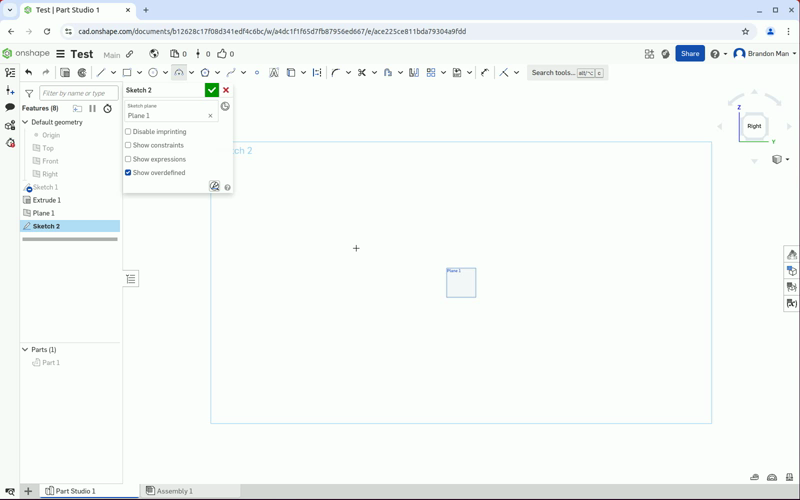
click(356, 247)
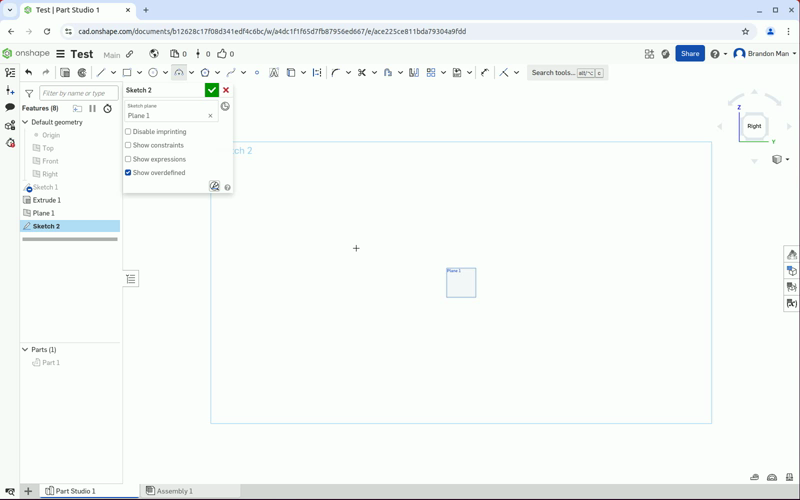
key_up(shift)
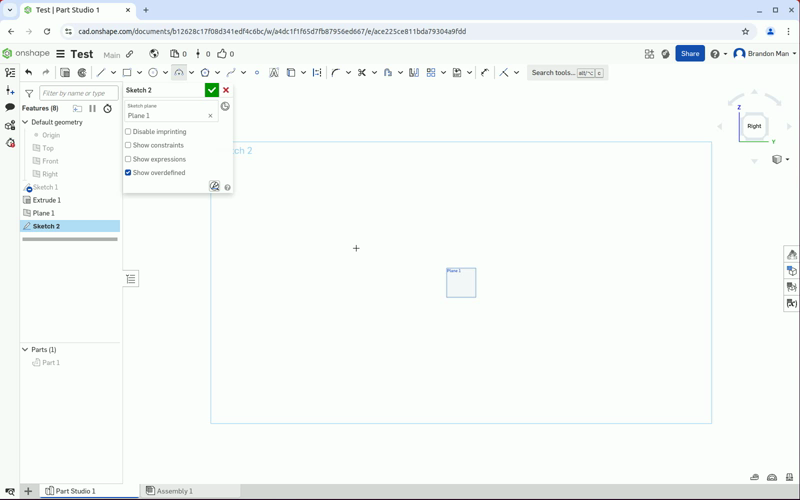
key_down(shift)
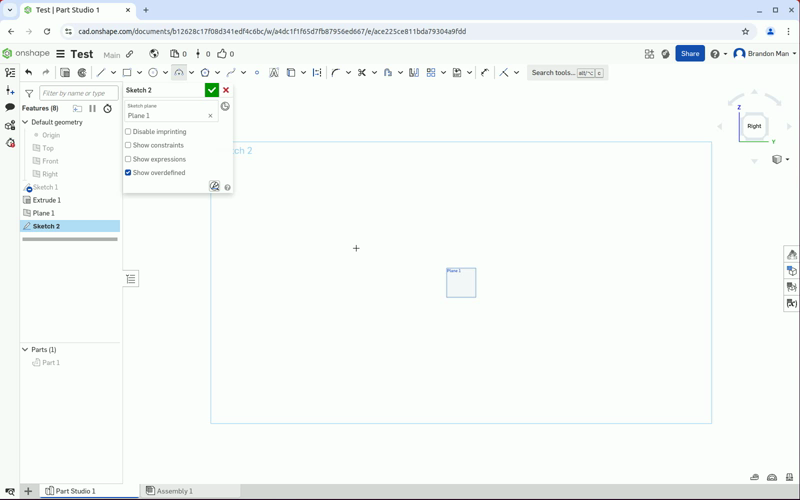
mouse_move(392, 211)
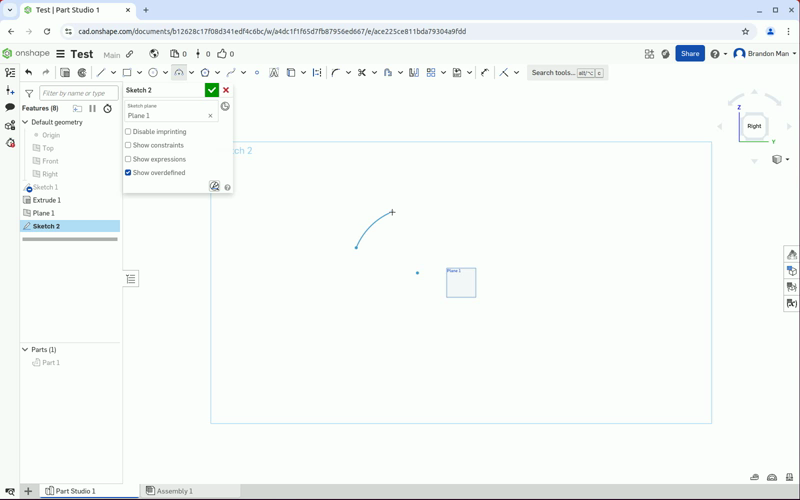
click(392, 211)
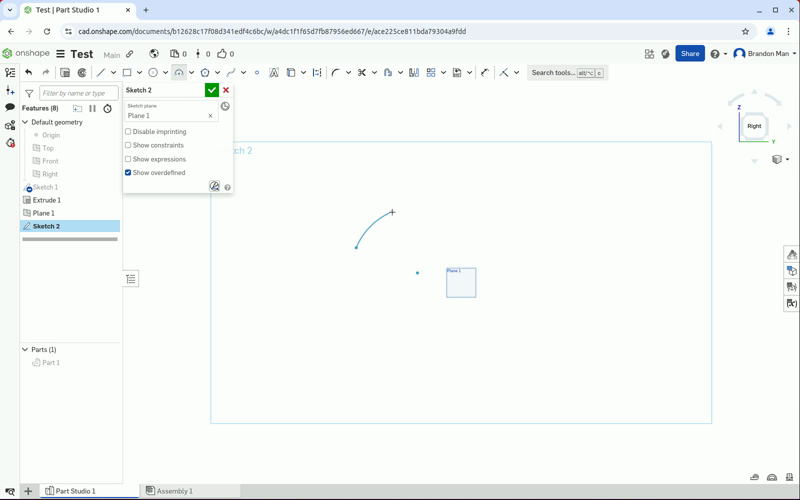
mouse_move(367, 222)
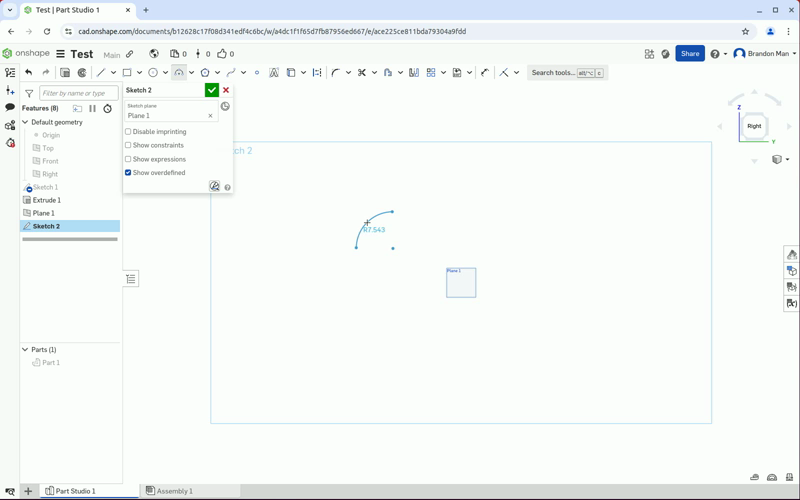
click(367, 222)
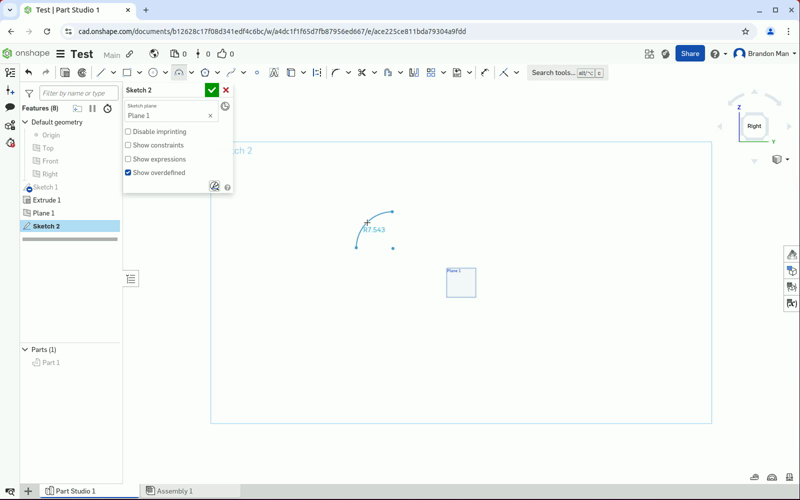
key_up(shift)
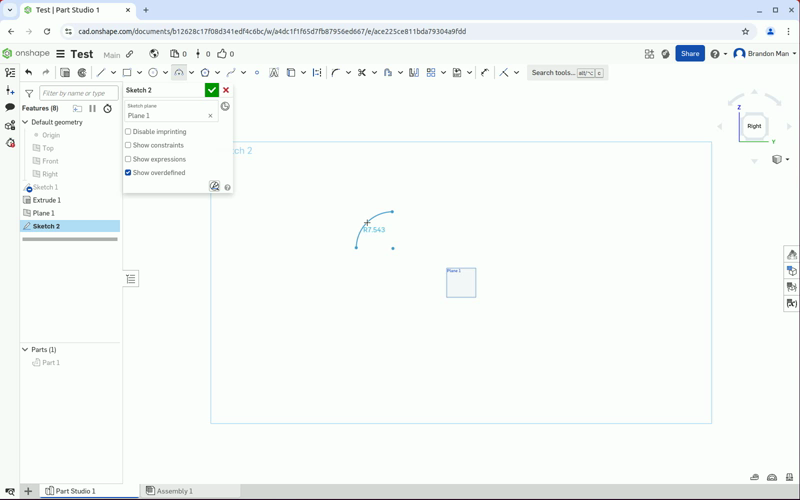
key(esc)
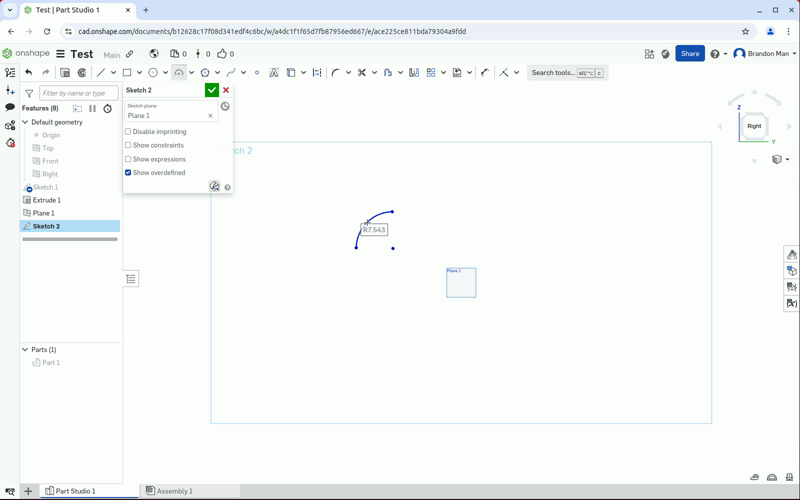
key(l)
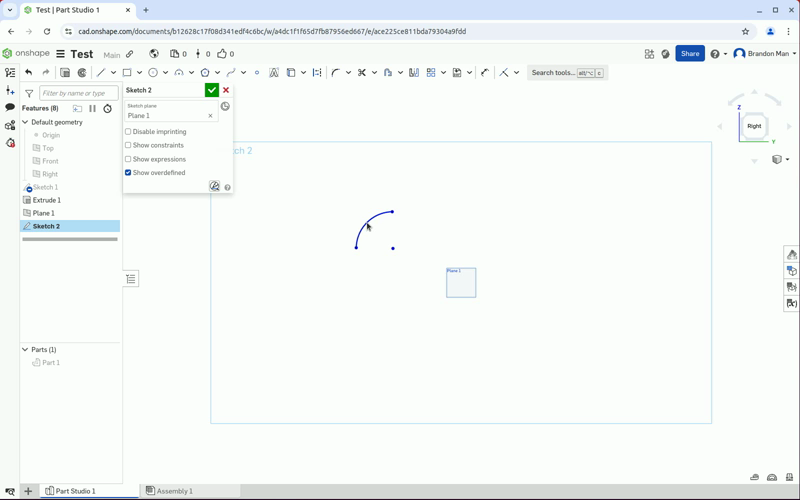
mouse_move(392, 211)
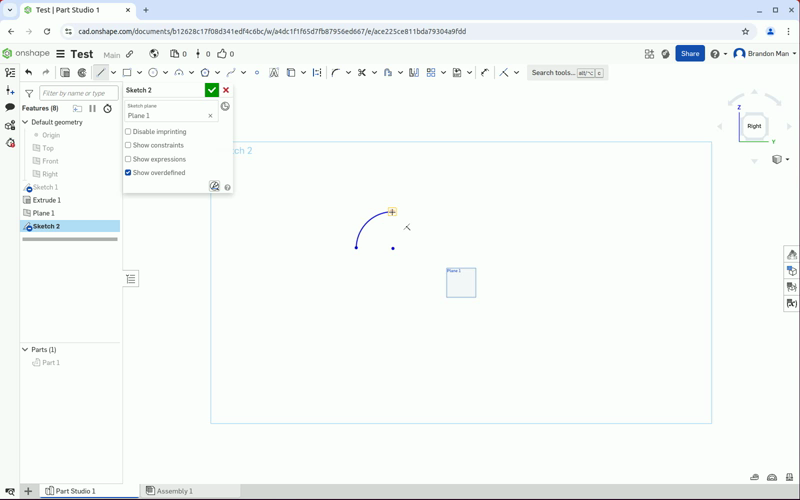
click(392, 211)
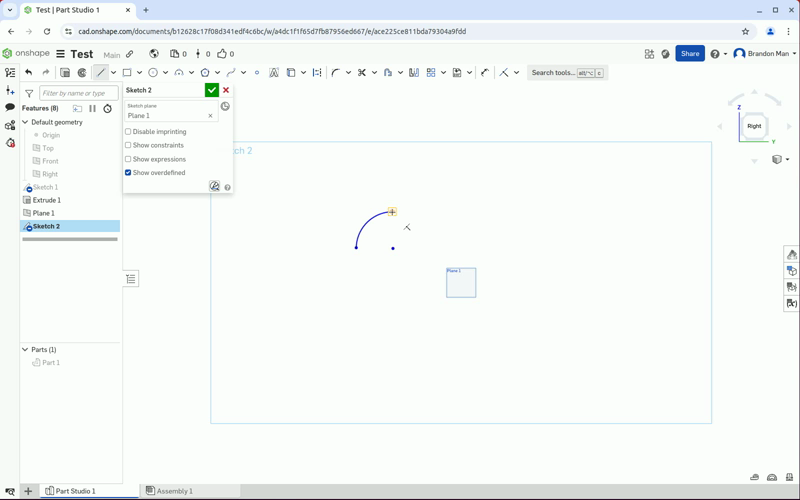
key_down(shift)
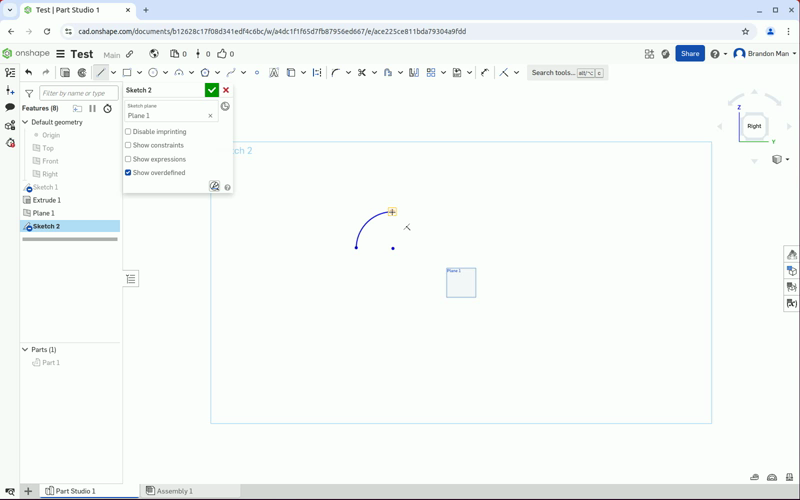
mouse_move(422, 211)
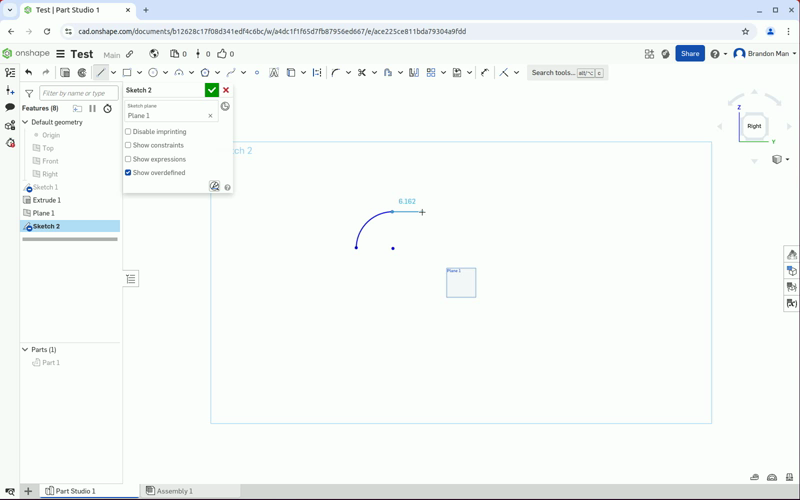
mouse_move(356, 211)
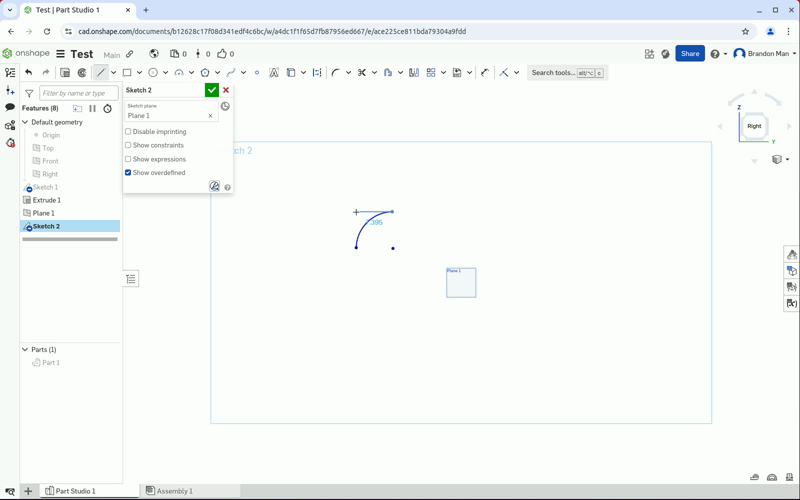
click(356, 211)
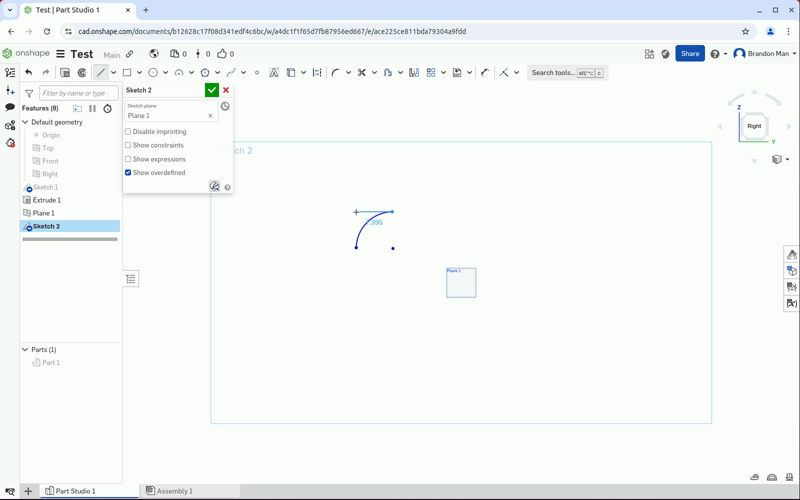
key_up(shift)
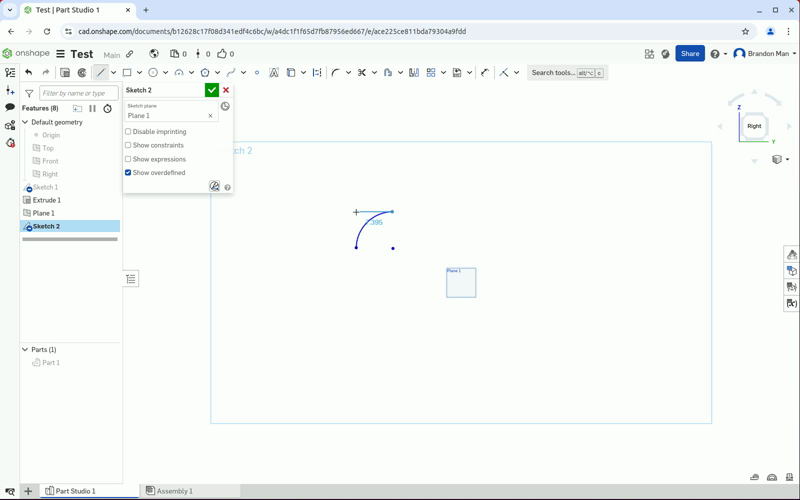
mouse_move(386, 211)
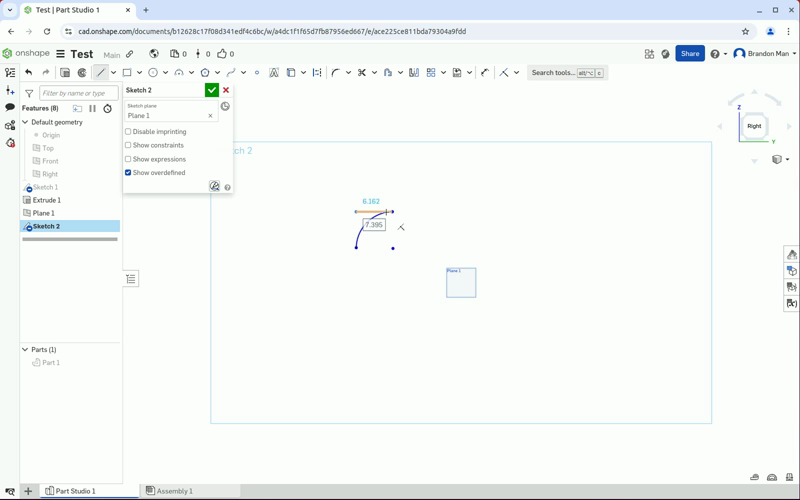
key_down(shift)
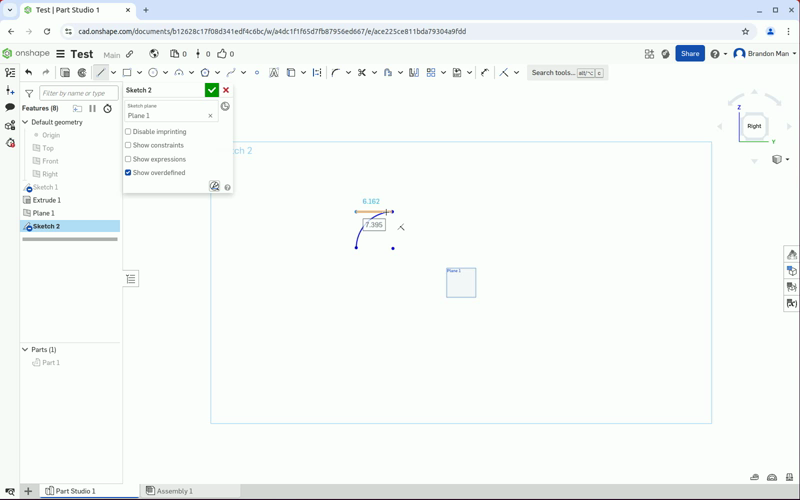
mouse_move(356, 247)
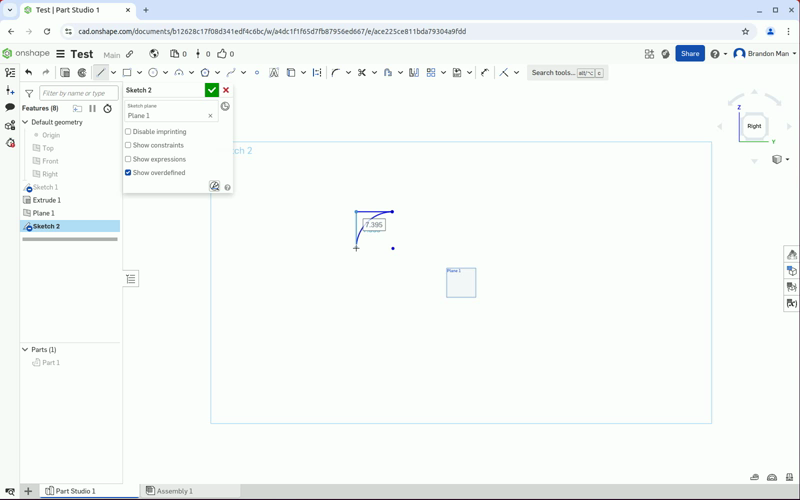
key_up(shift)
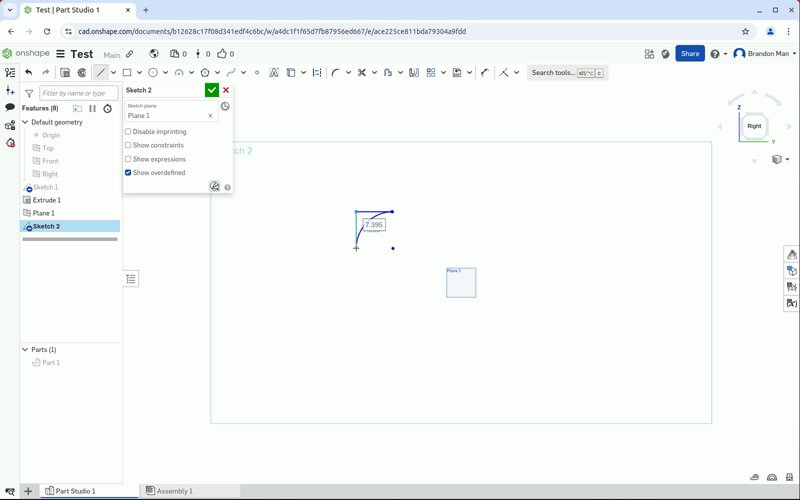
click(356, 247)
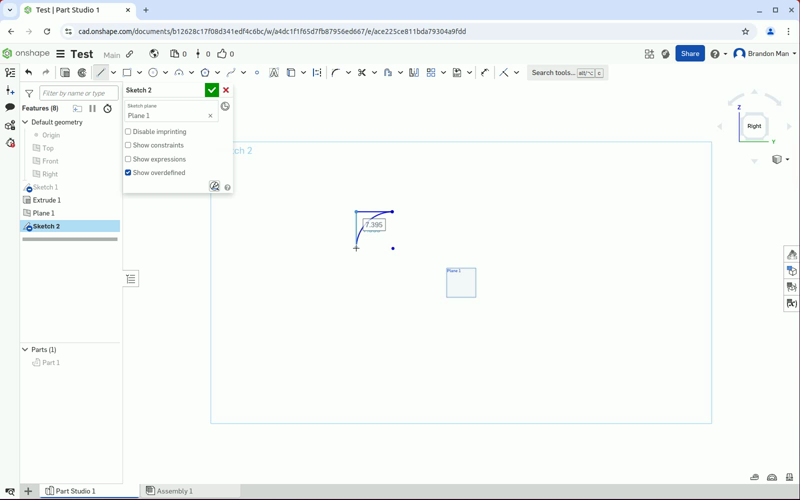
key(esc)
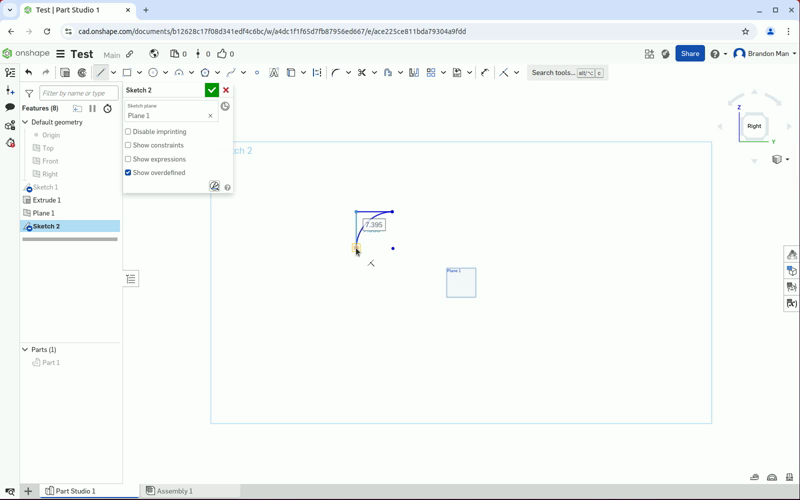
mouse_move(361, 219)
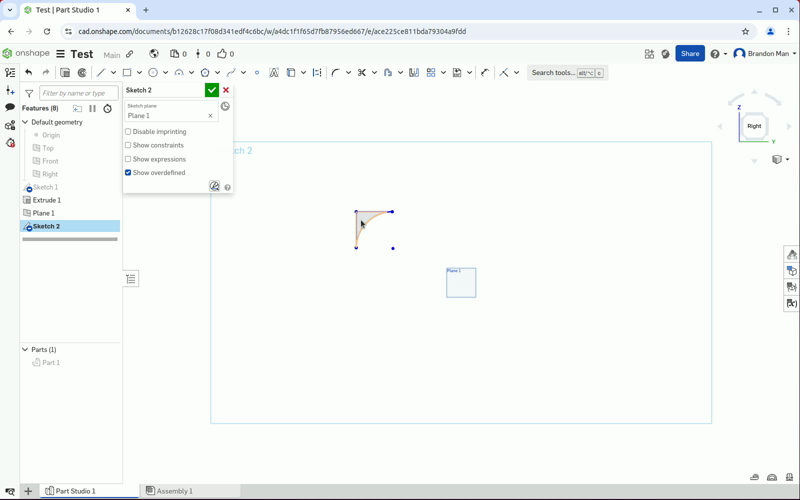
scroll(6)
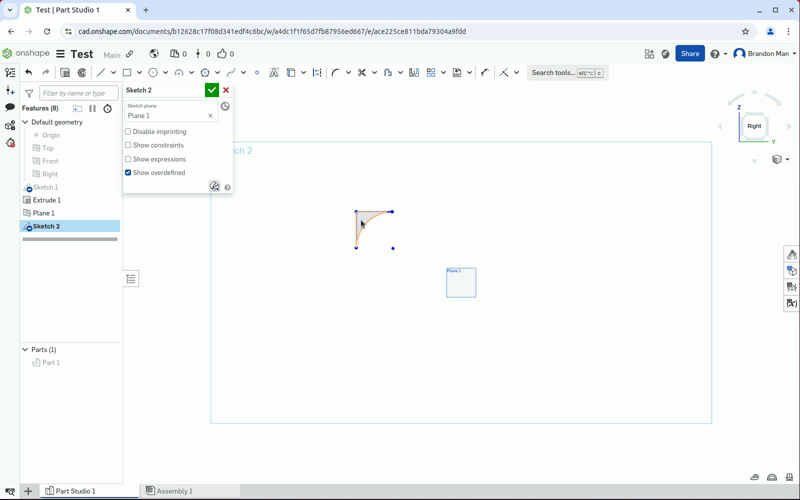
scroll(6)
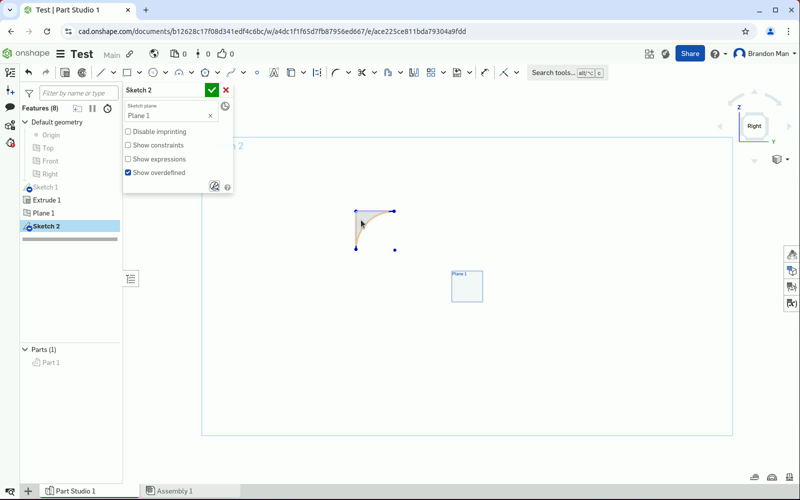
scroll(6)
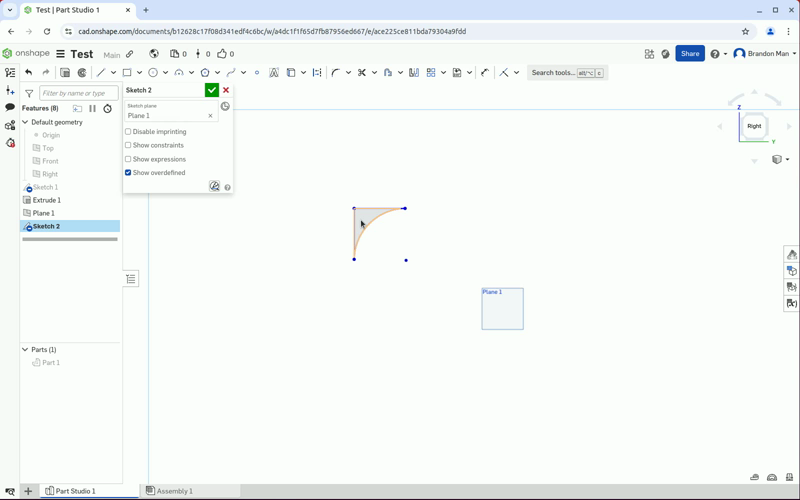
scroll(6)
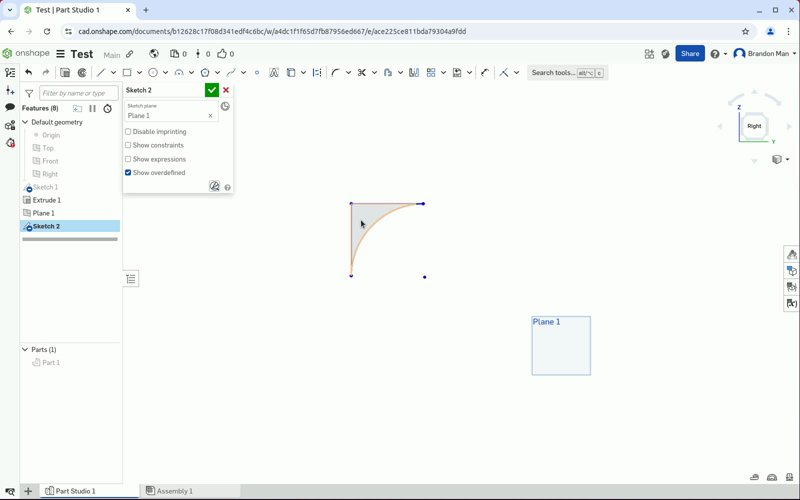
scroll(6)
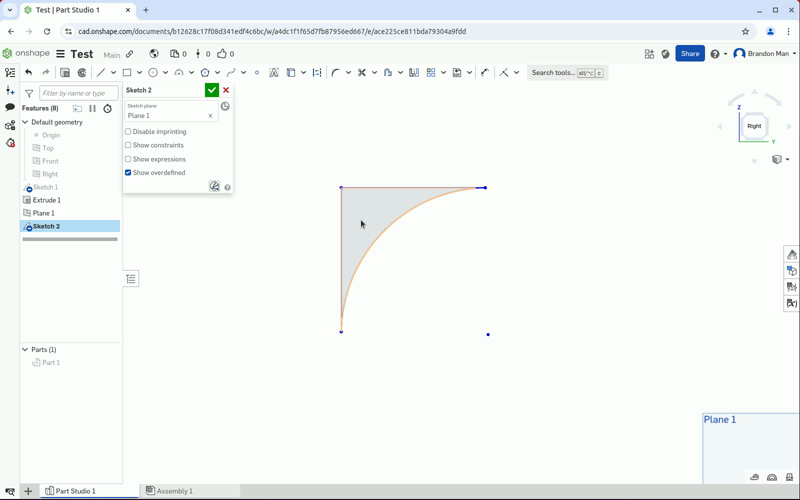
scroll(6)
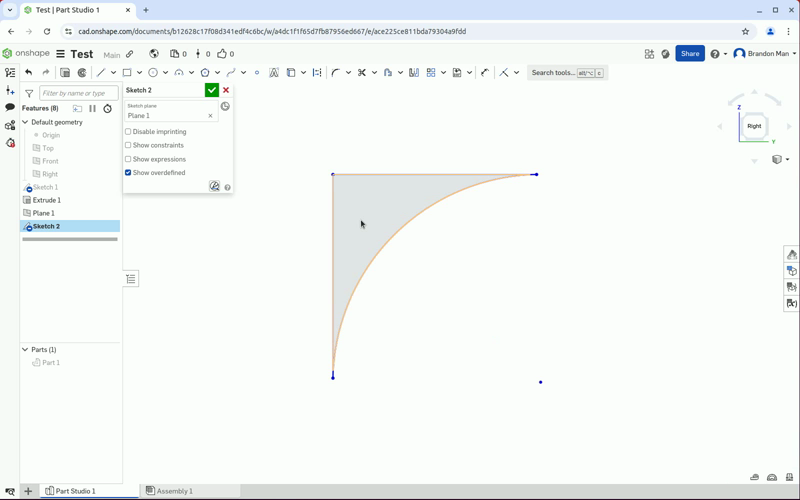
scroll(6)
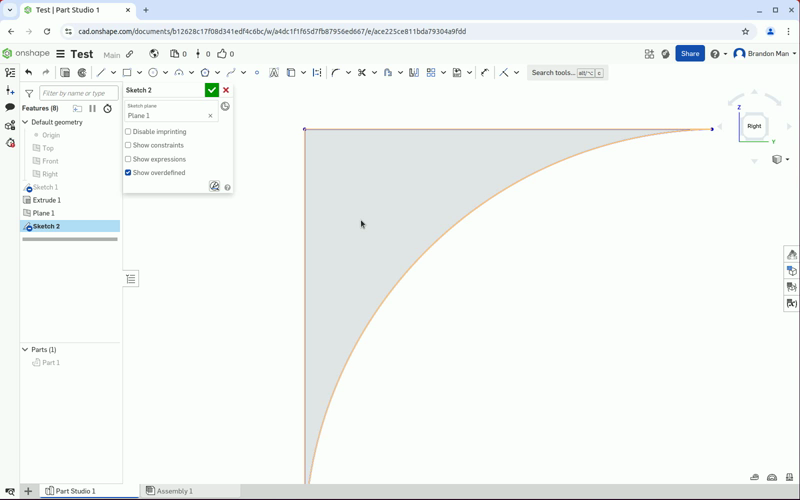
click(361, 219)
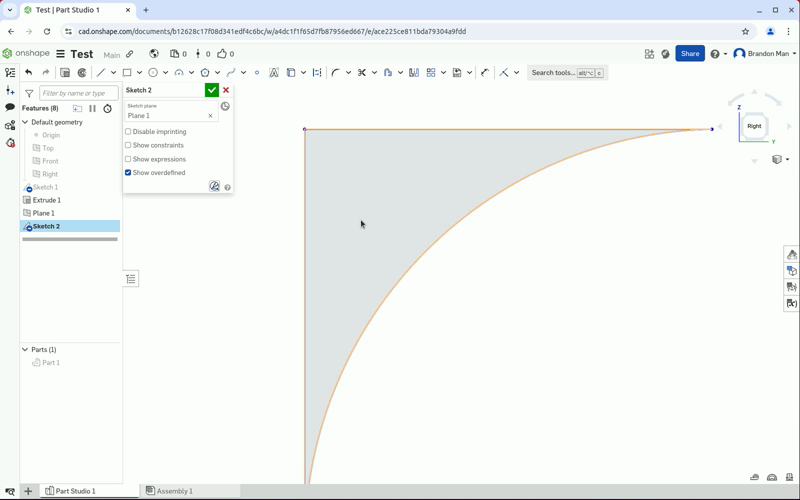
scroll(-6)
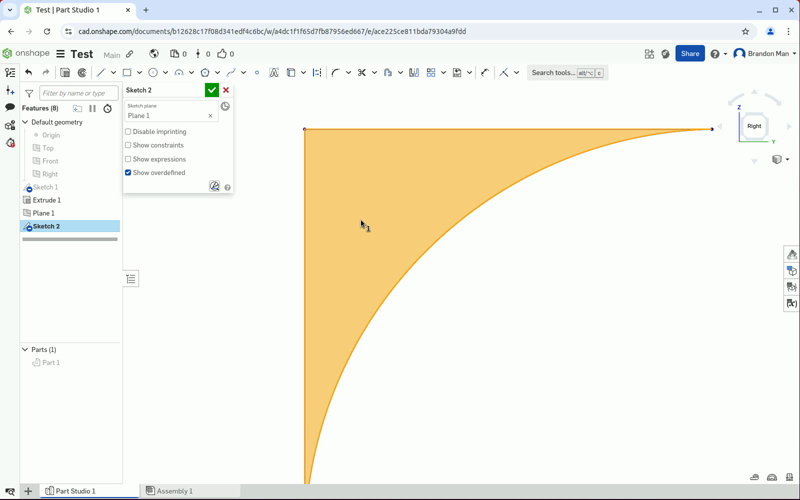
scroll(-6)
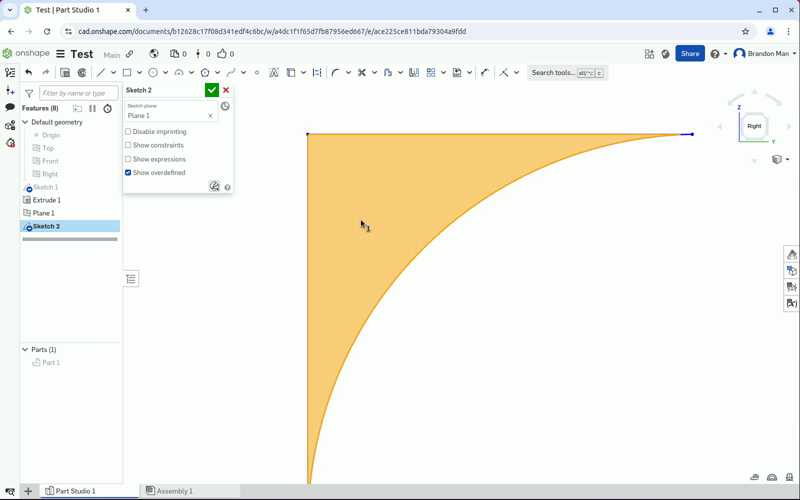
scroll(-6)
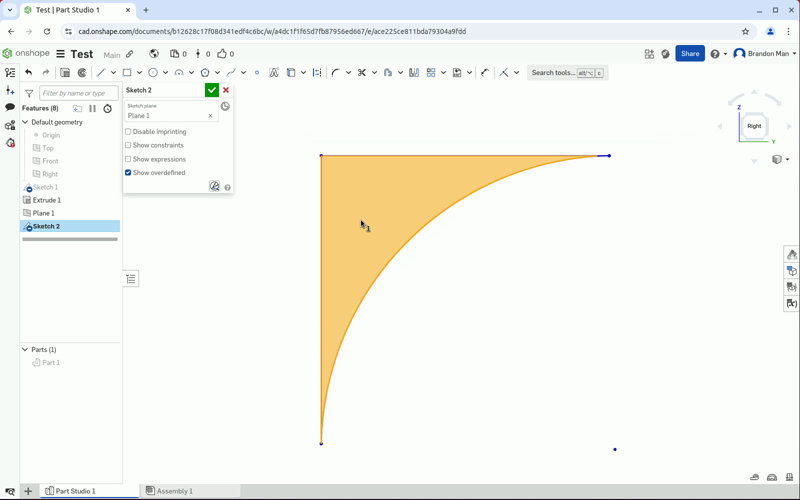
scroll(-6)
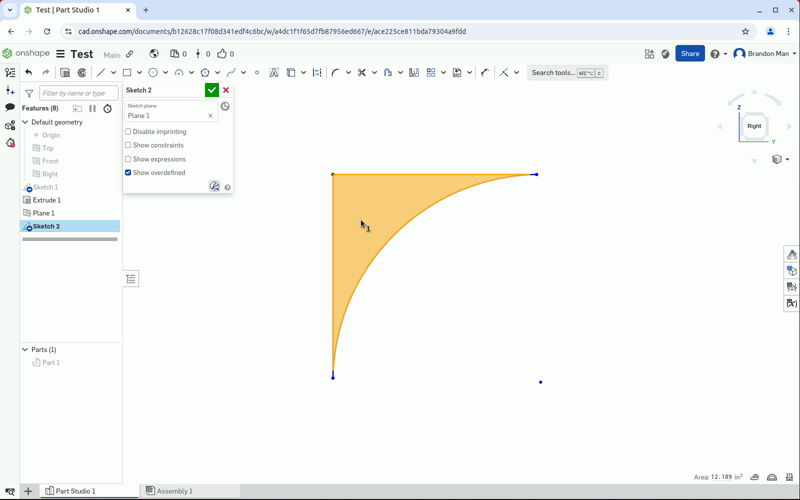
scroll(-6)
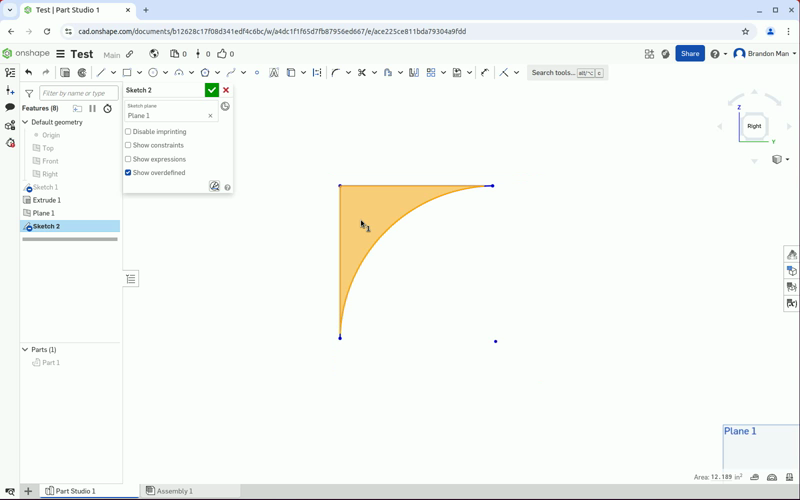
scroll(-6)
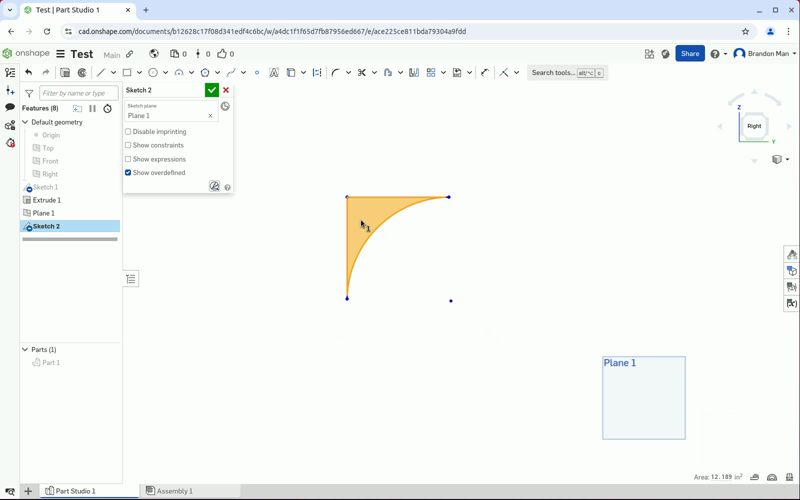
scroll(-6)
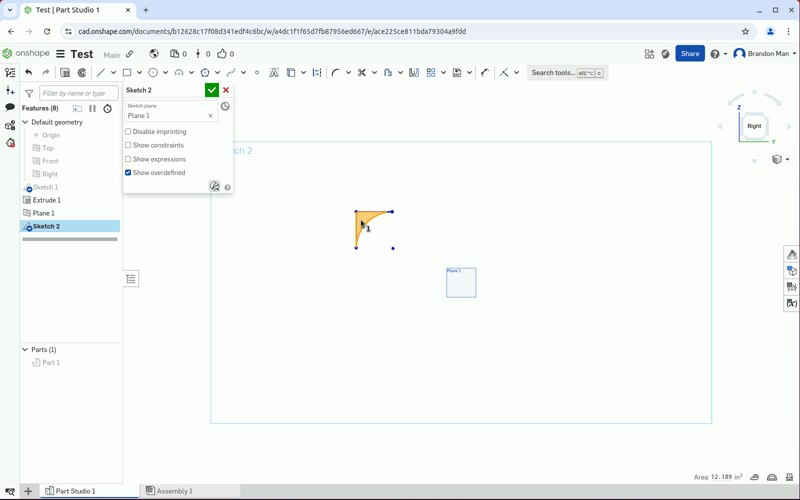
mouse_move(73, 352)
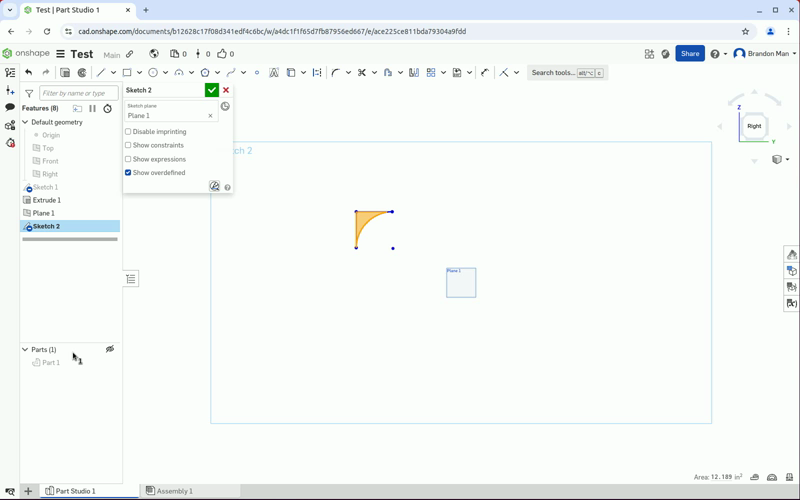
key(shift+y)
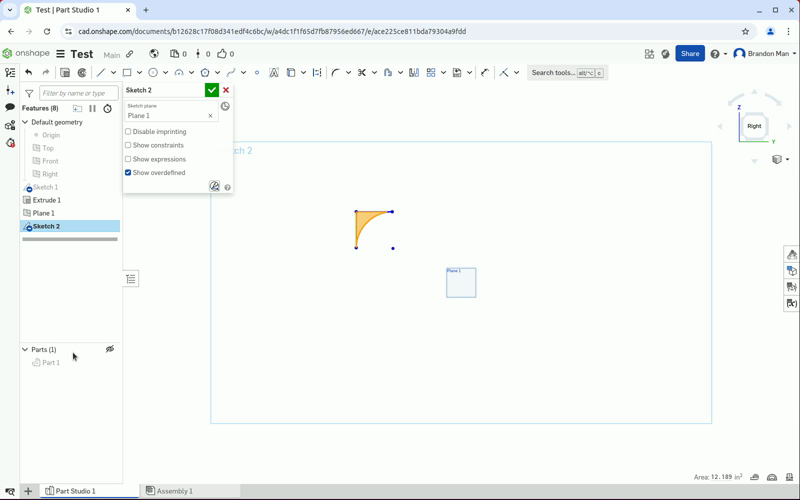
key(shift+e)
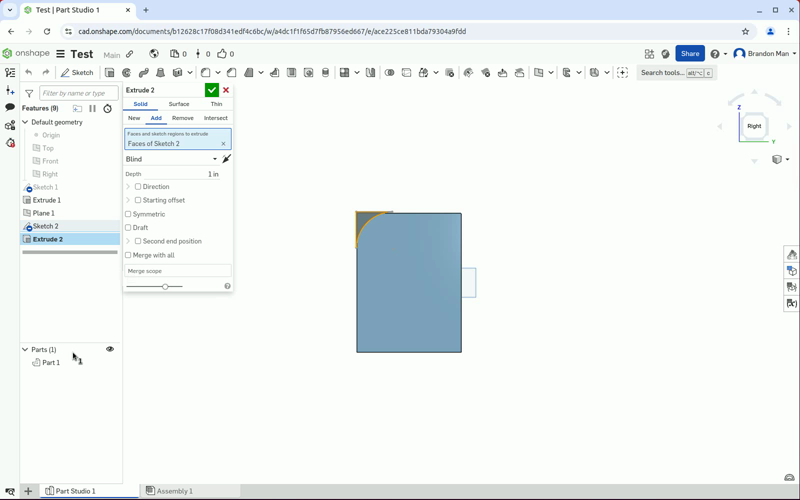
mouse_move(143, 106)
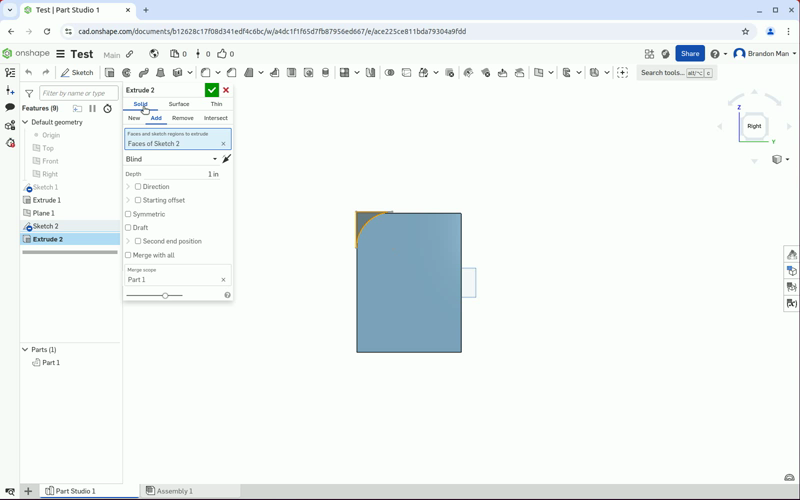
click(143, 106)
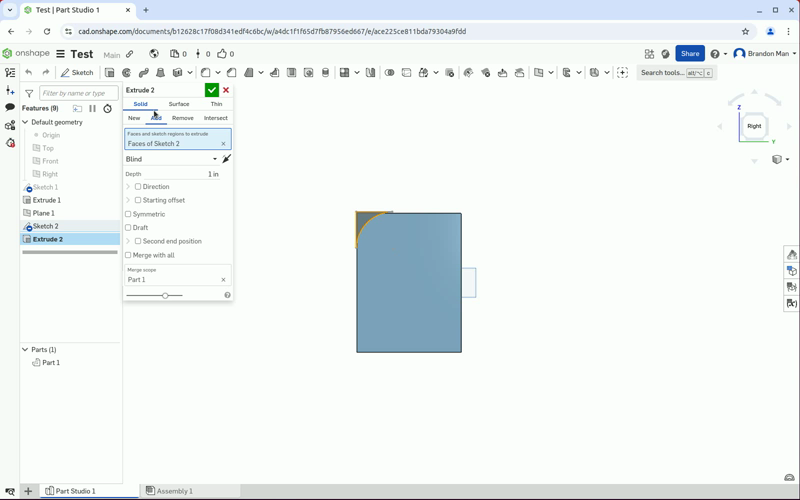
mouse_move(186, 120)
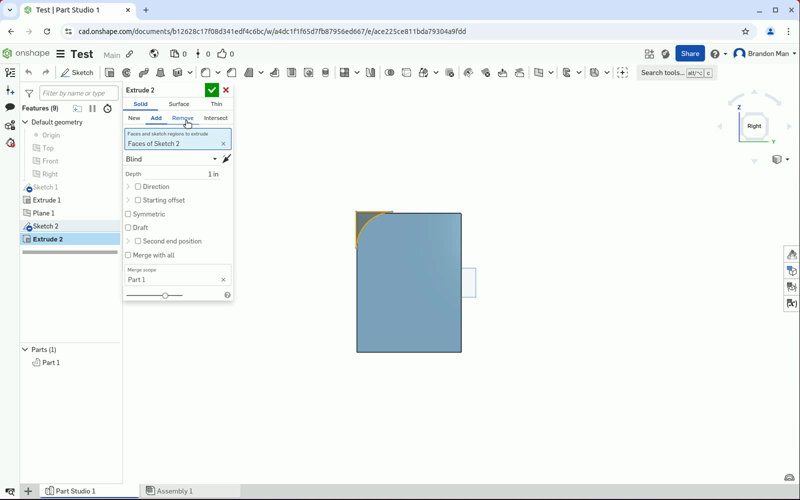
click(186, 120)
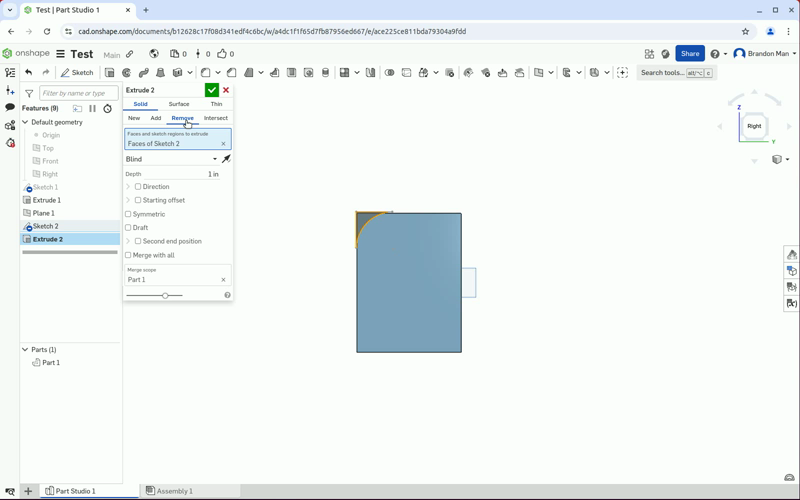
key(tab, 4)
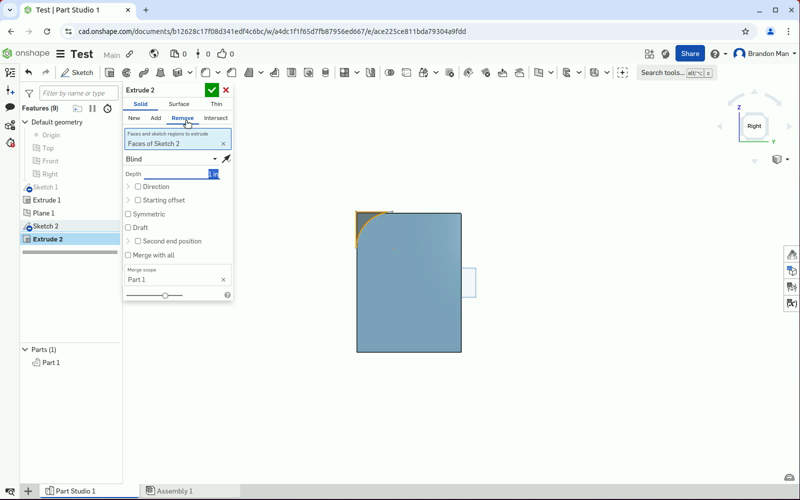
text(28.645)
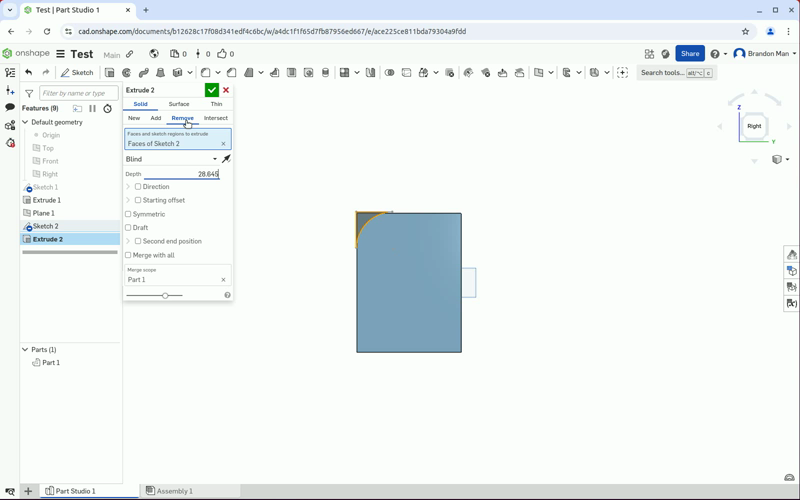
key(tab, 6)
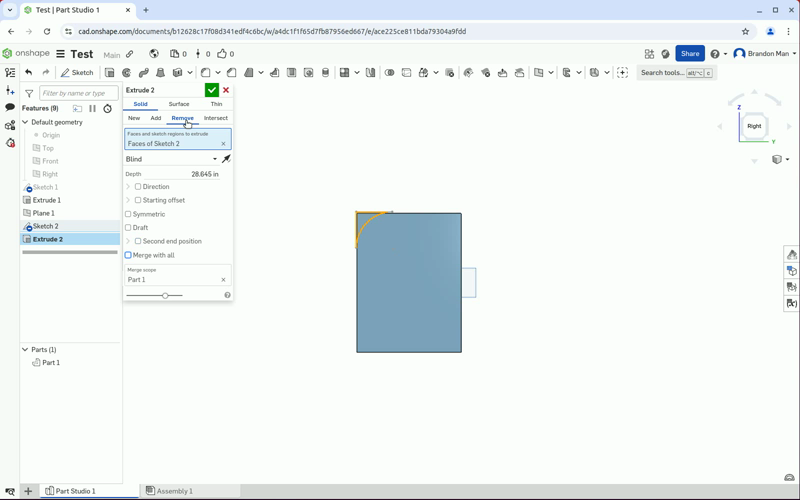
key(space)
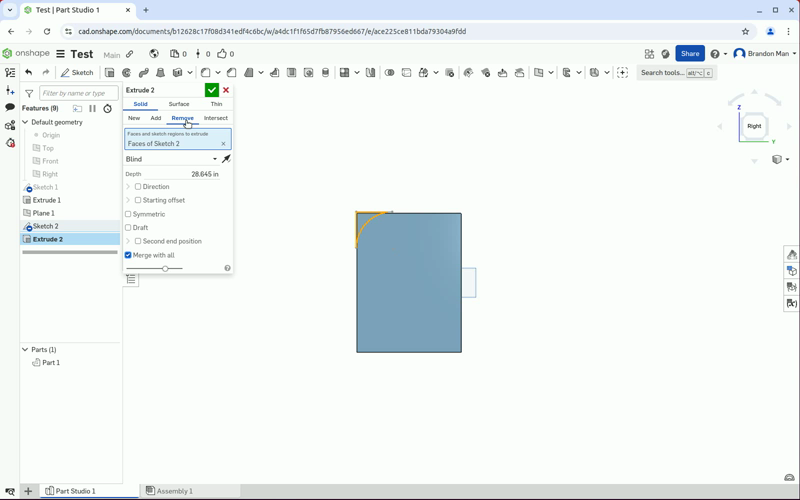
key(enter)
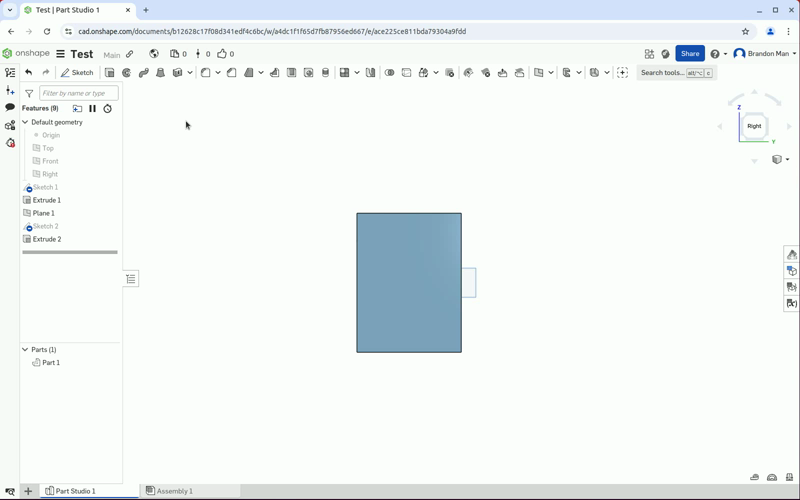
key(shift+h)
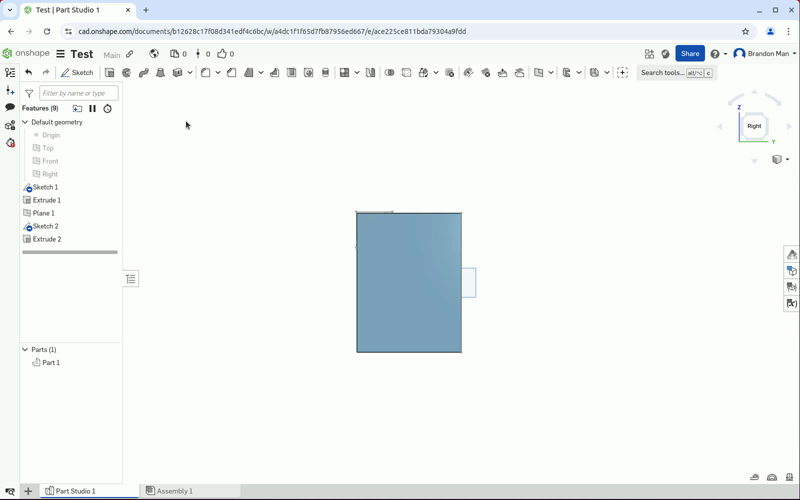
key(shift+h)
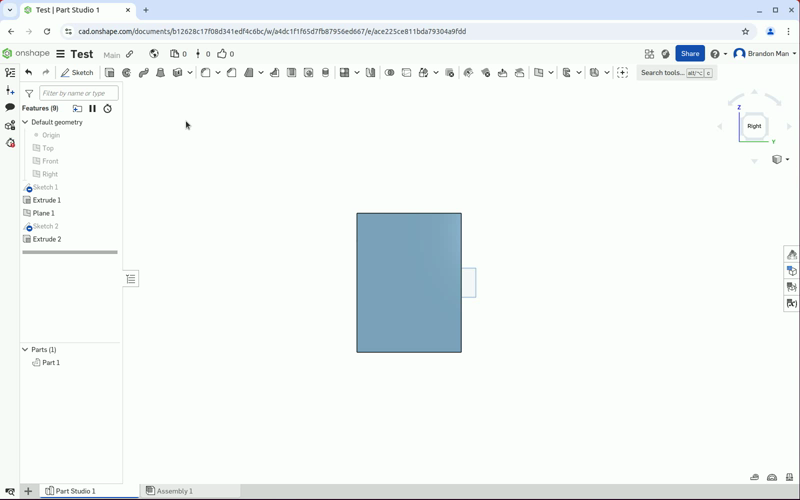
mouse_move(73, 189)
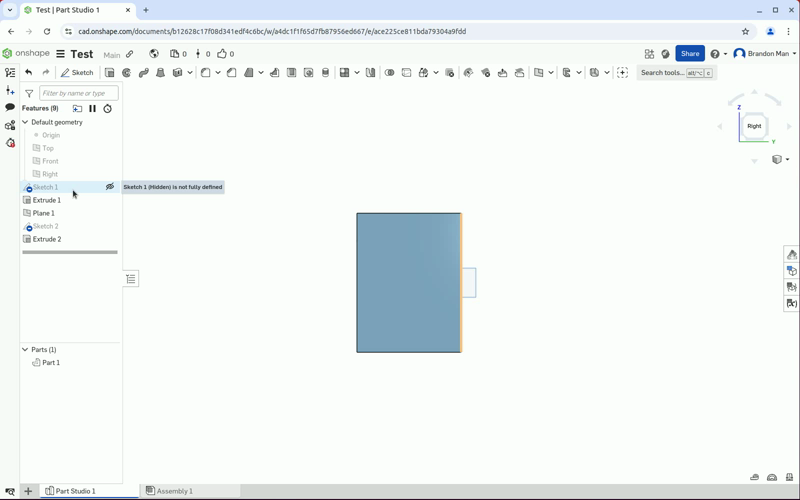
click(73, 189)
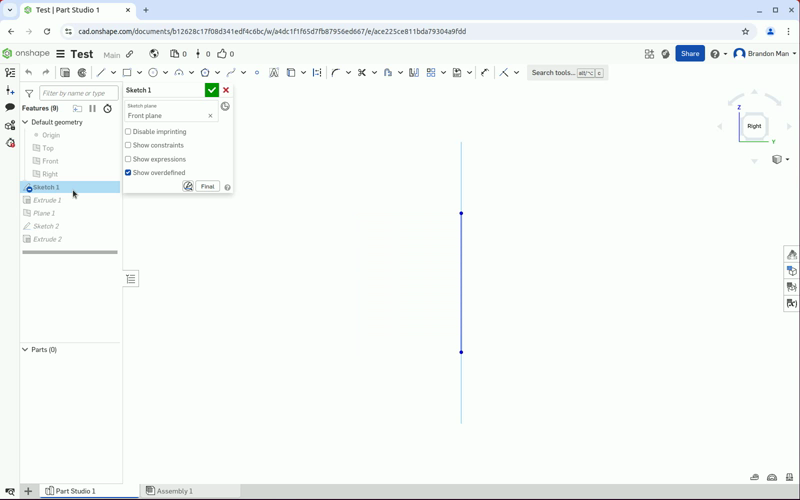
mouse_move(229, 92)
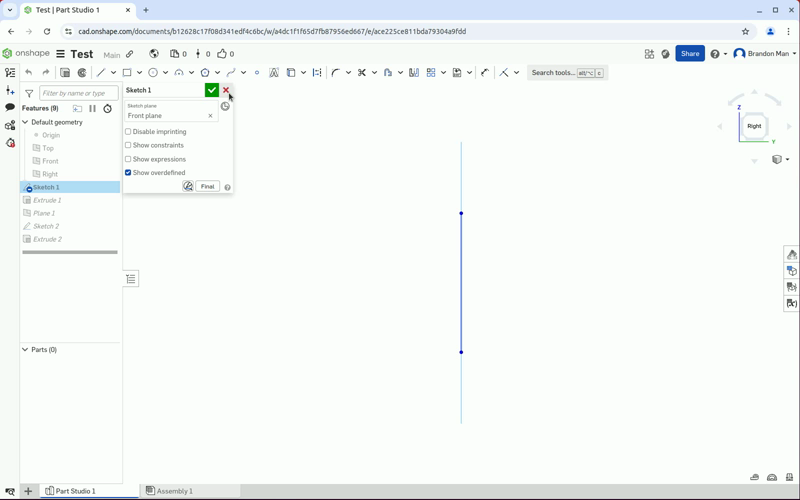
click(229, 92)
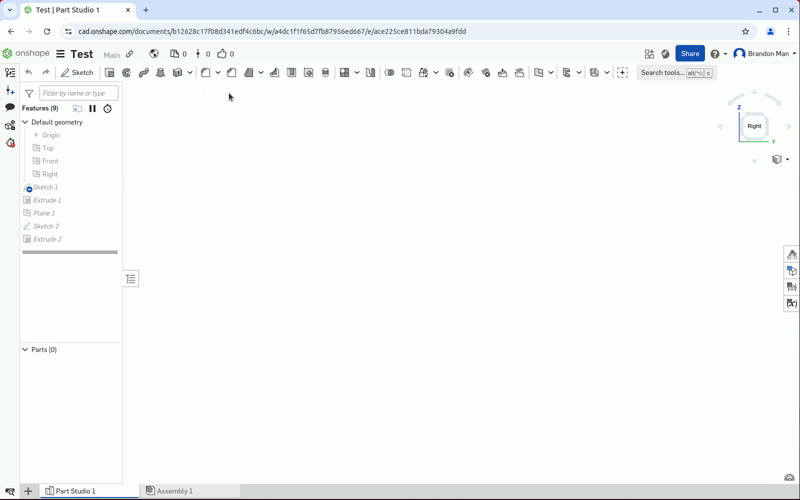
key(shift+s)
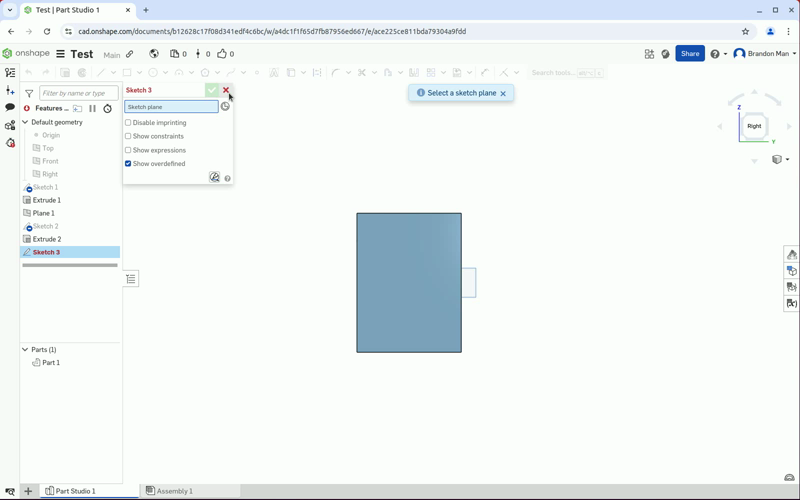
mouse_move(73, 215)
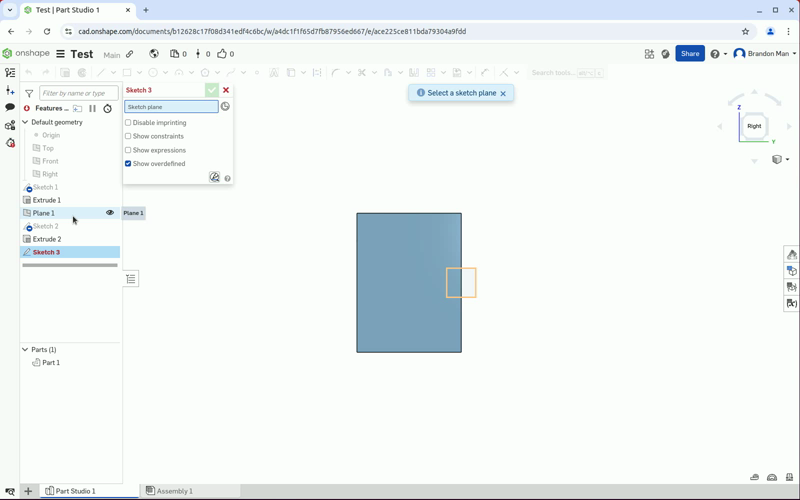
click(73, 215)
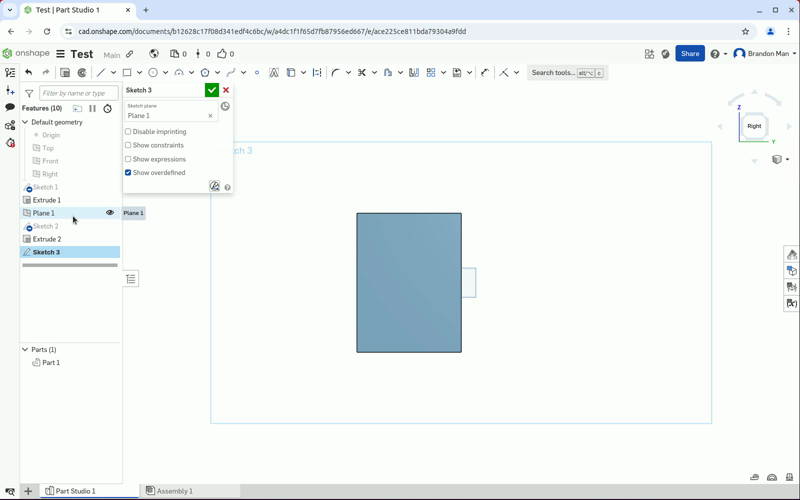
mouse_move(73, 352)
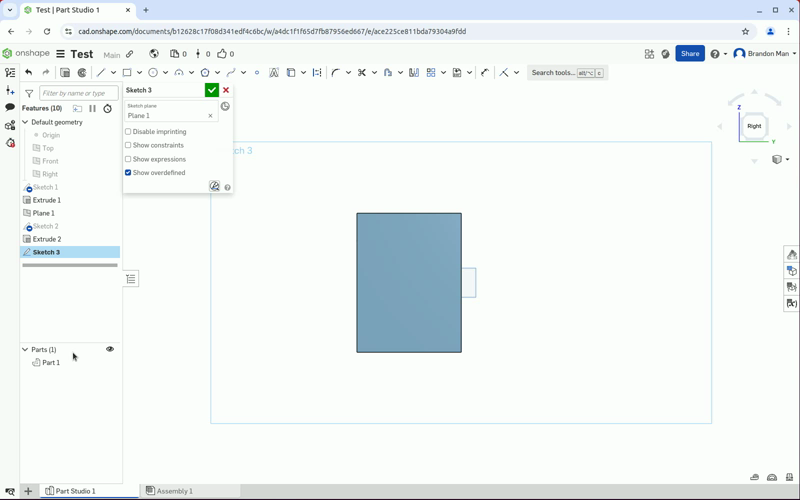
key(y)
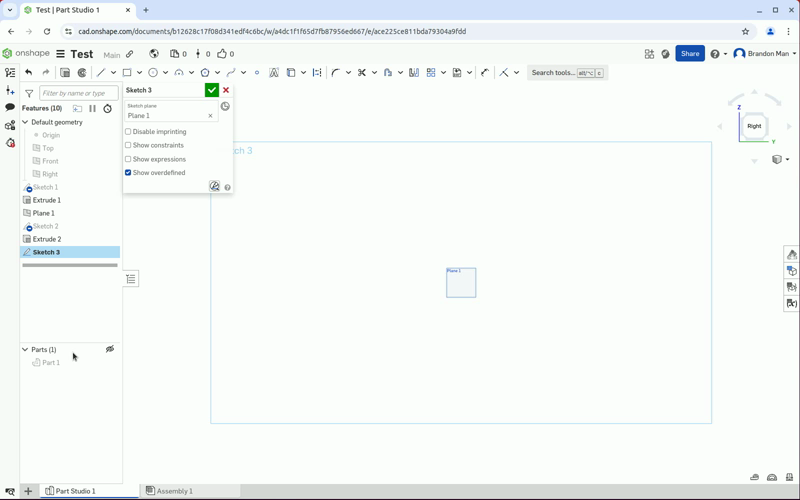
key(l)
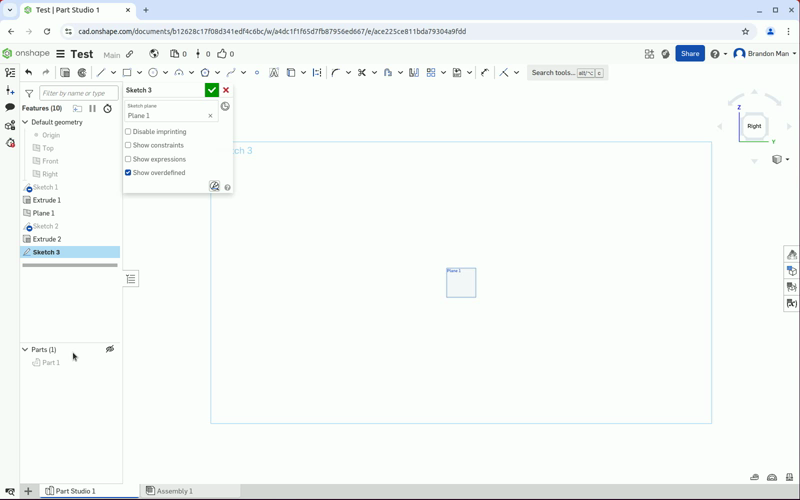
key_down(shift)
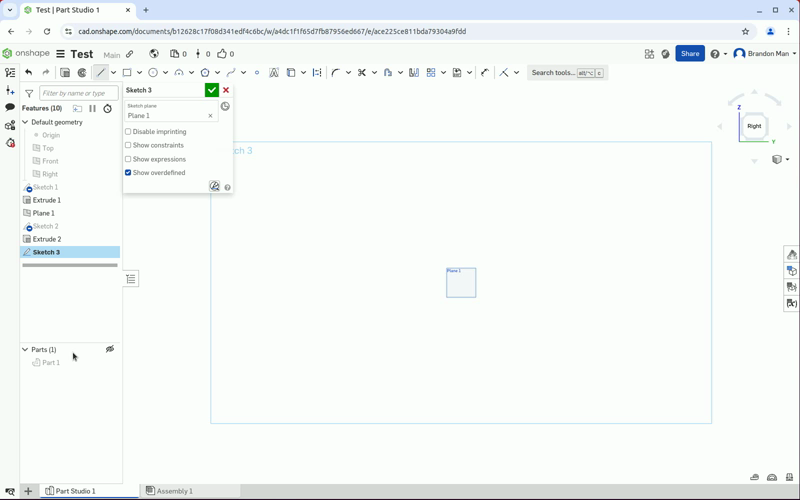
mouse_move(356, 352)
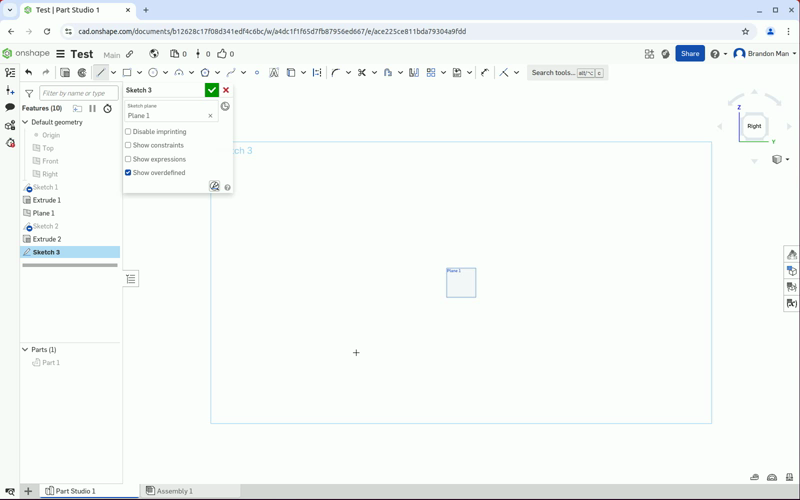
click(356, 352)
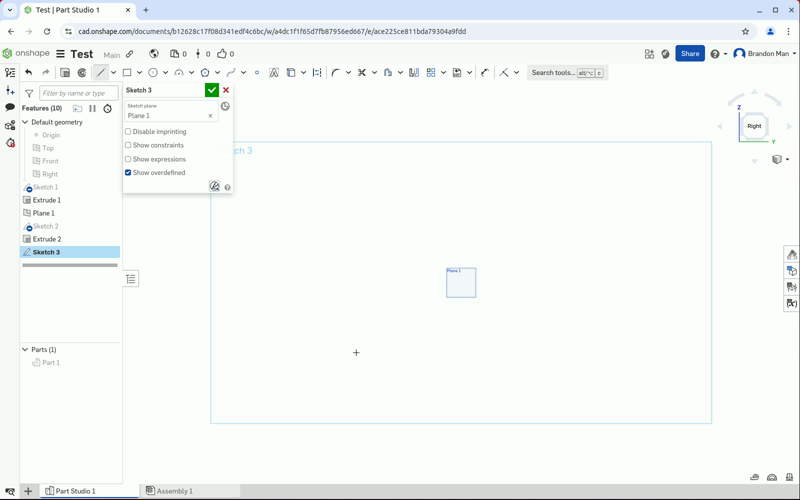
key_up(shift)
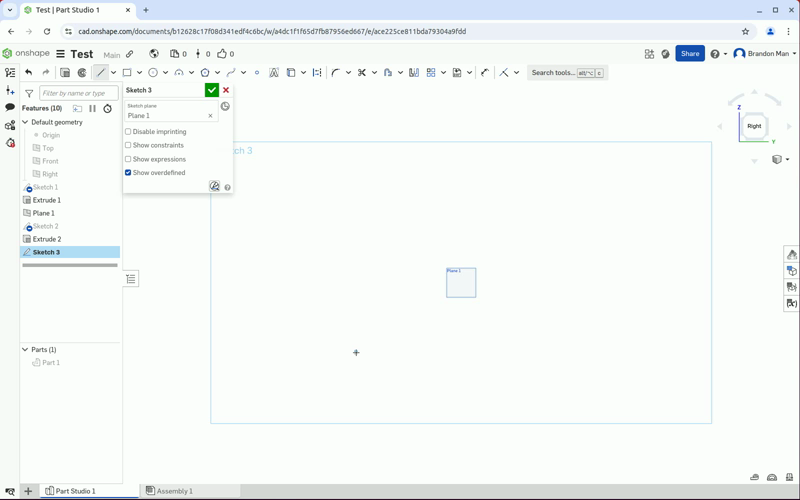
key_down(shift)
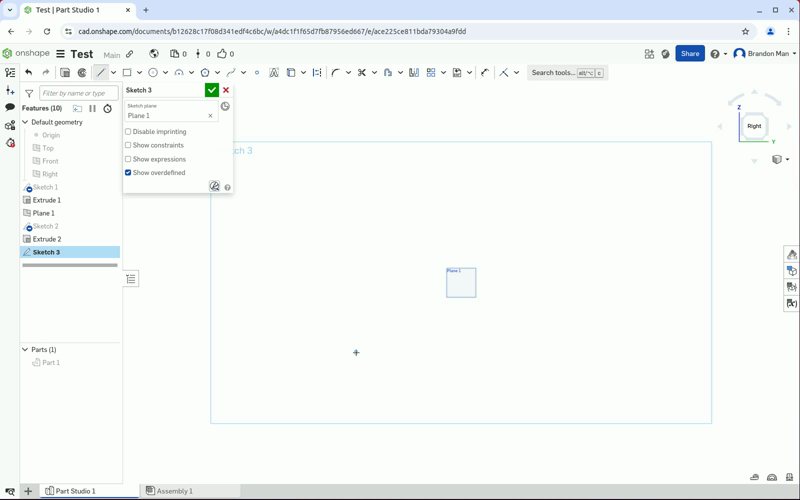
mouse_move(386, 352)
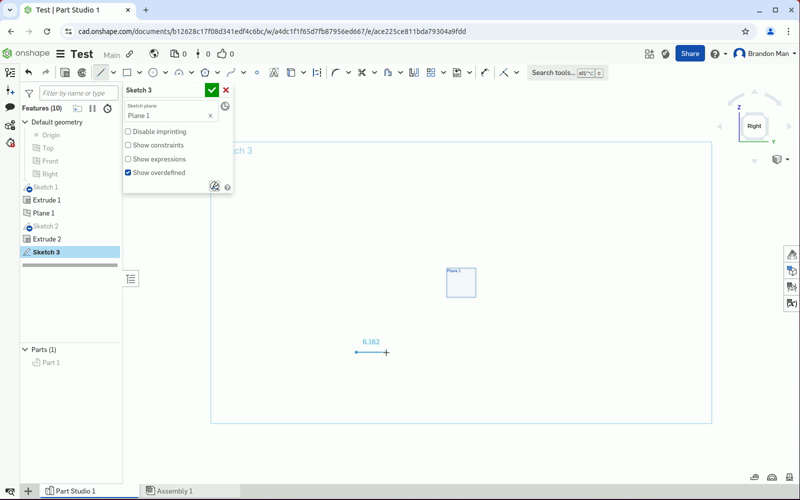
mouse_move(392, 352)
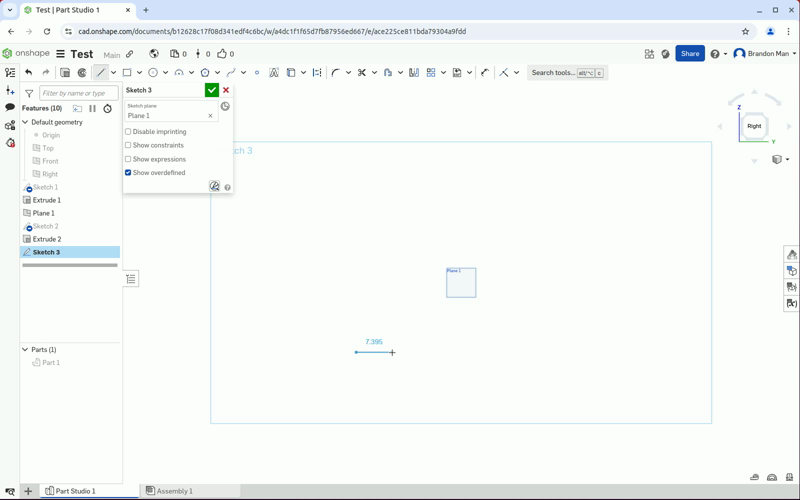
click(392, 352)
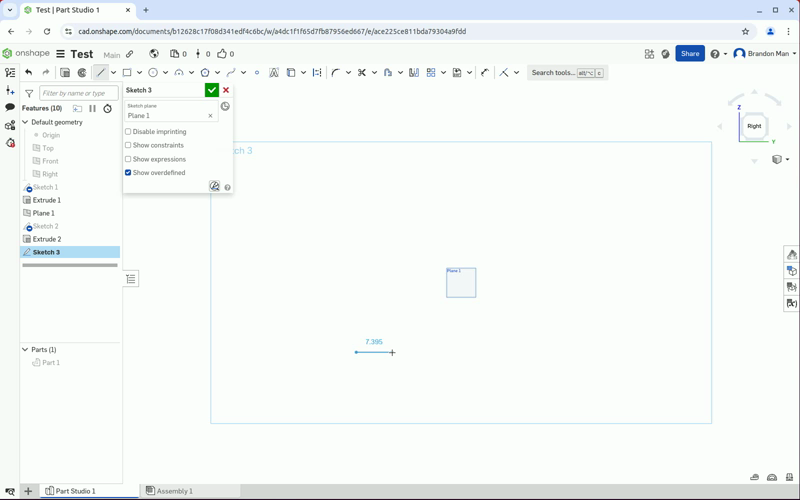
key_up(shift)
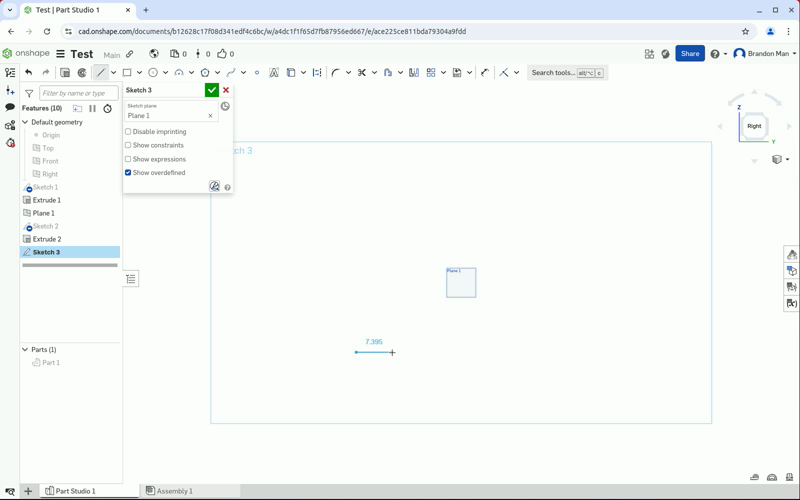
key(esc)
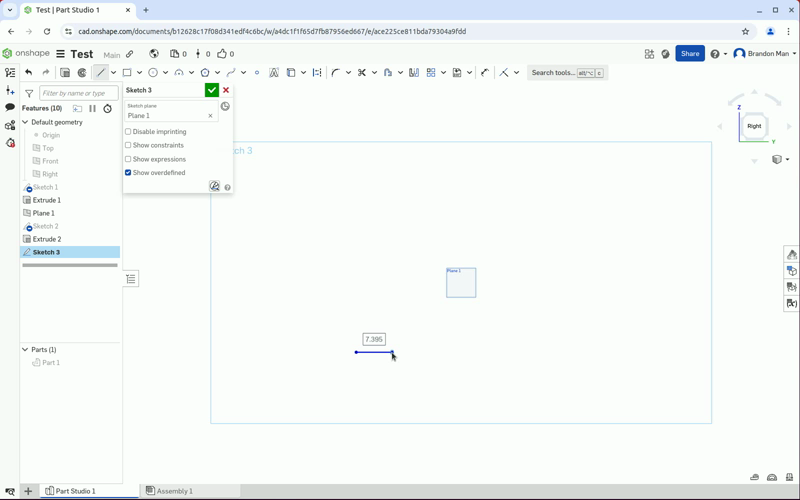
key(a)
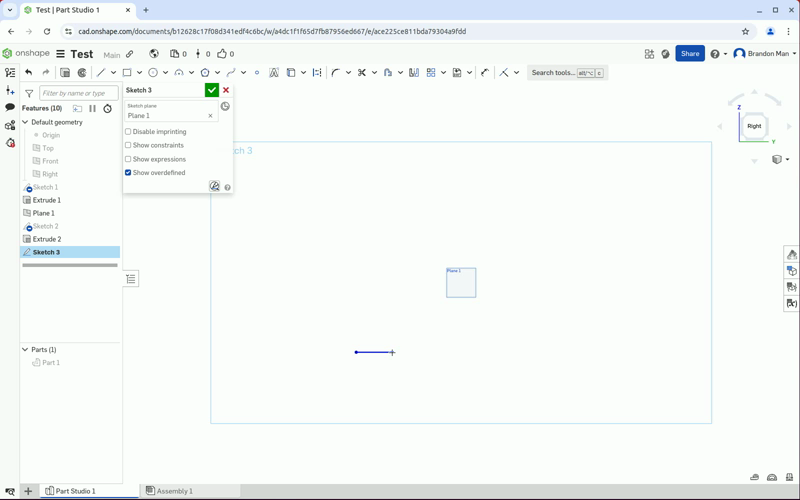
mouse_move(392, 352)
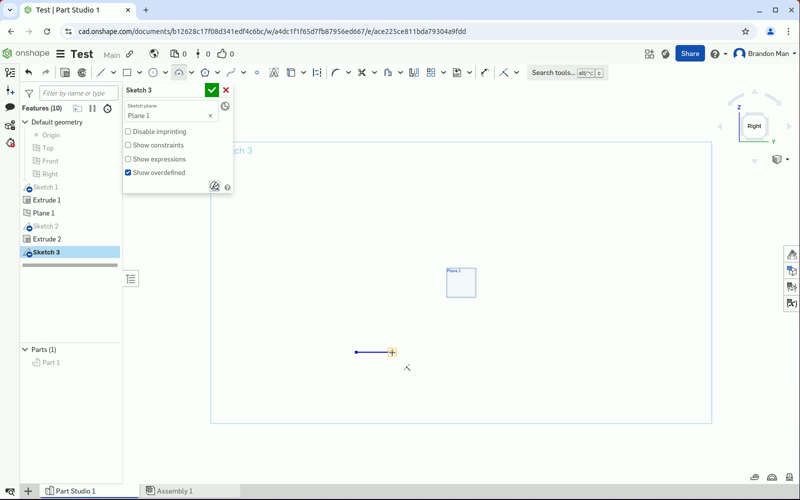
click(392, 352)
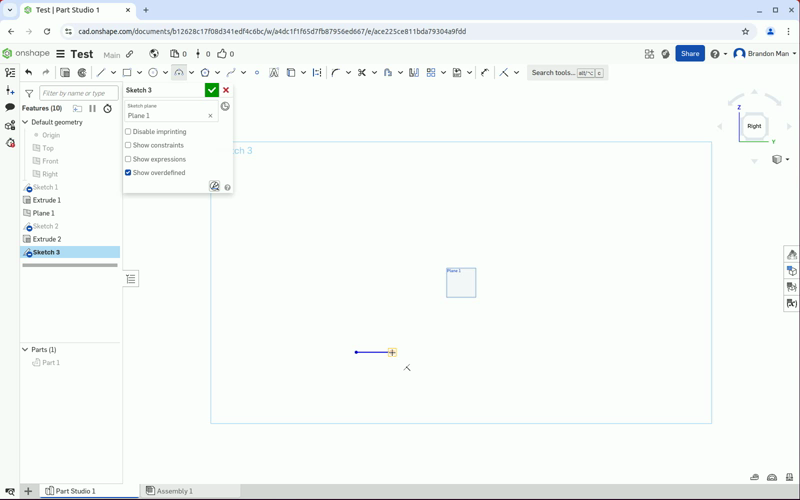
key_down(shift)
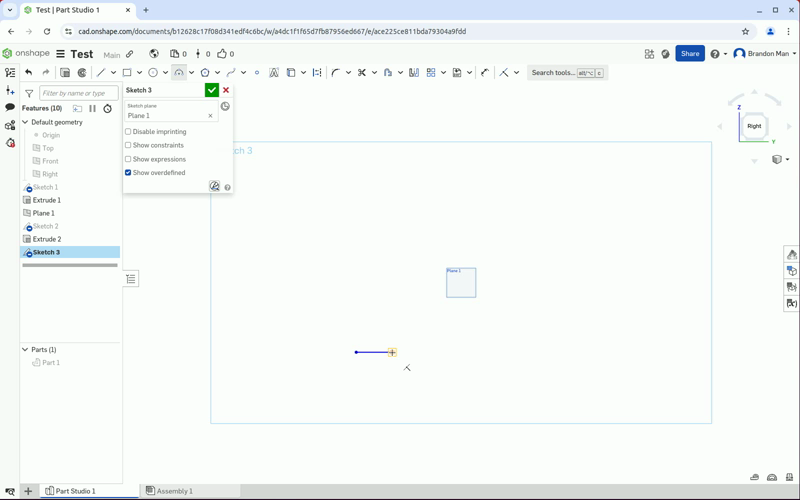
mouse_move(356, 316)
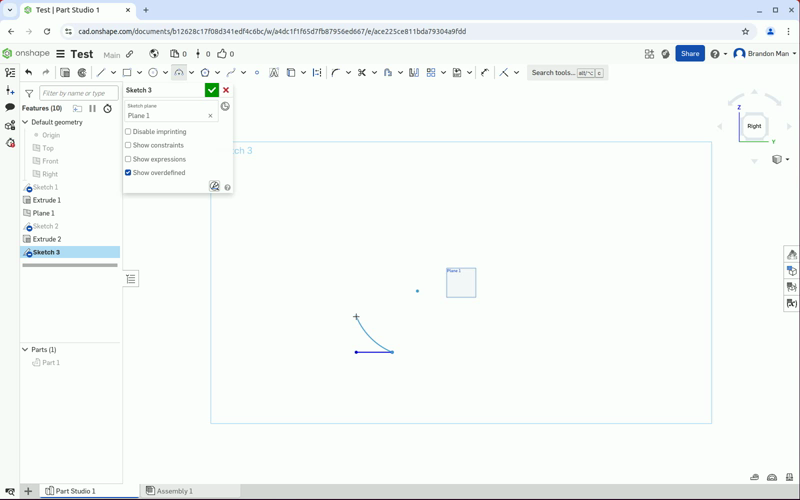
click(356, 316)
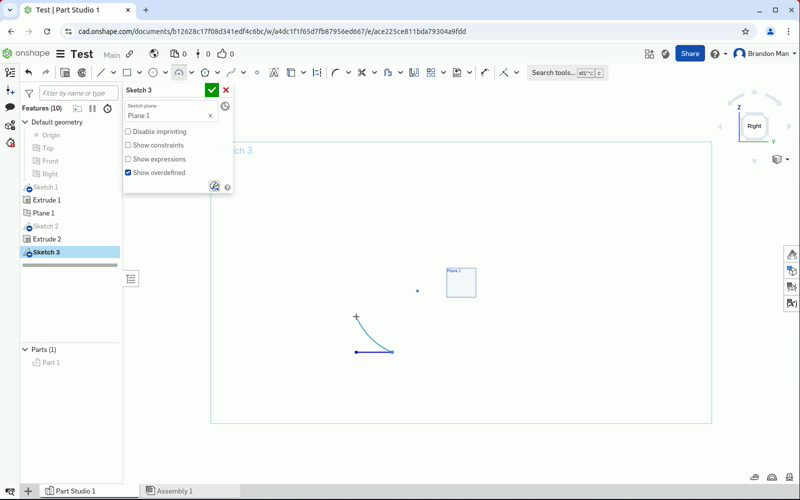
mouse_move(367, 341)
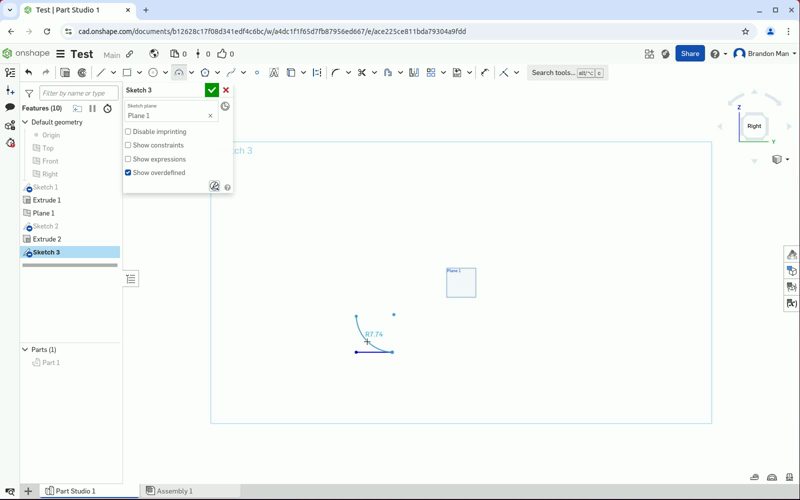
click(367, 341)
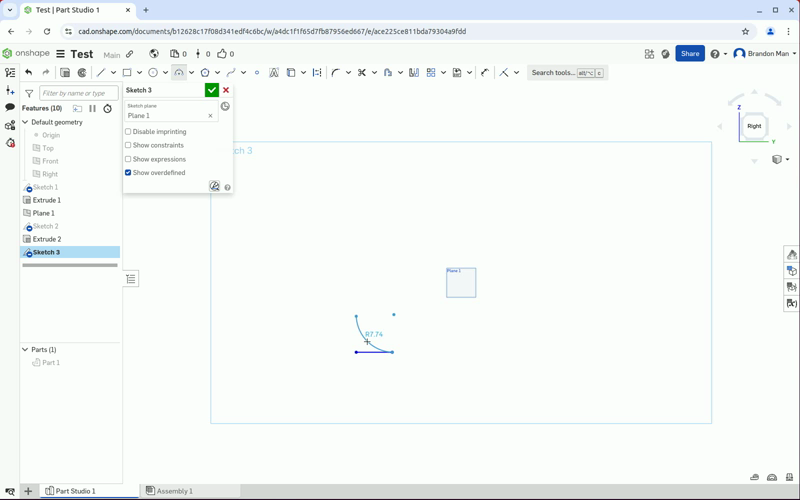
key_up(shift)
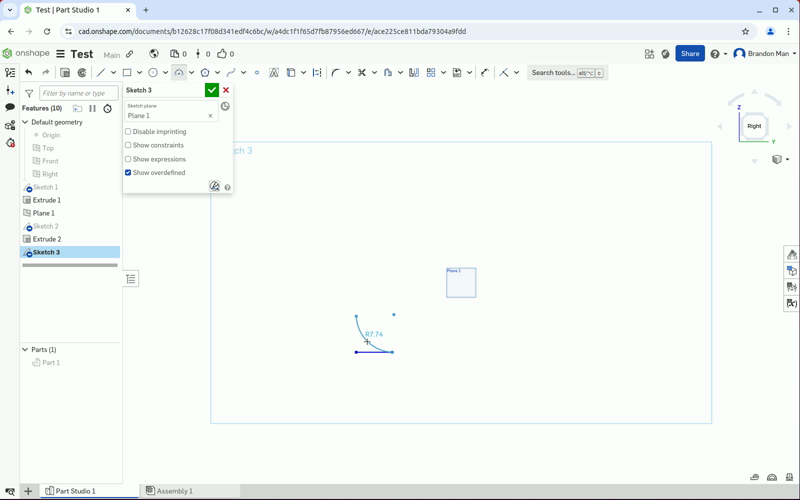
key(esc)
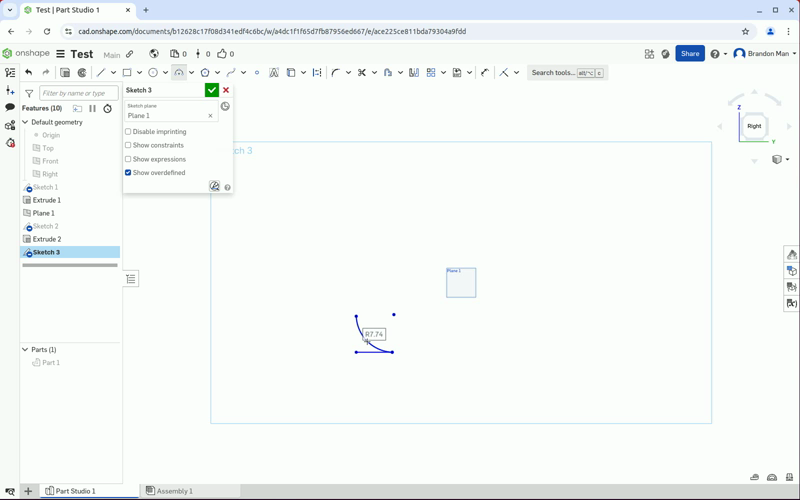
key(l)
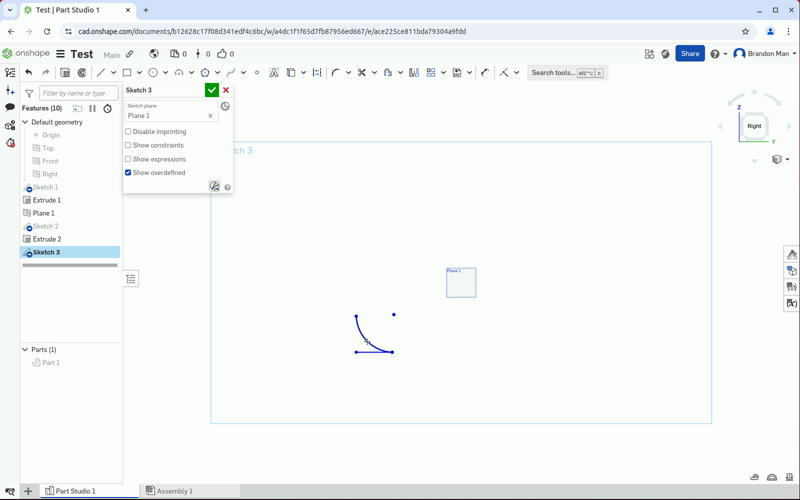
mouse_move(356, 316)
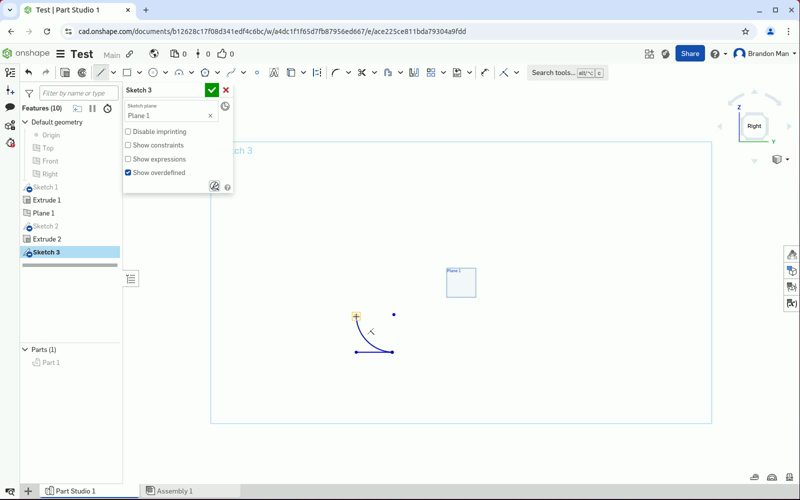
click(356, 316)
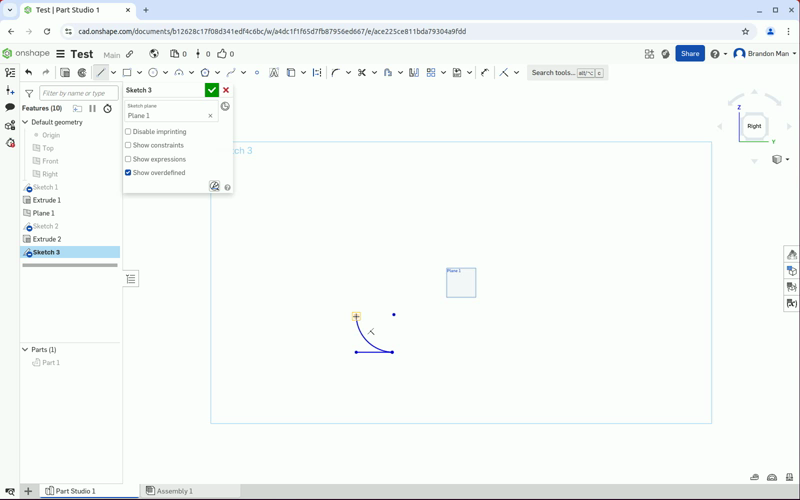
mouse_move(386, 316)
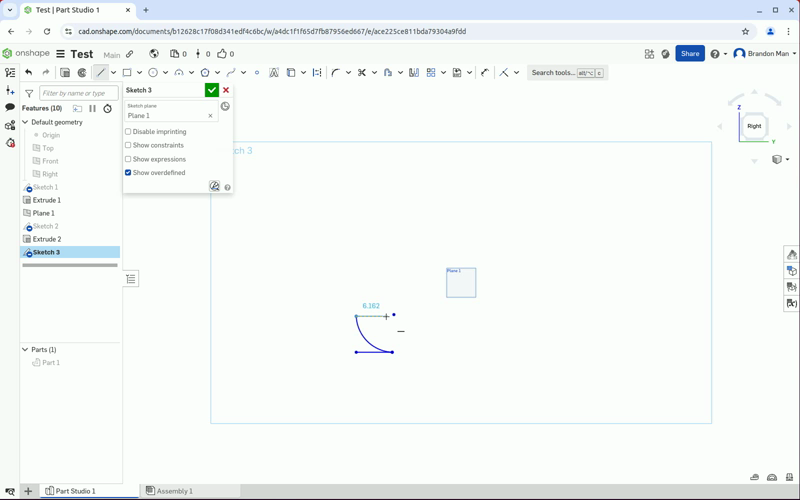
key_down(shift)
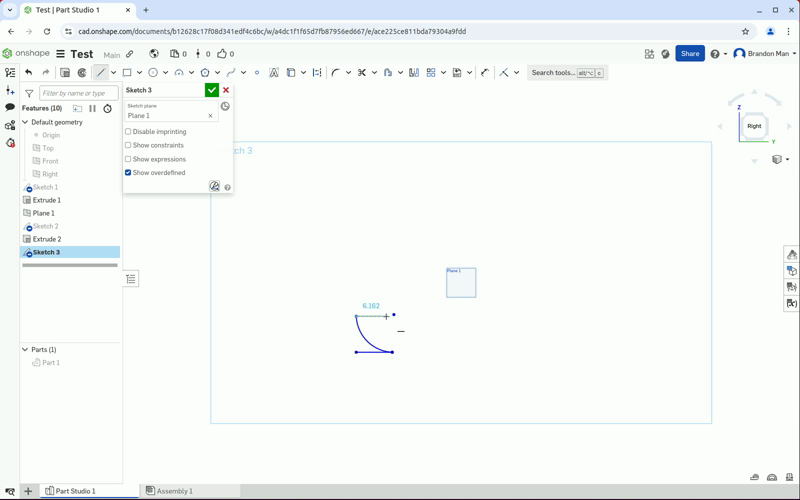
mouse_move(356, 352)
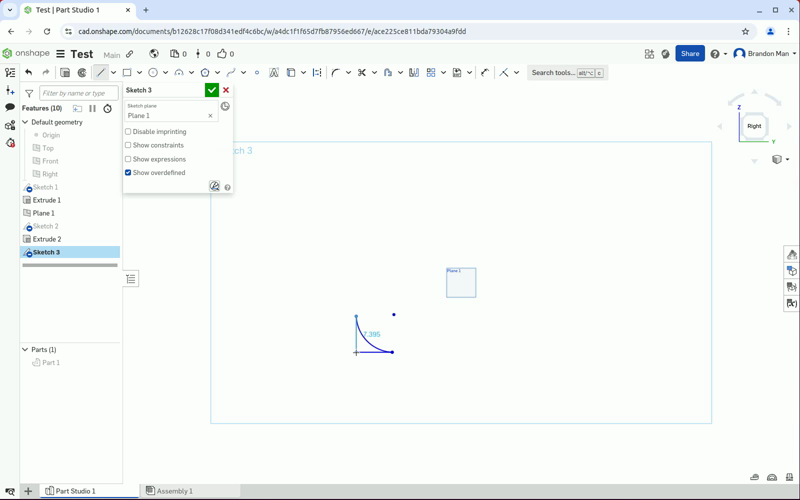
key_up(shift)
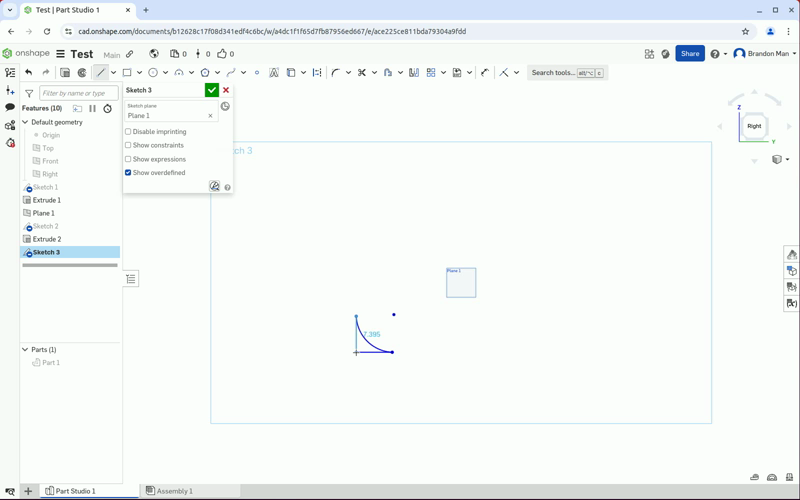
click(356, 352)
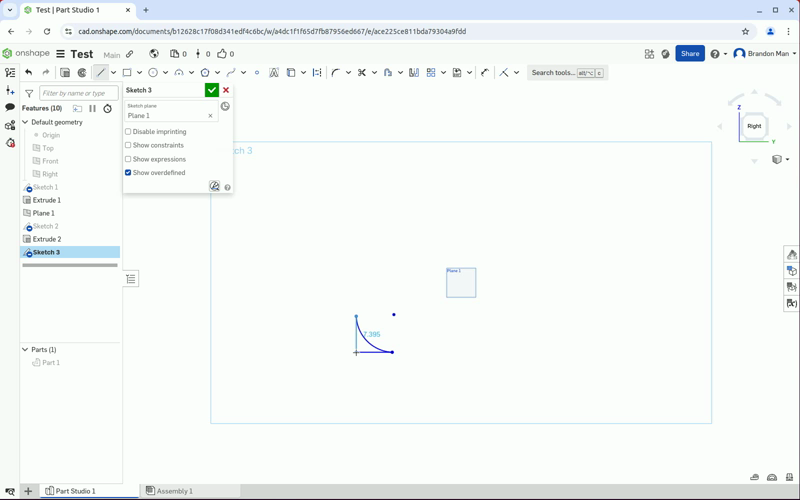
key(esc)
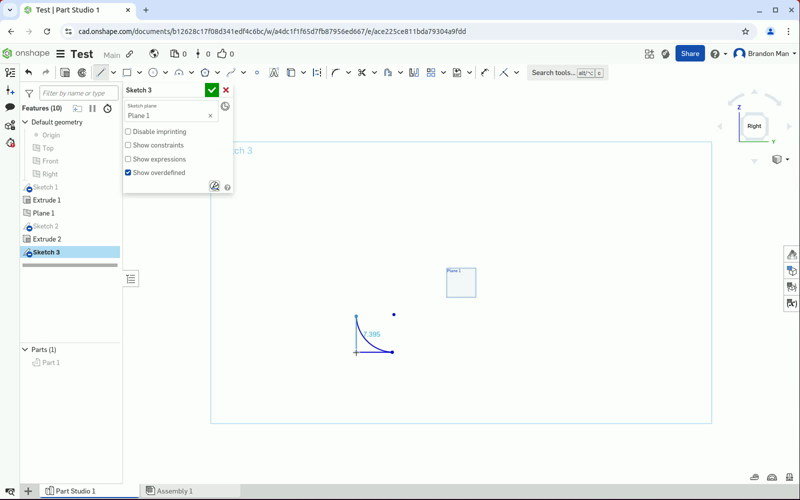
mouse_move(357, 340)
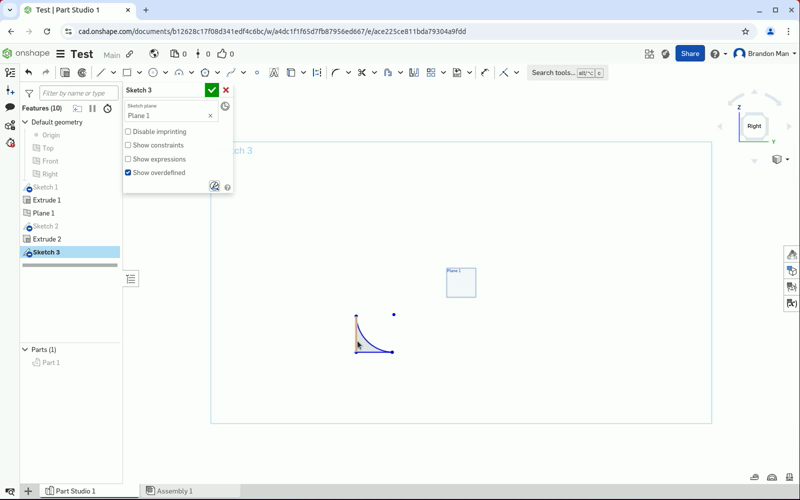
scroll(6)
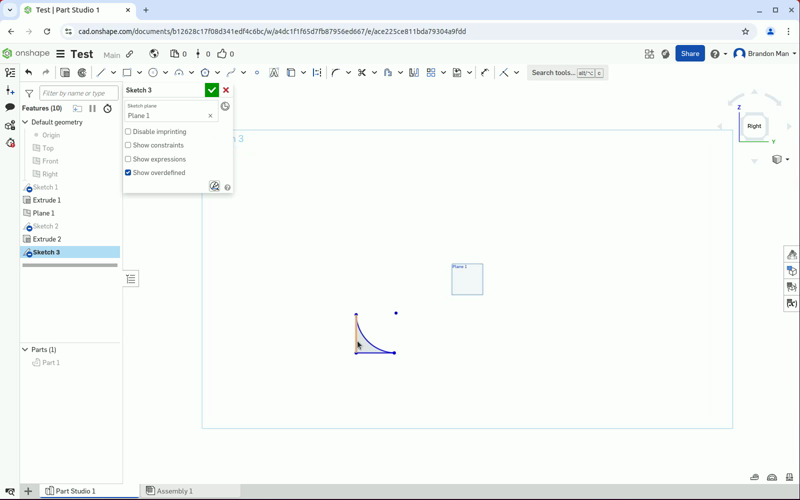
scroll(6)
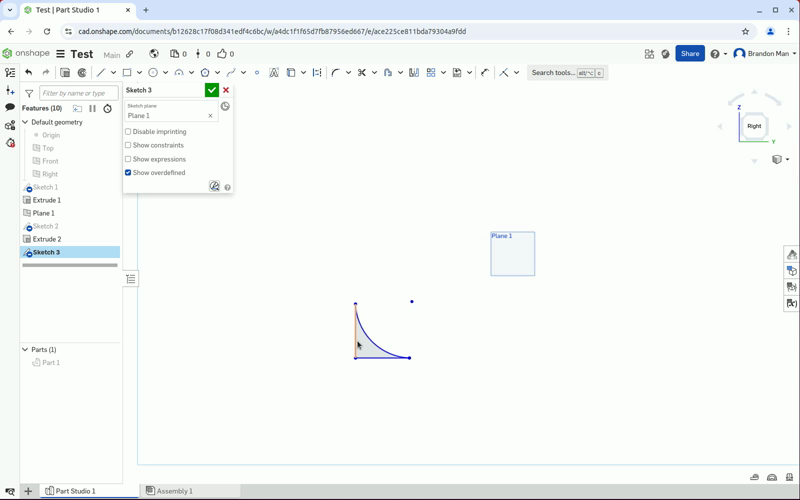
scroll(6)
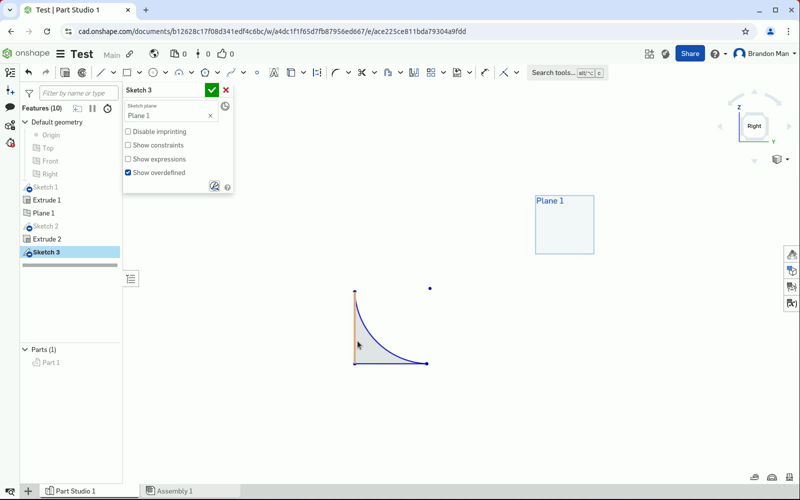
scroll(6)
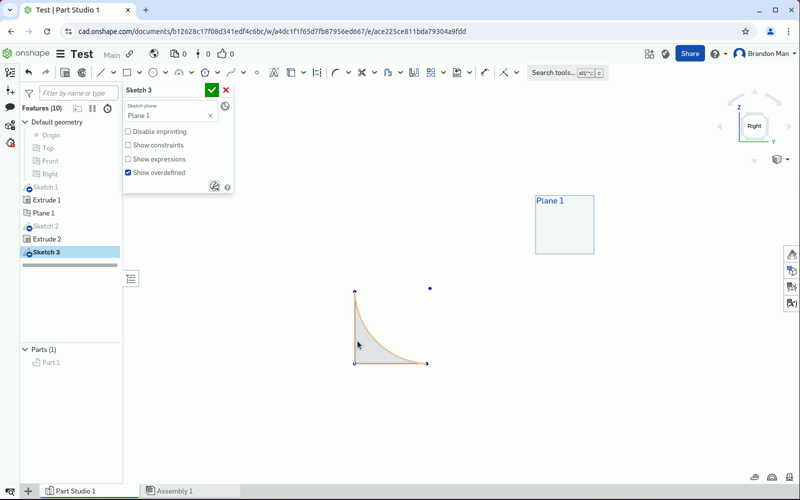
scroll(6)
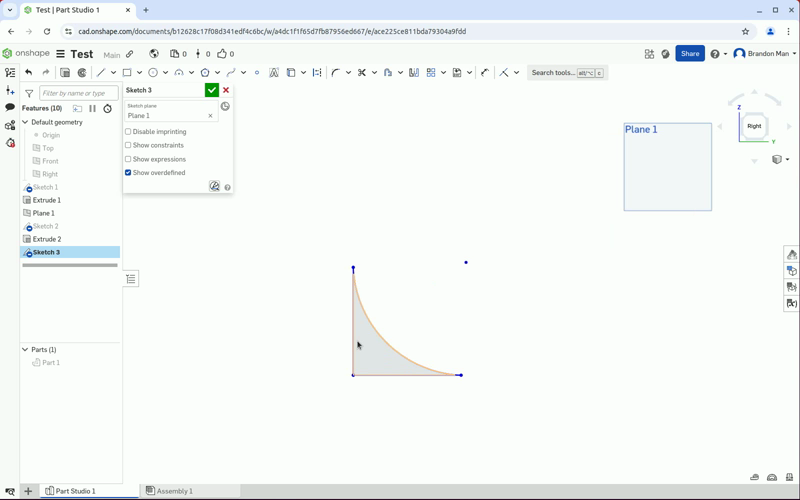
scroll(6)
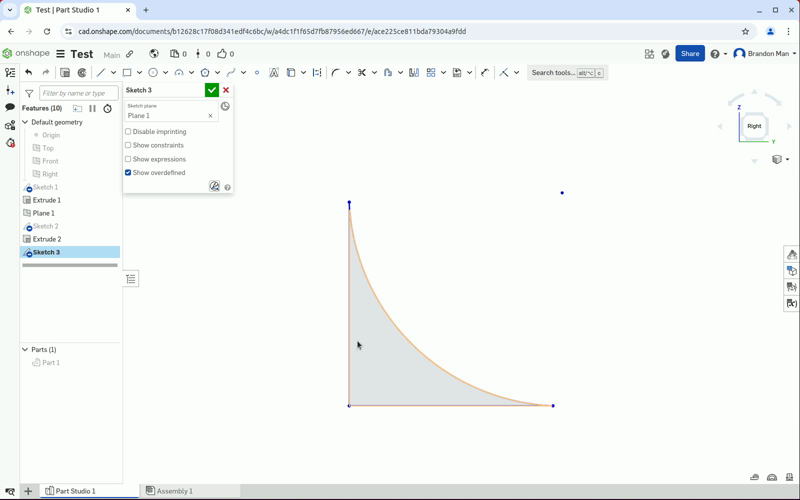
scroll(6)
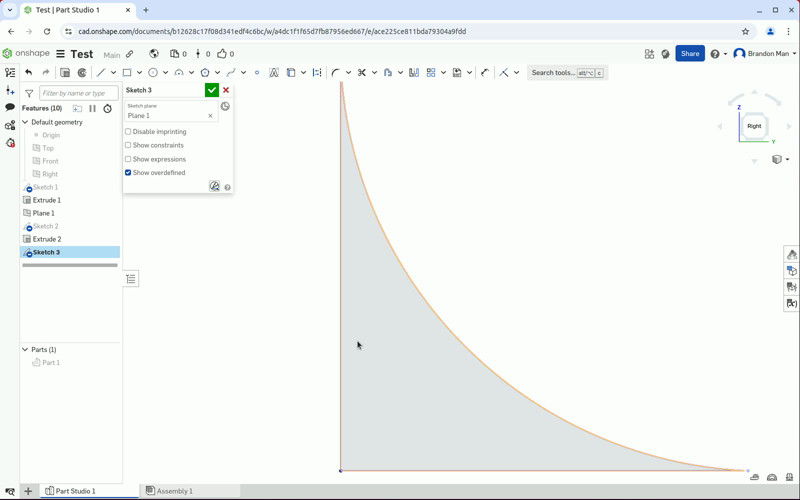
click(357, 340)
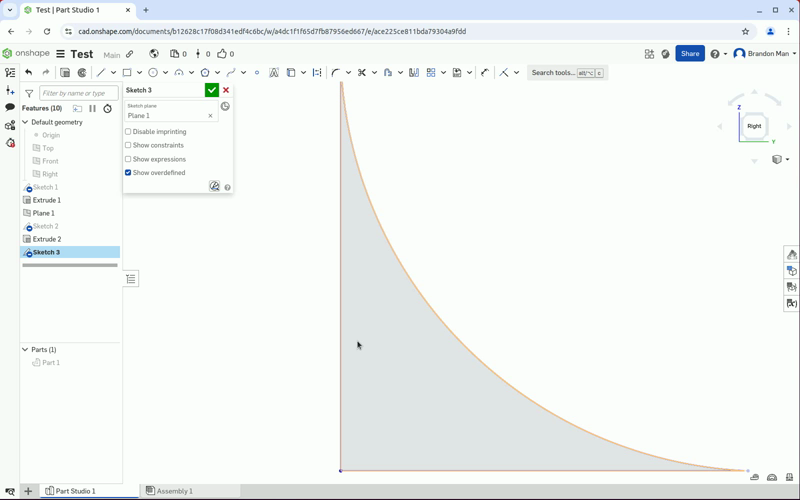
scroll(-6)
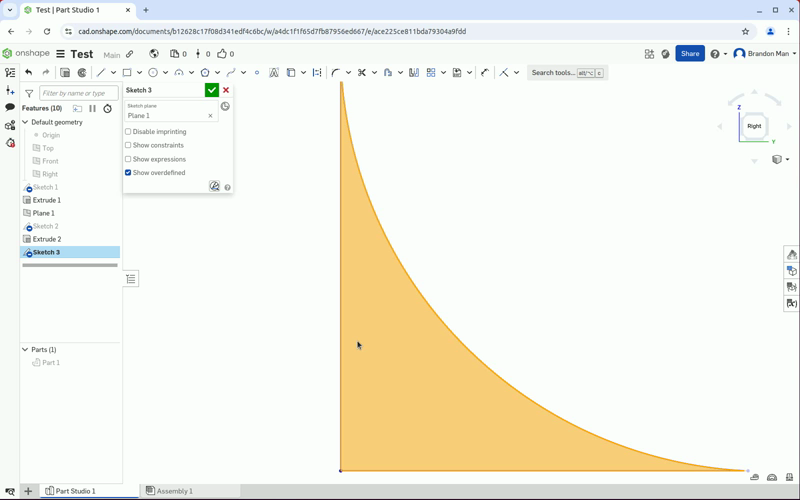
scroll(-6)
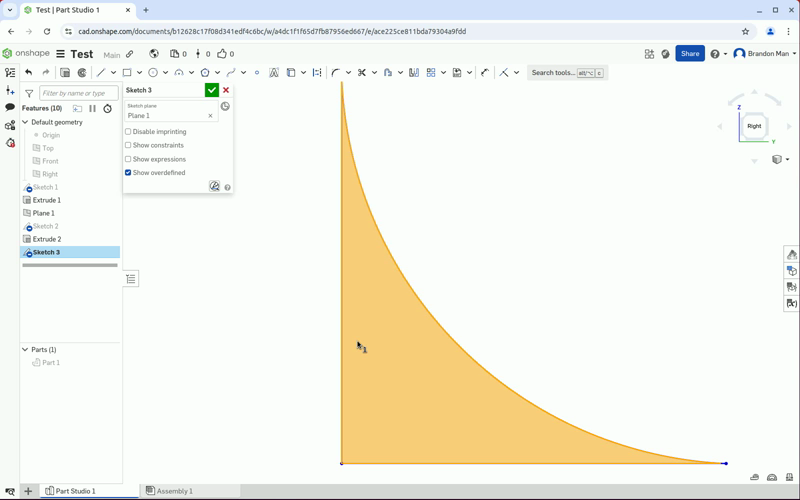
scroll(-6)
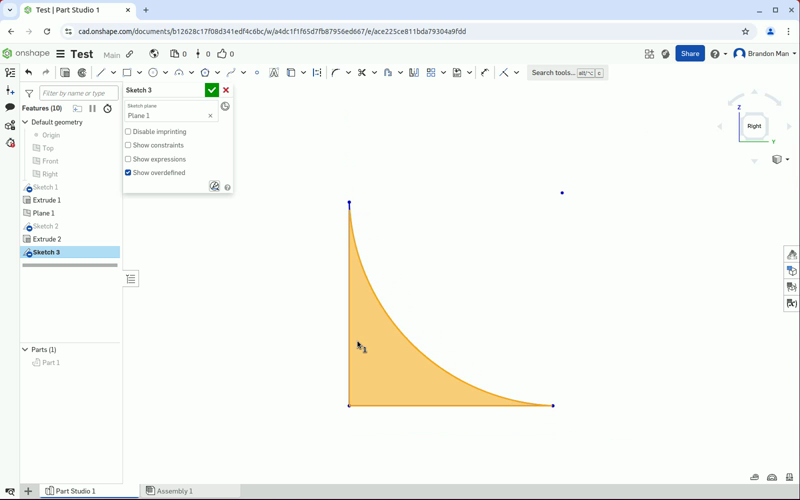
scroll(-6)
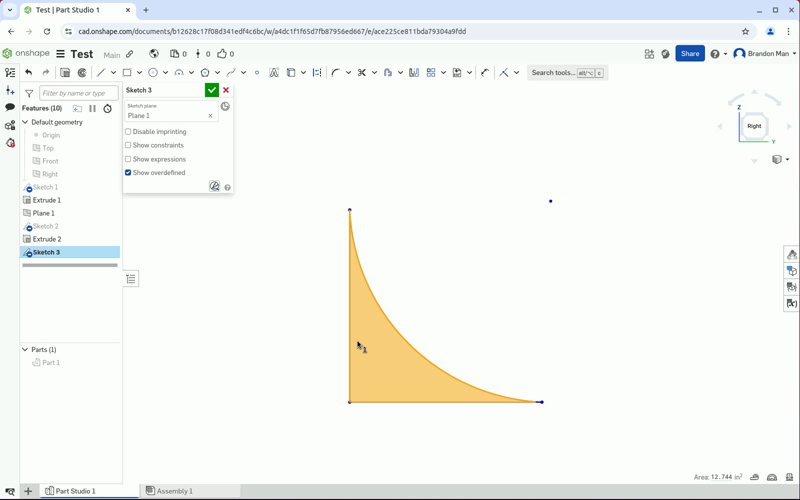
scroll(-6)
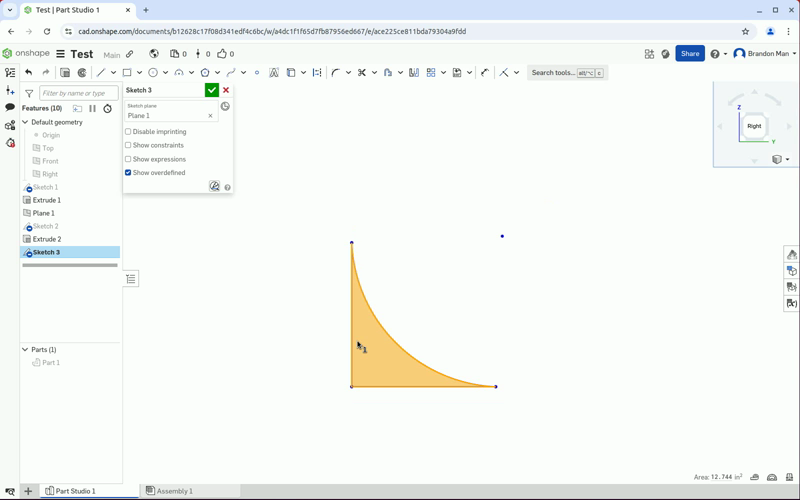
scroll(-6)
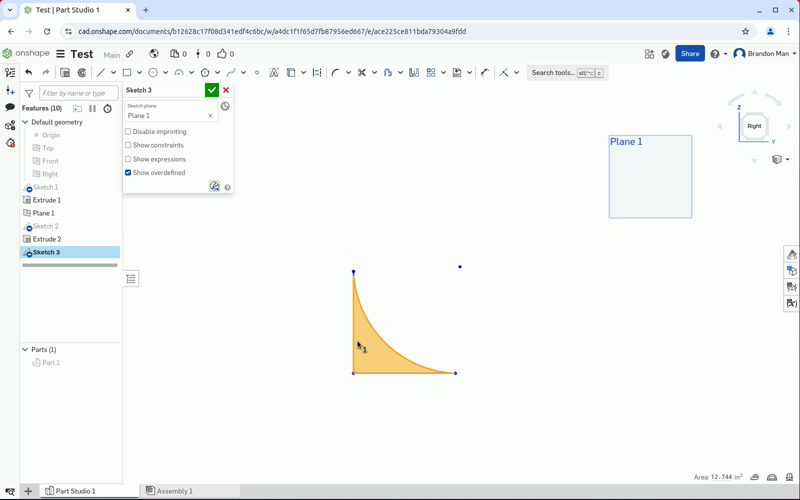
scroll(-6)
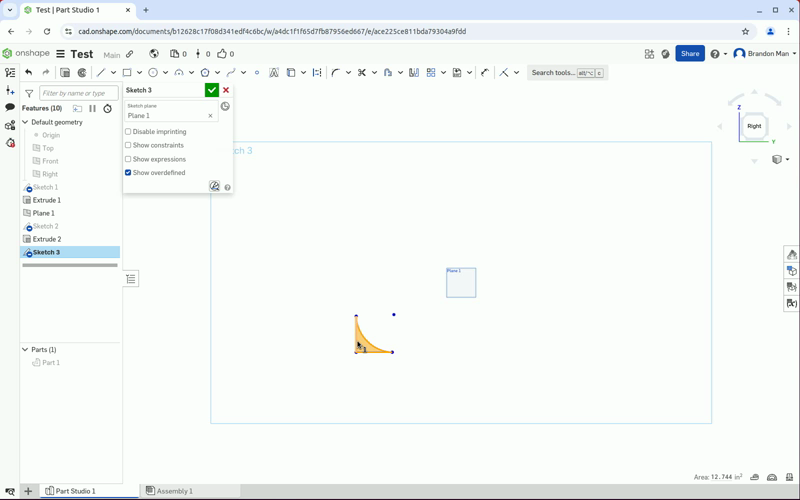
mouse_move(73, 352)
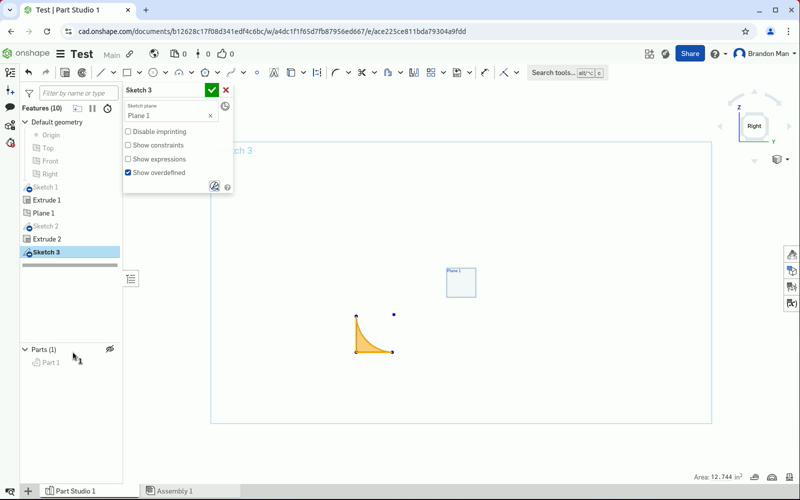
key(shift+y)
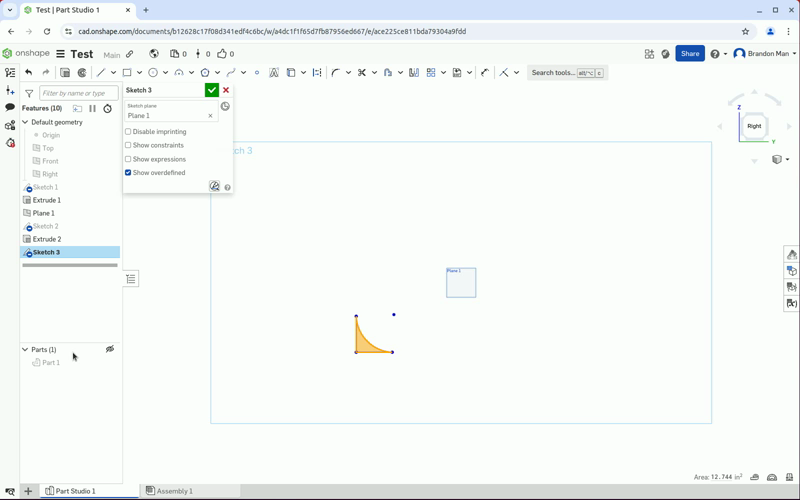
key(shift+e)
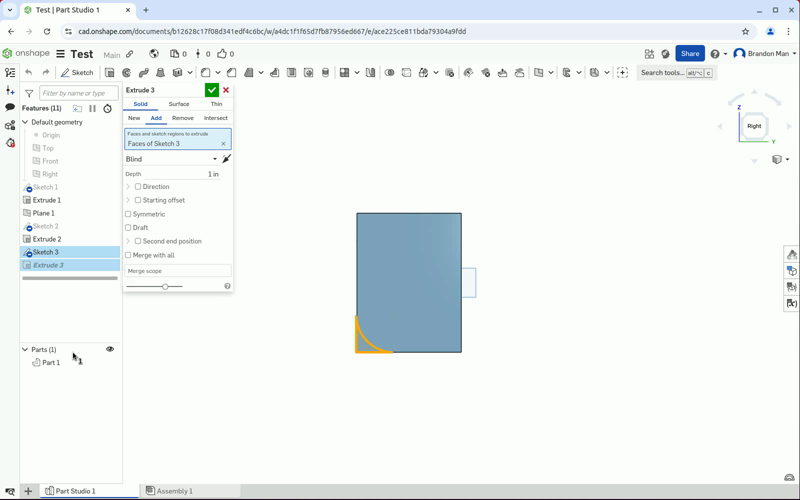
mouse_move(143, 106)
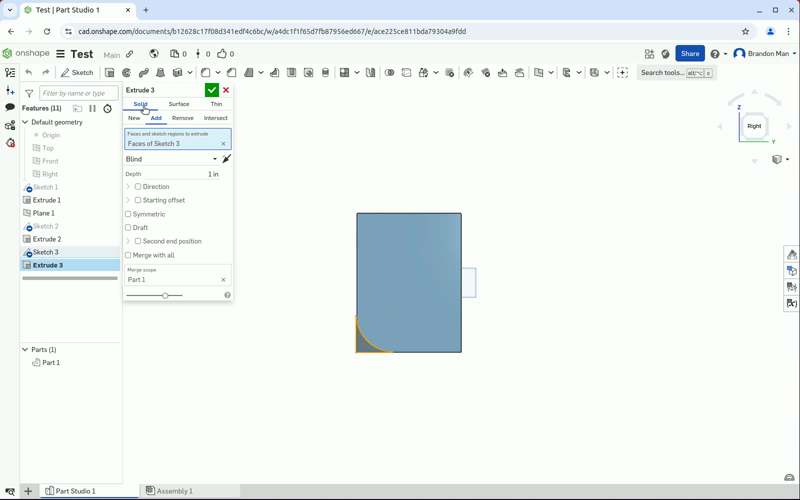
click(143, 106)
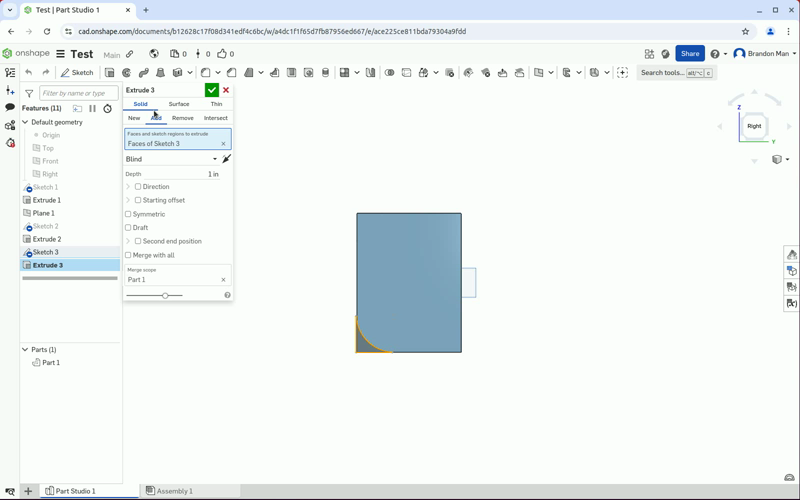
mouse_move(186, 120)
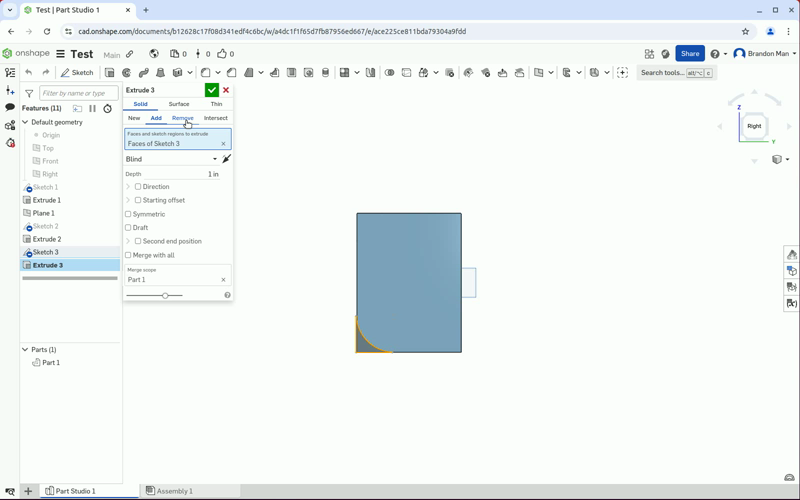
click(186, 120)
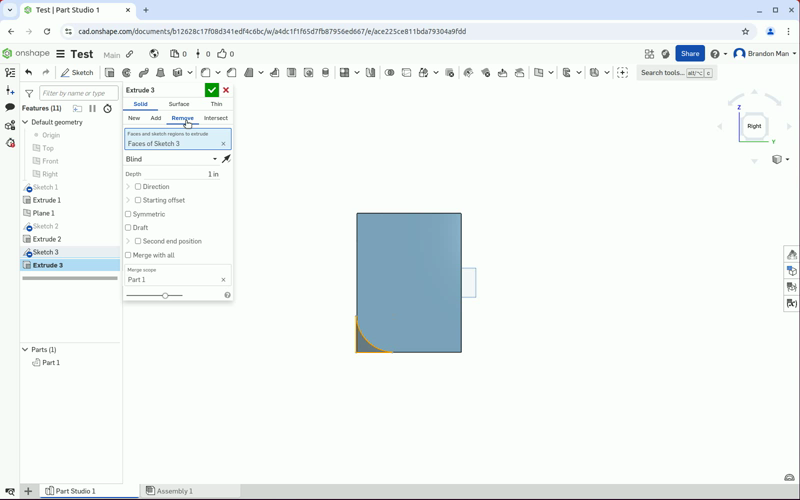
key(tab, 4)
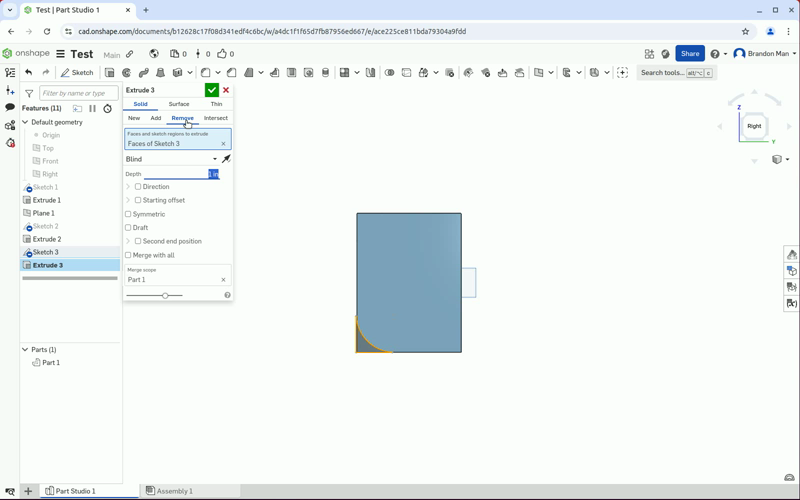
text(28.645)
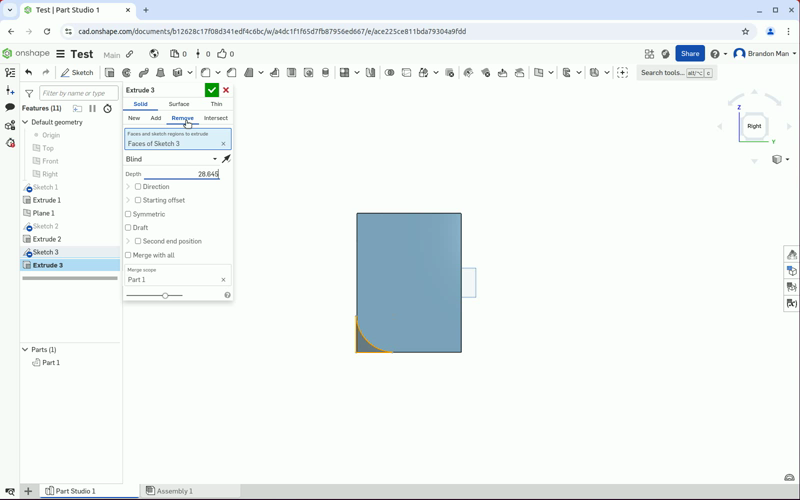
key(tab, 6)
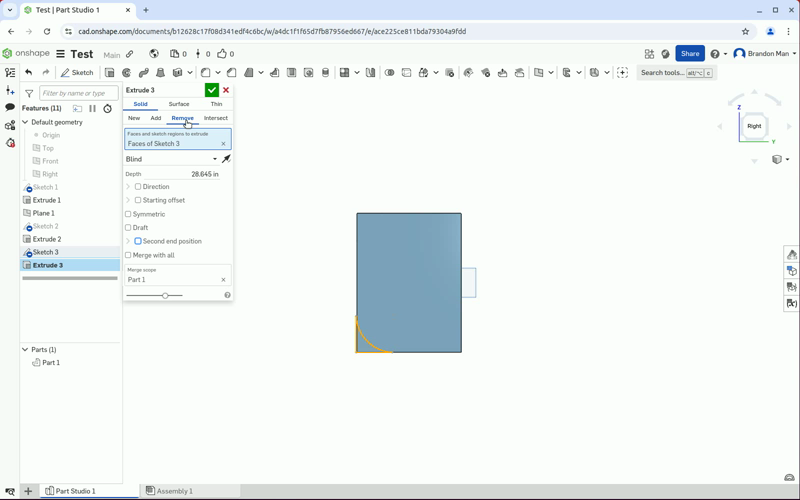
key(space)
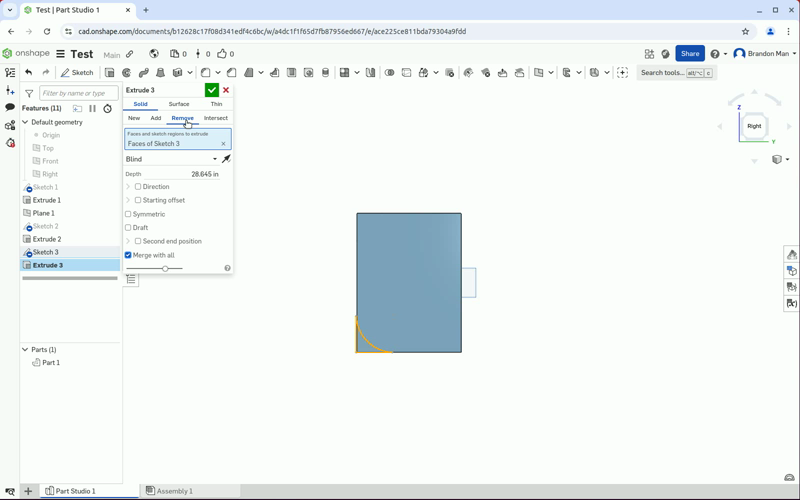
key(enter)
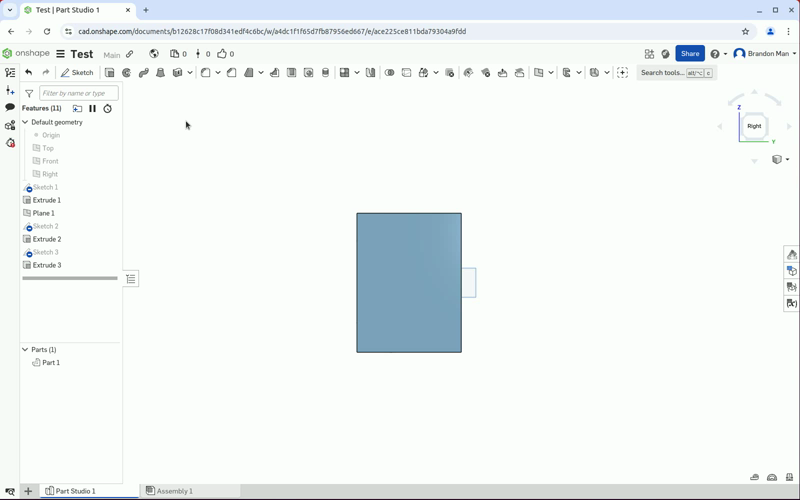
key(shift+h)
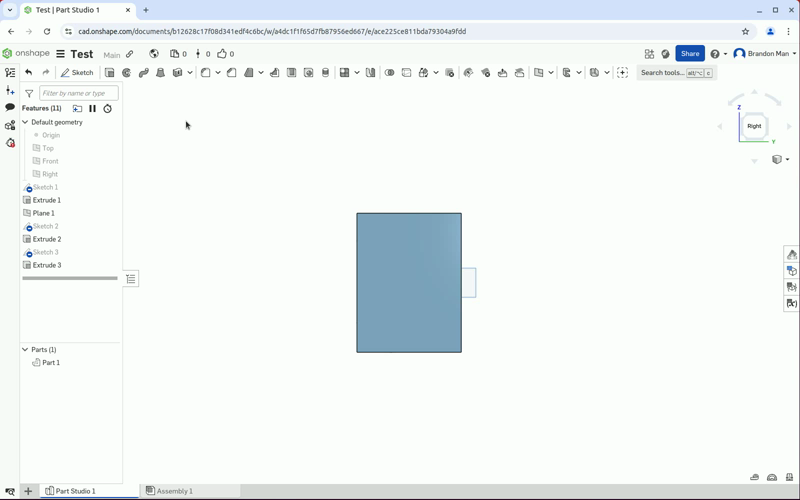
key(shift+h)
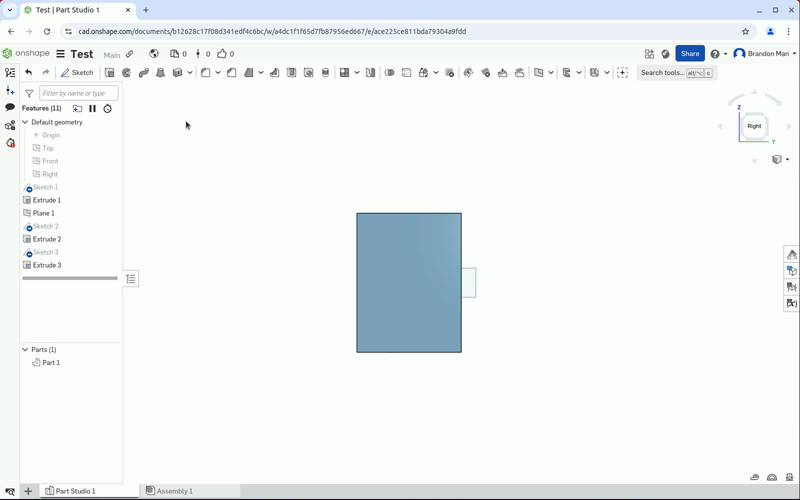
mouse_move(73, 189)
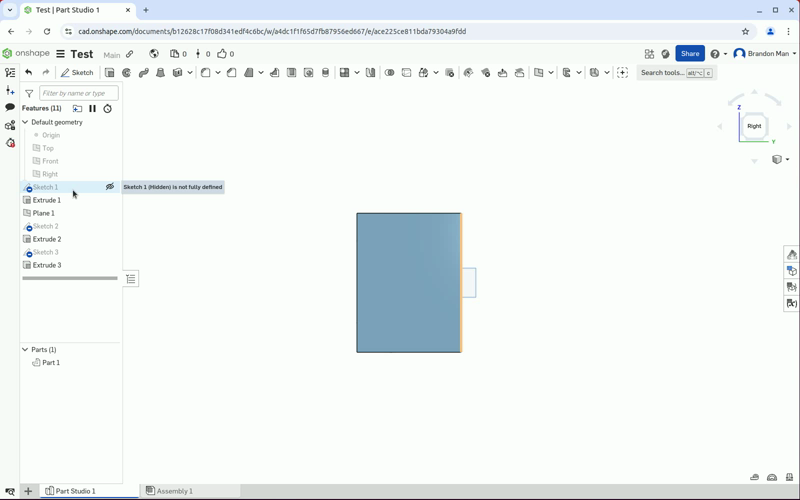
click(73, 189)
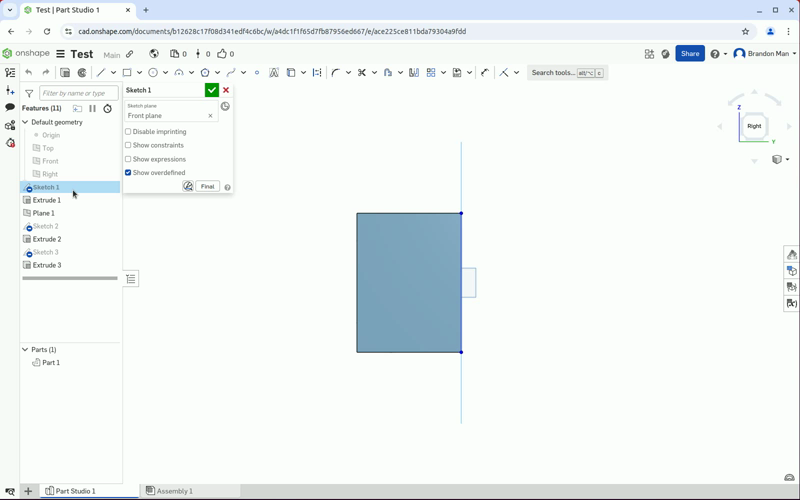
mouse_move(229, 92)
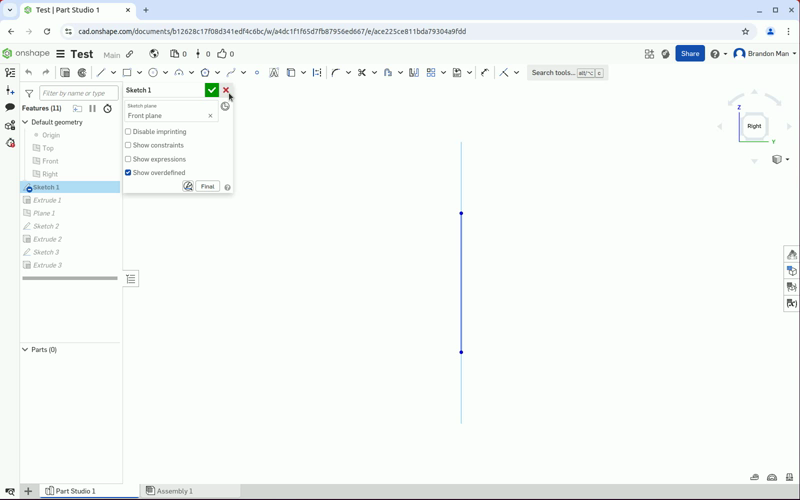
click(229, 92)
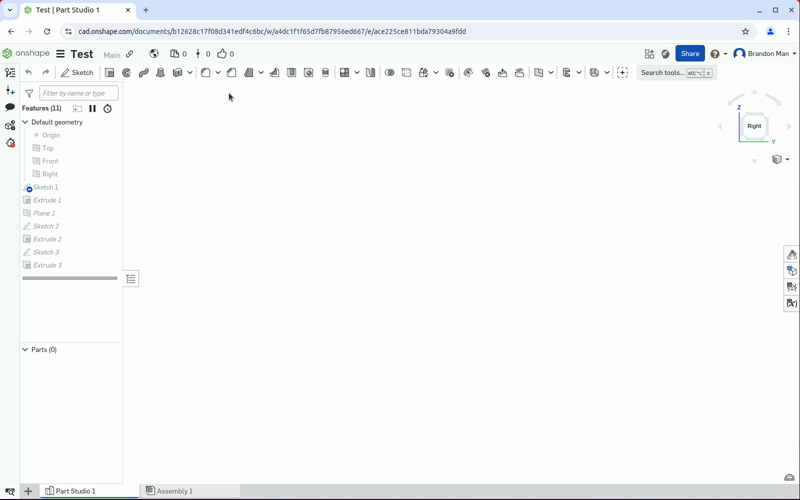
key(shift+s)
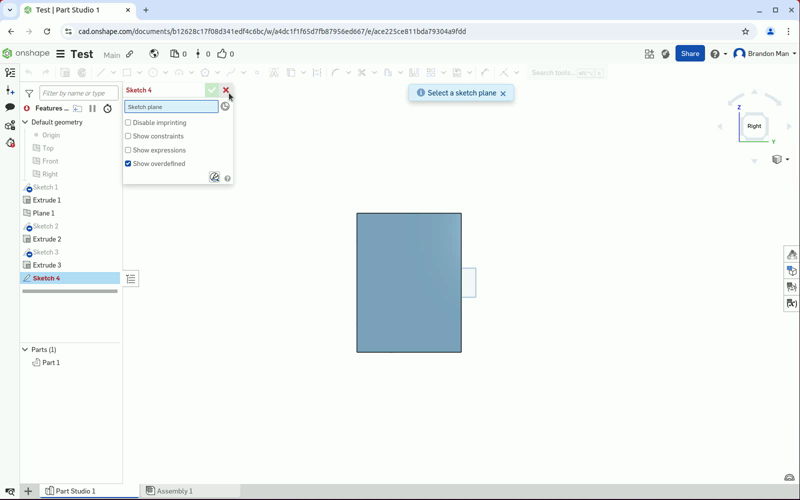
mouse_move(73, 215)
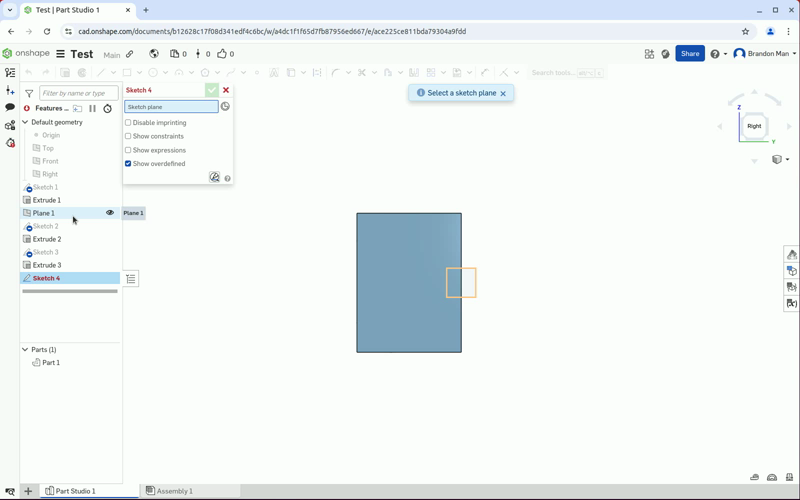
click(73, 215)
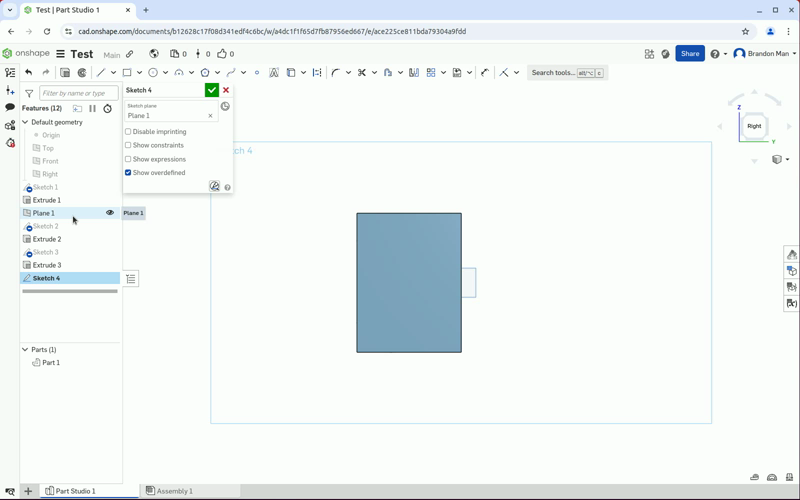
mouse_move(73, 352)
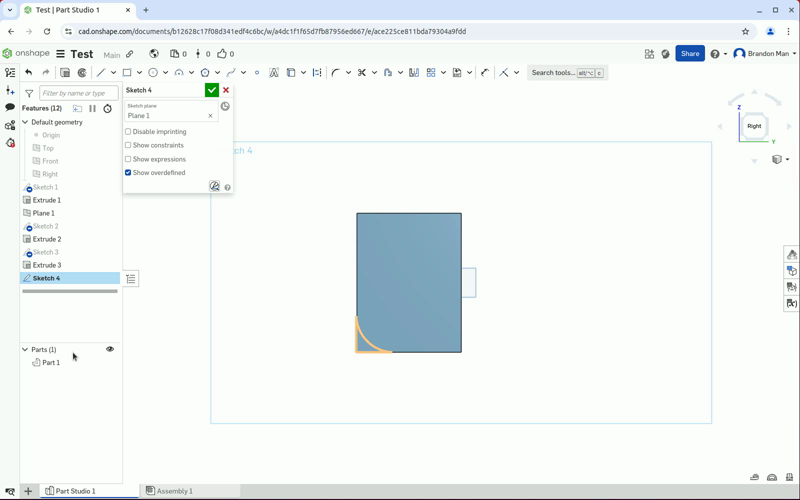
key(y)
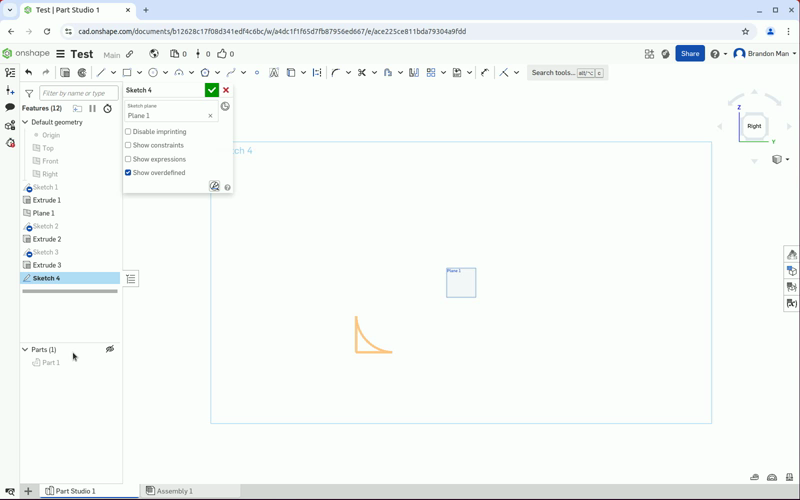
key(c)
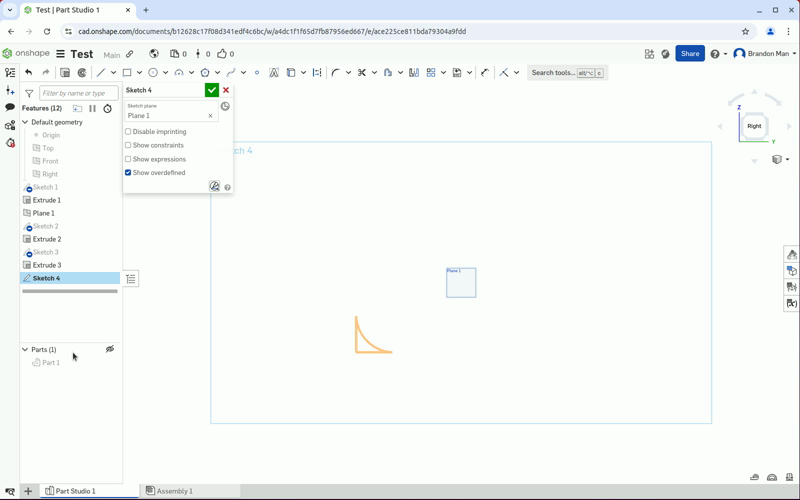
key_down(shift)
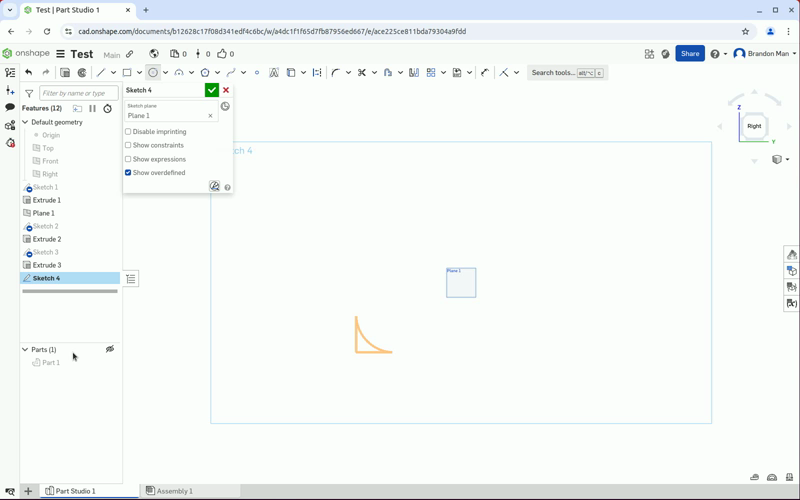
mouse_move(410, 282)
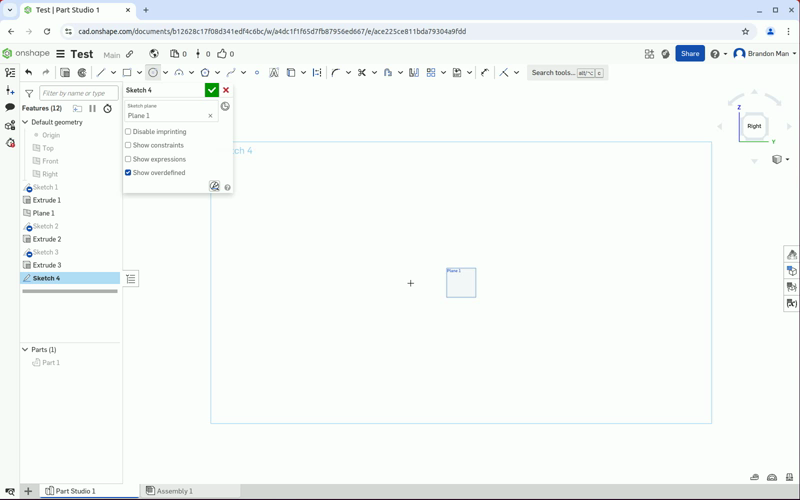
click(410, 282)
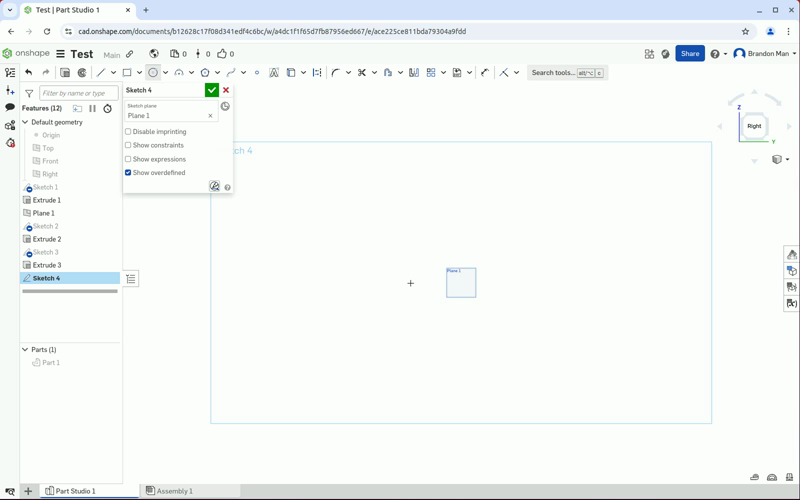
key_up(shift)
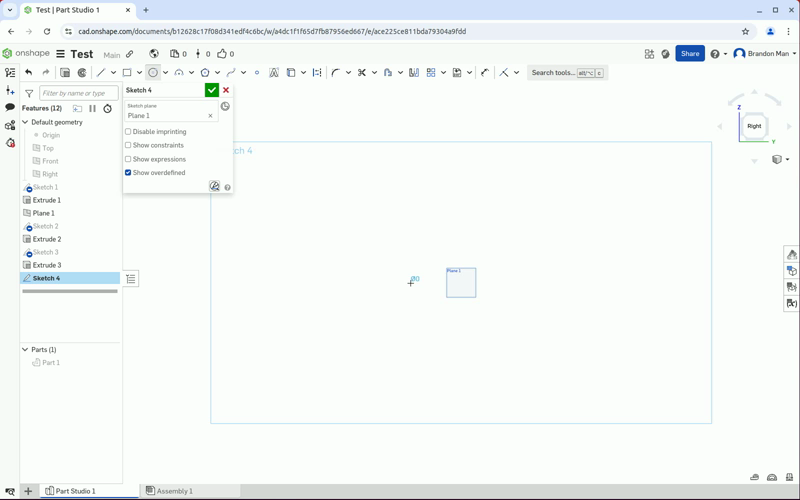
mouse_move(424, 282)
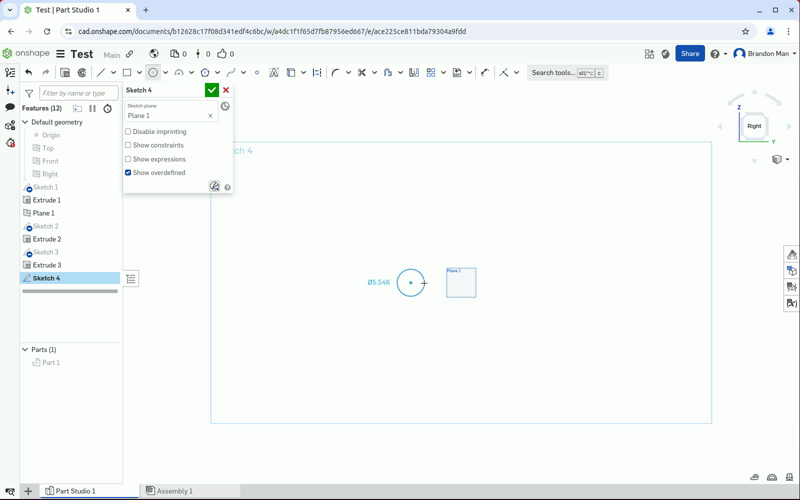
click(424, 282)
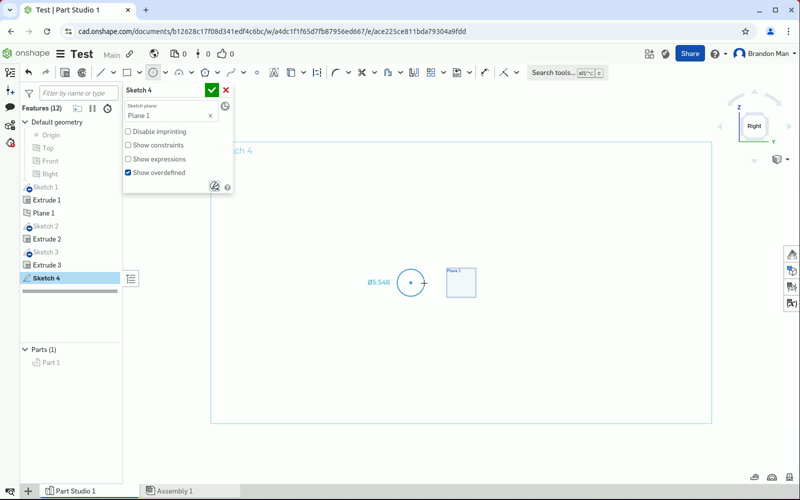
key(esc)
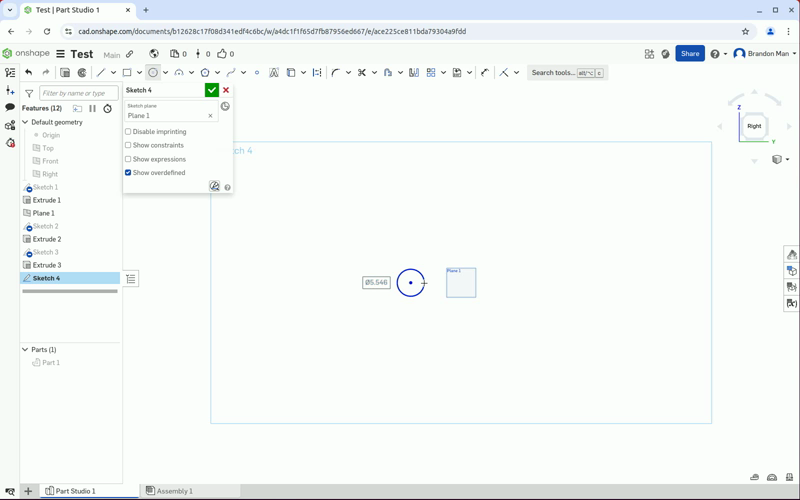
mouse_move(406, 279)
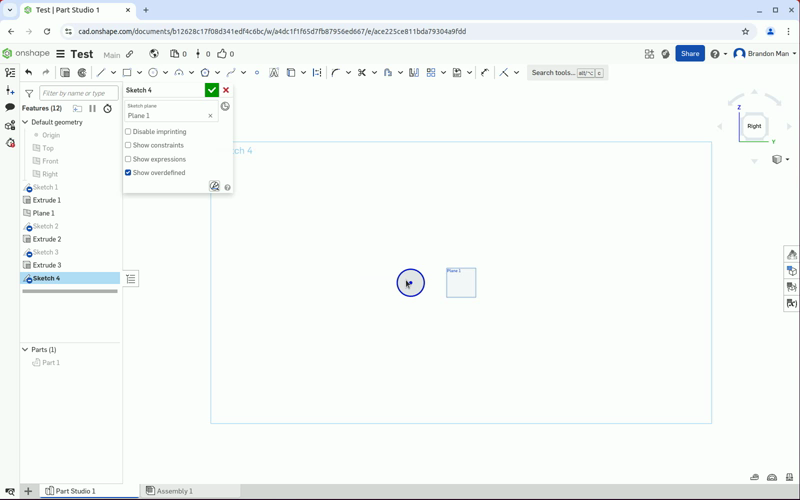
scroll(6)
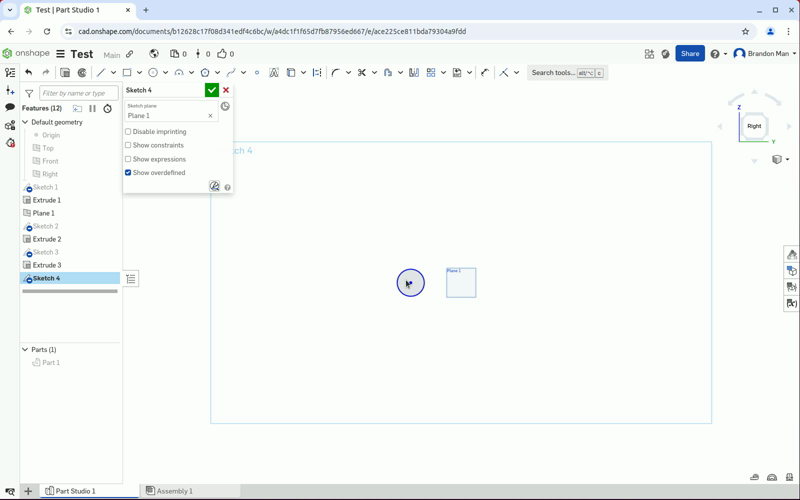
scroll(6)
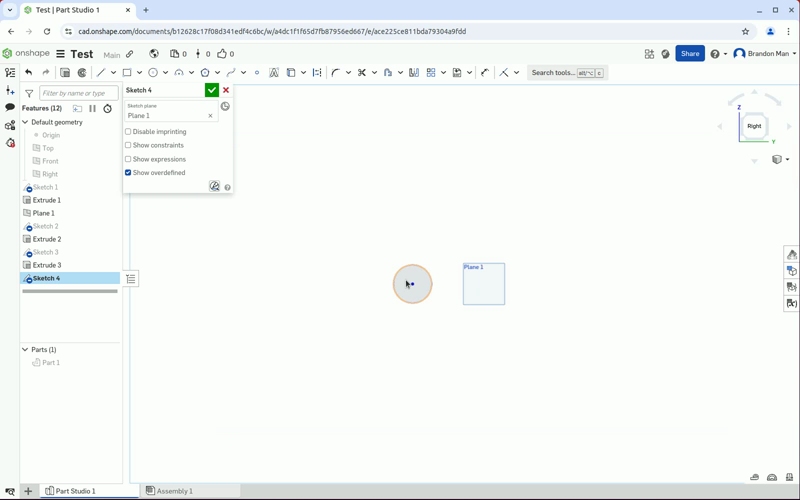
scroll(6)
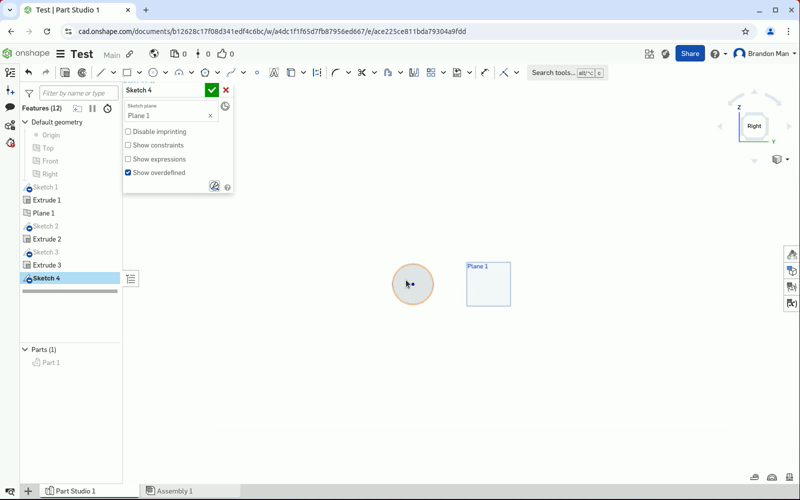
scroll(6)
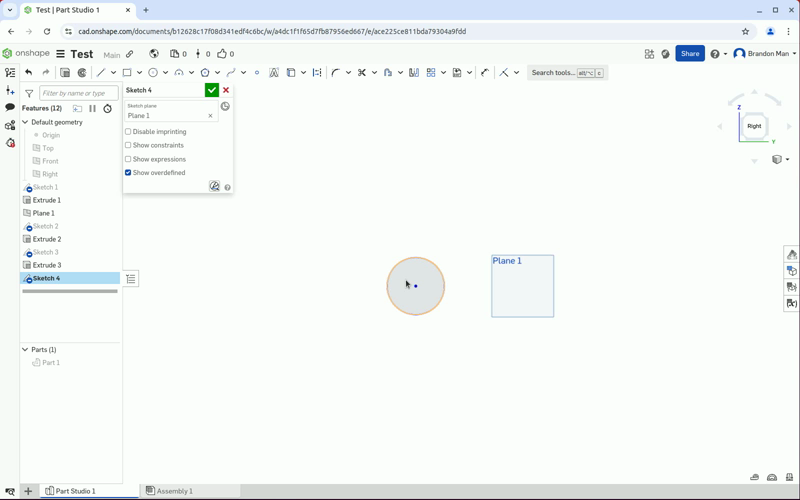
scroll(6)
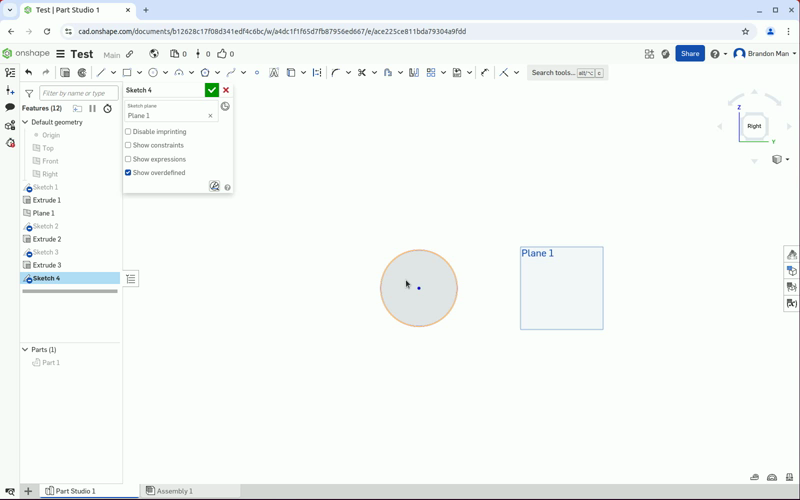
scroll(6)
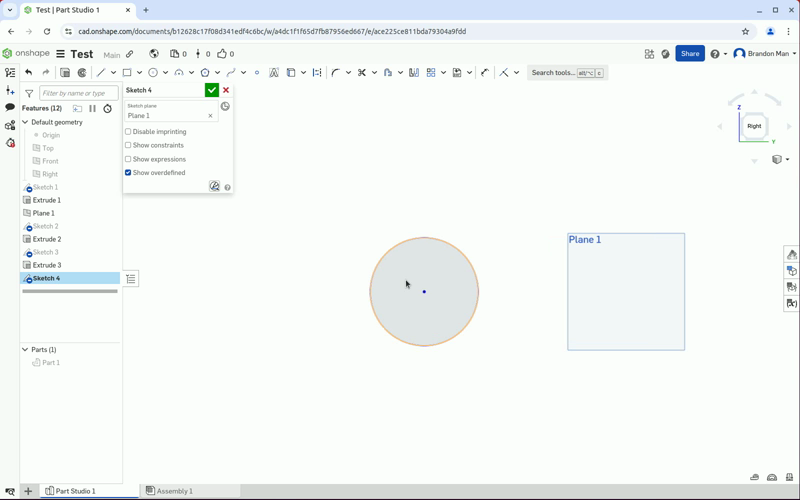
scroll(6)
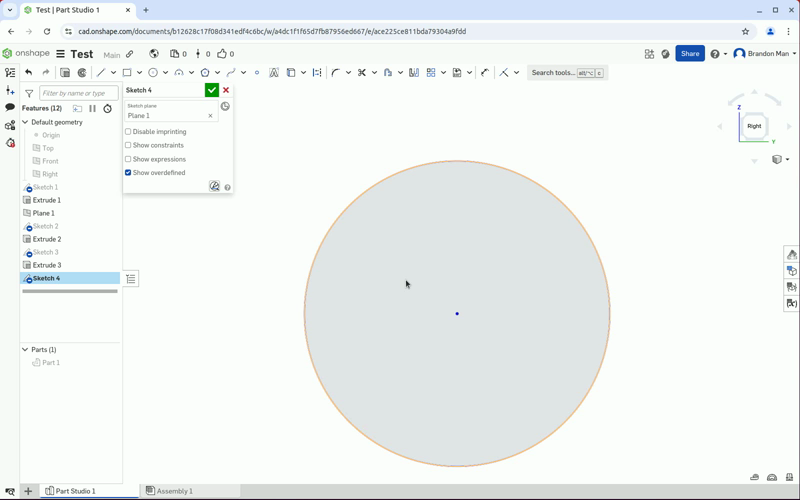
click(406, 279)
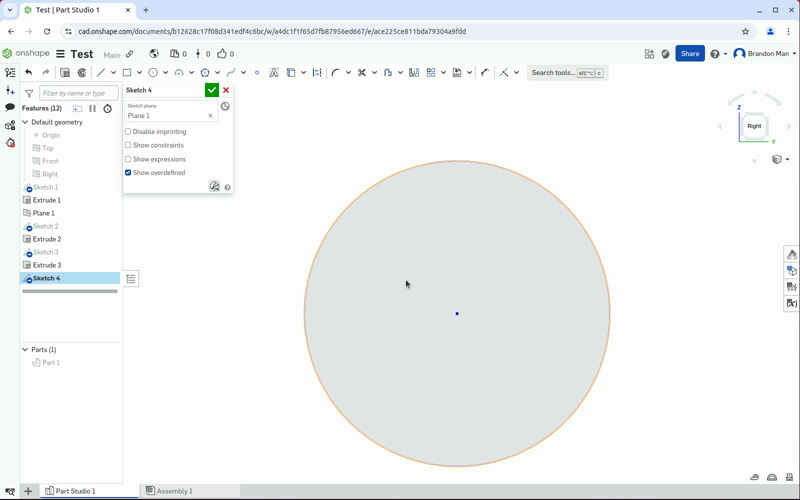
scroll(-6)
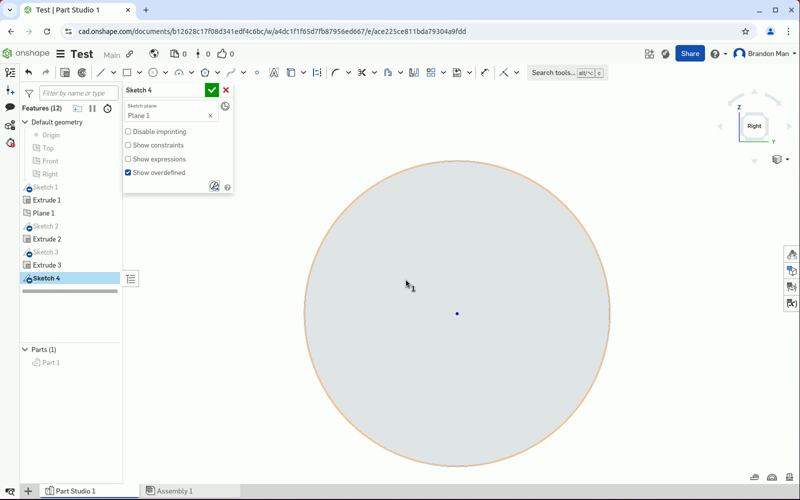
scroll(-6)
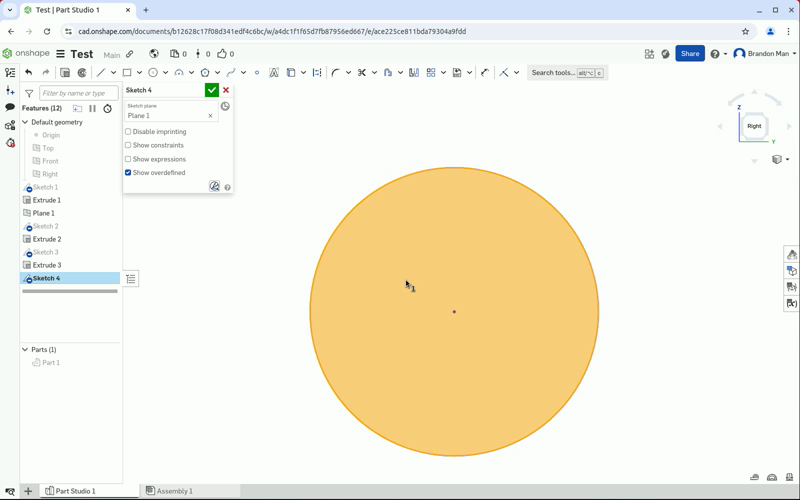
scroll(-6)
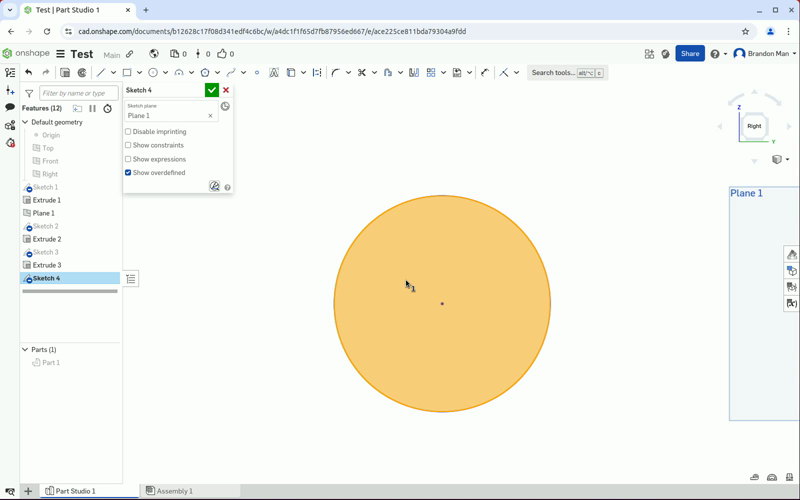
scroll(-6)
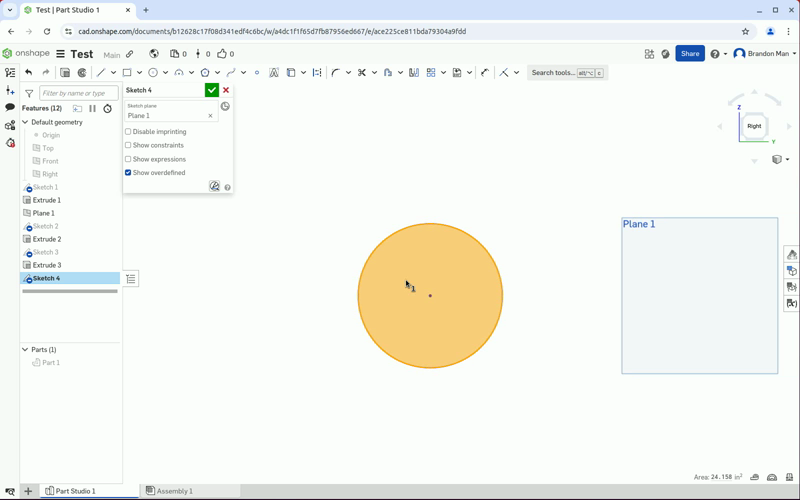
scroll(-6)
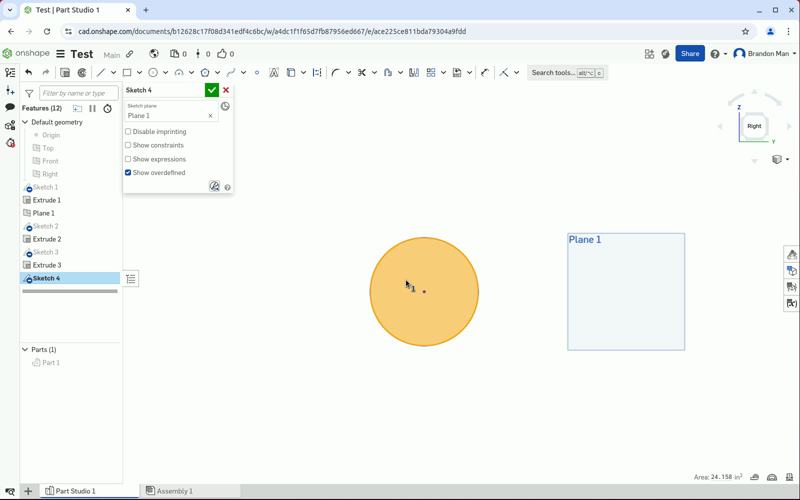
scroll(-6)
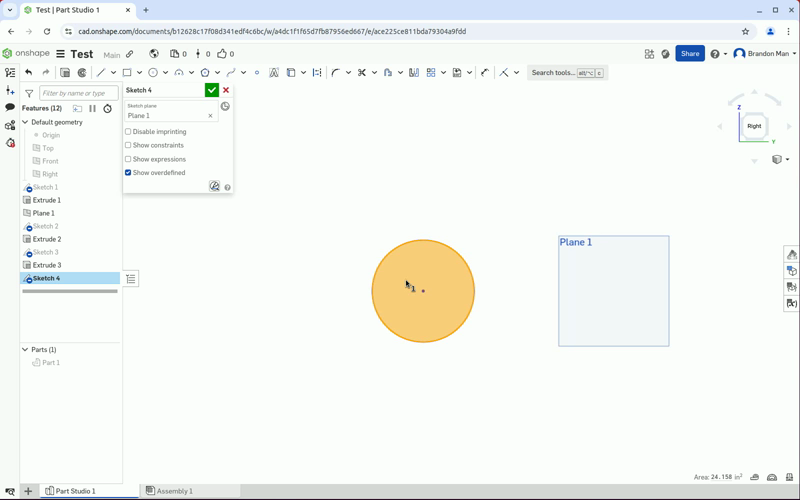
scroll(-6)
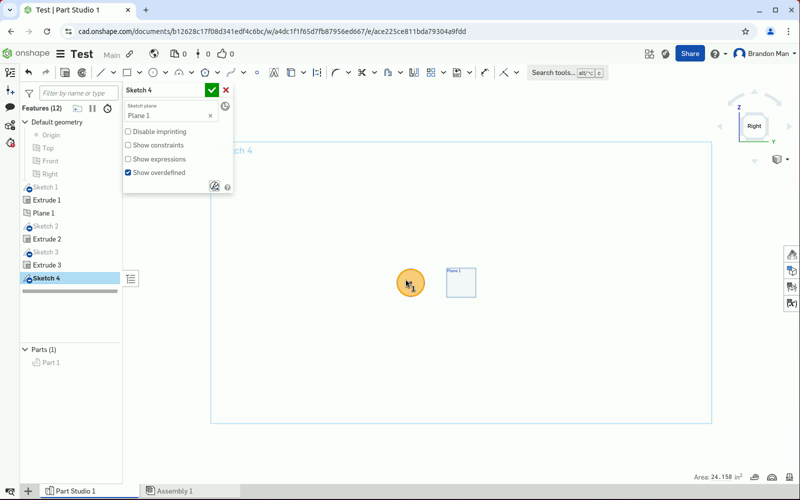
mouse_move(73, 352)
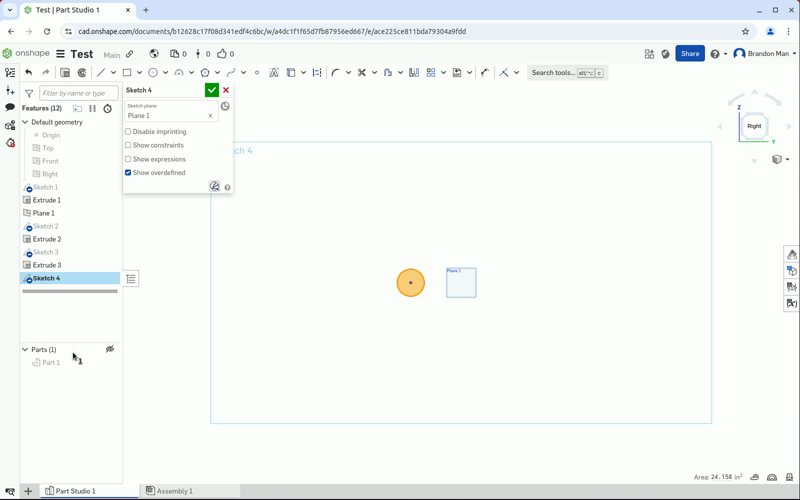
key(shift+y)
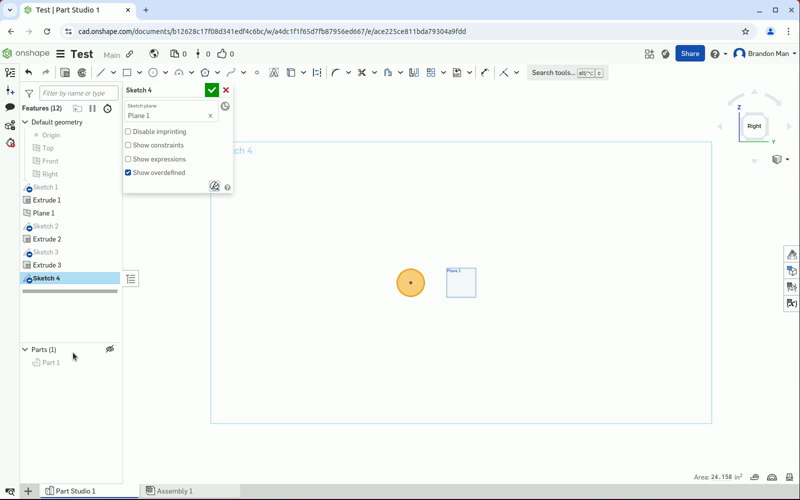
key(shift+e)
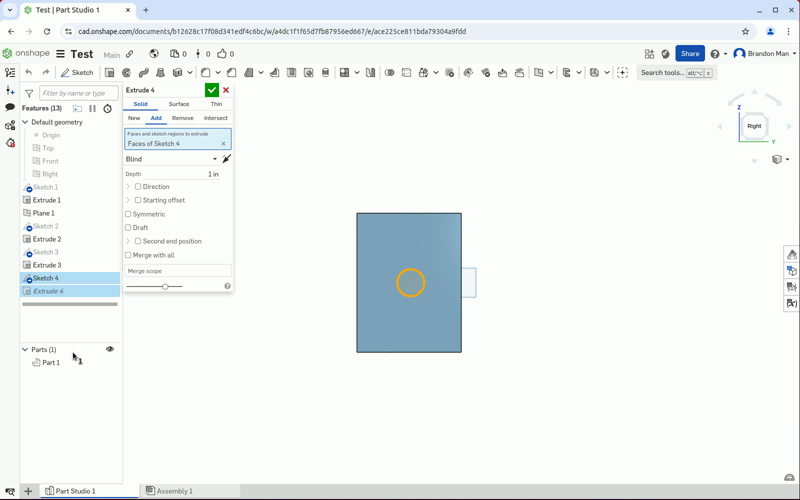
mouse_move(143, 106)
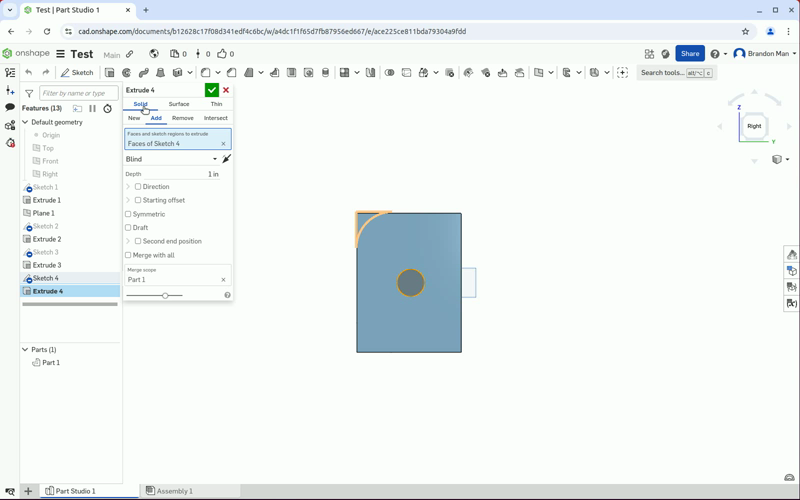
click(143, 106)
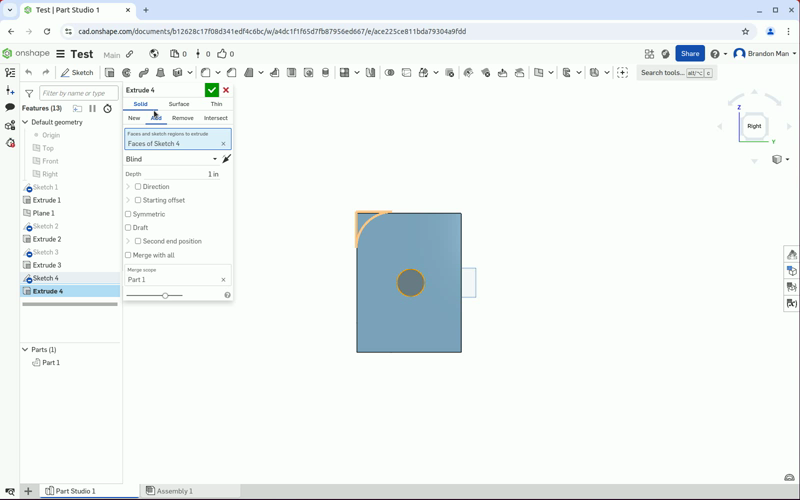
mouse_move(186, 120)
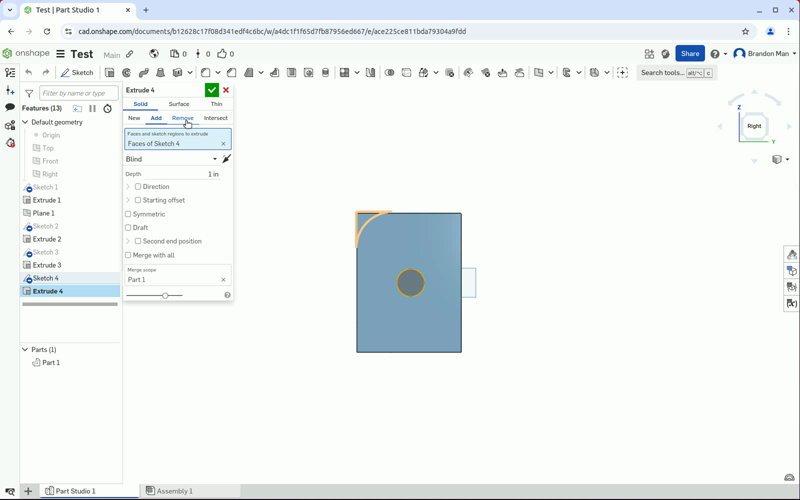
click(186, 120)
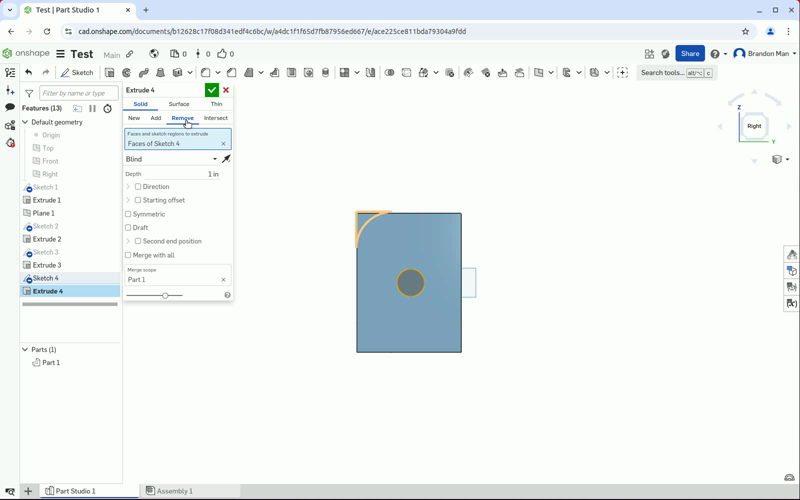
key(tab, 4)
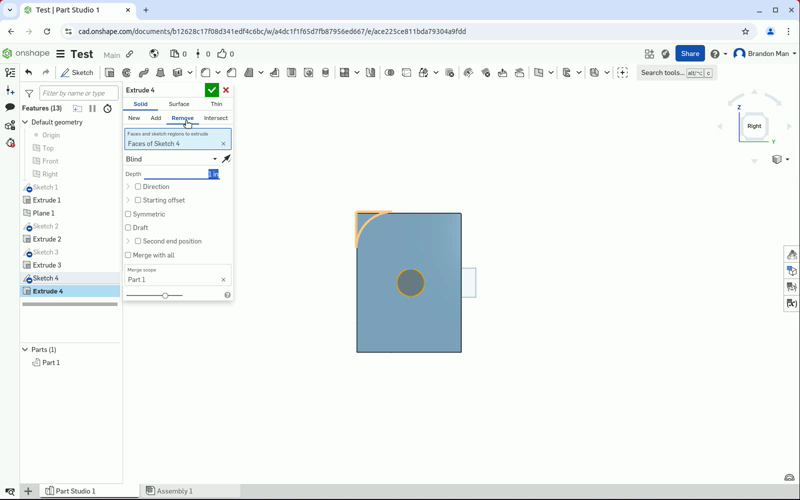
text(28.645)
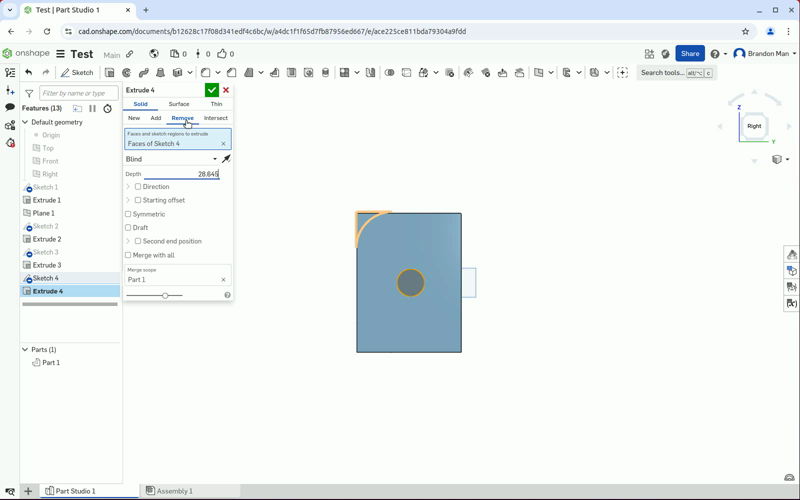
key(tab, 6)
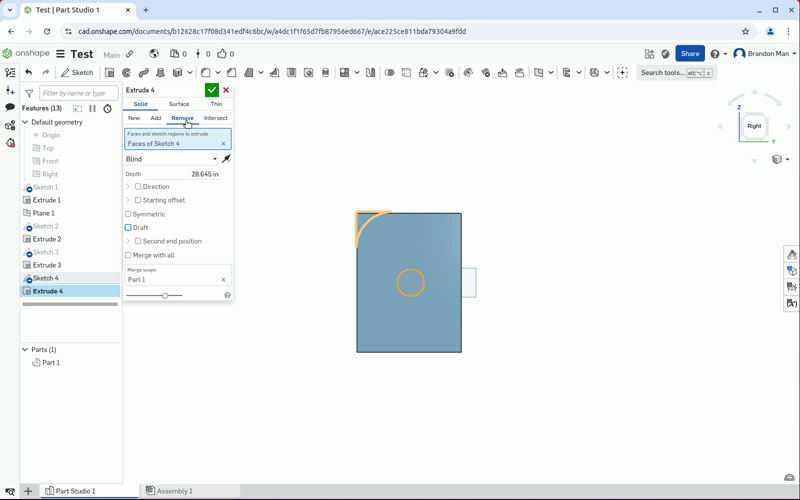
key(space)
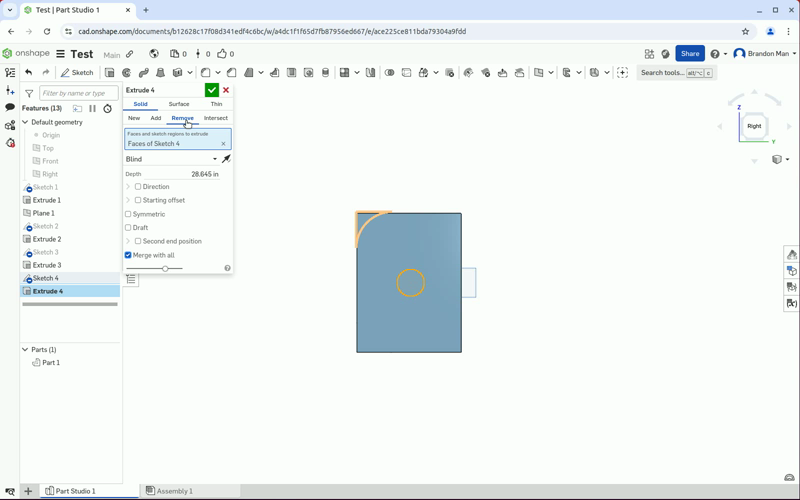
key(enter)
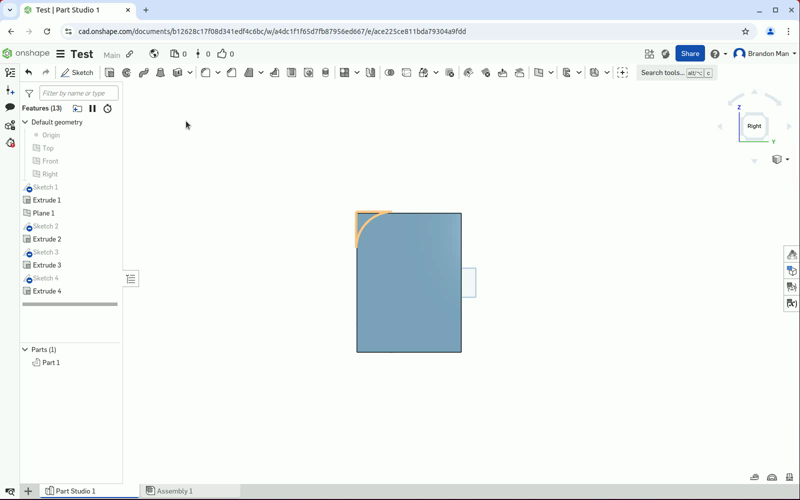
key(shift+h)
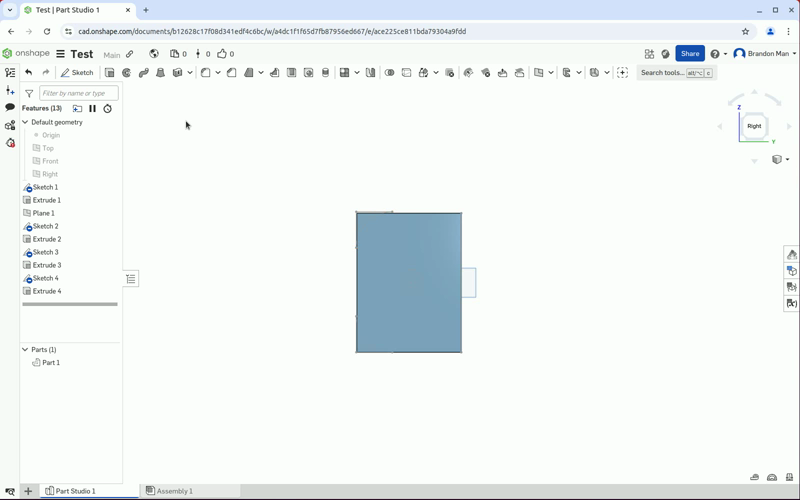
key(shift+h)
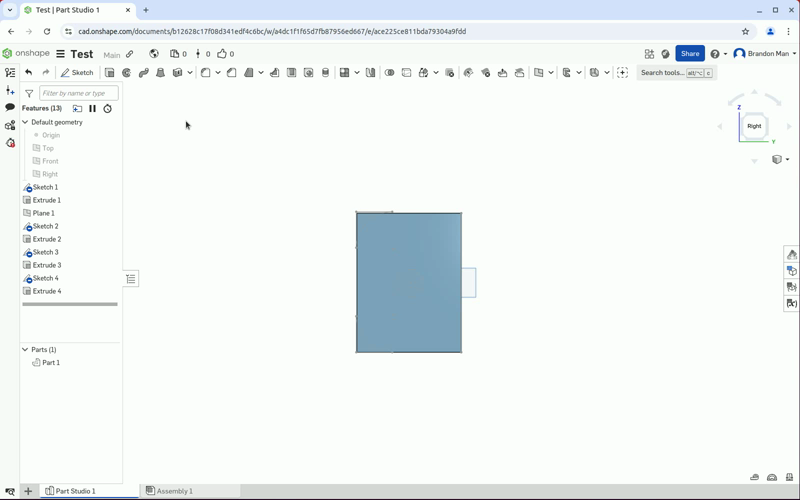
key(shift+7)
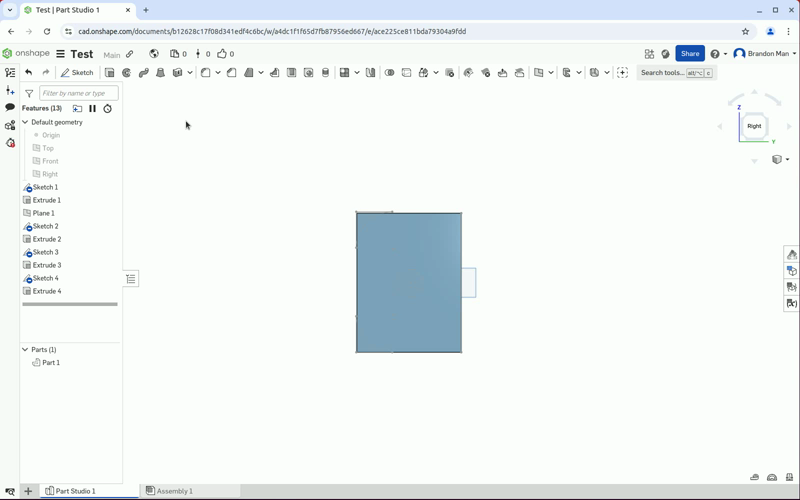
key(right, 2)
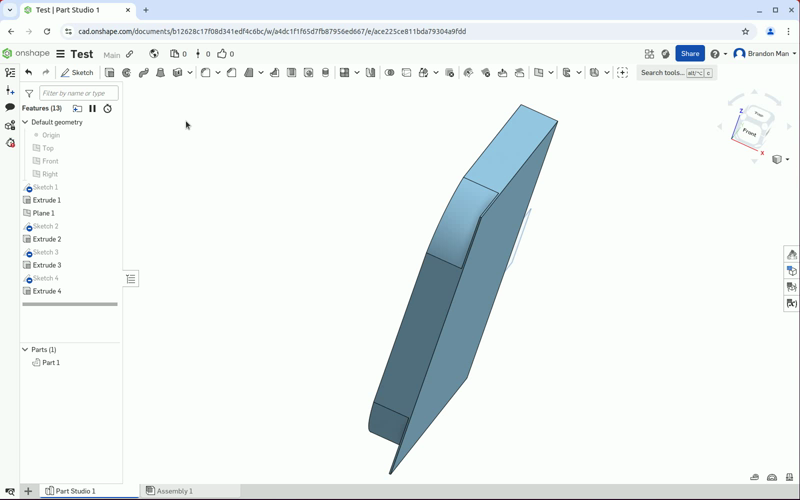
key(down, 2)
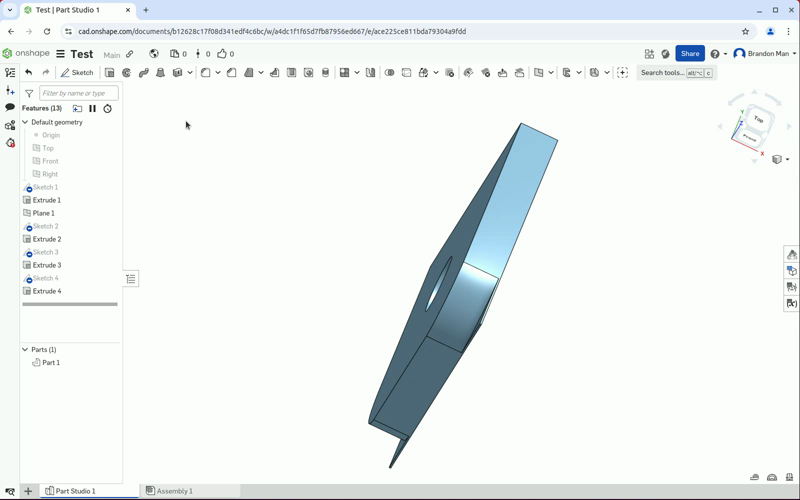
key(up, 2)
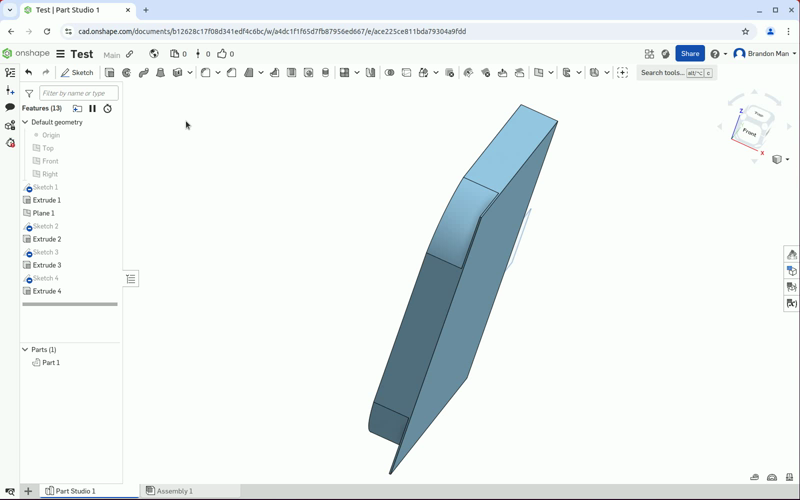
key(left, 2)
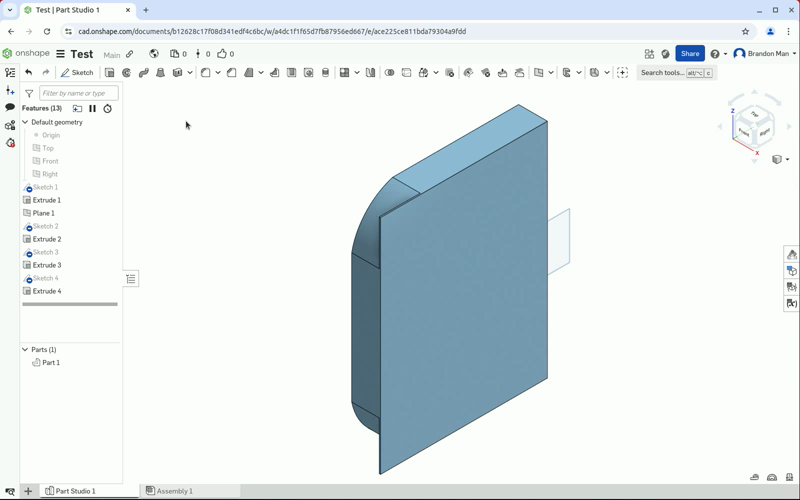
mouse_move(73, 189)
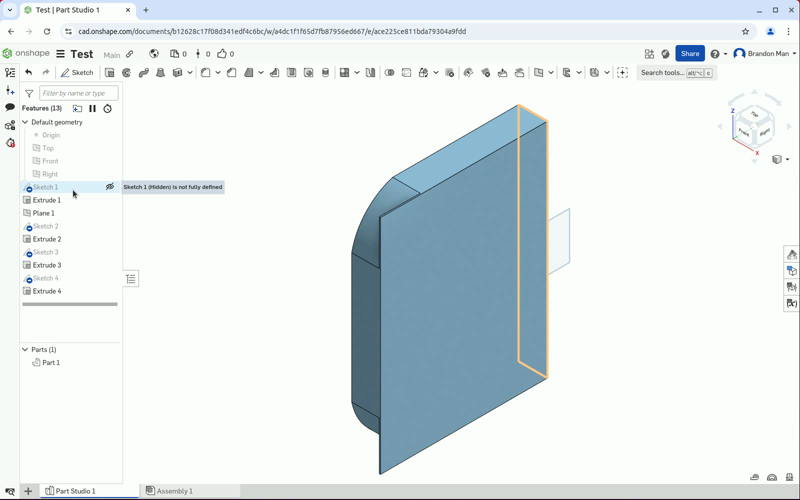
click(73, 189)